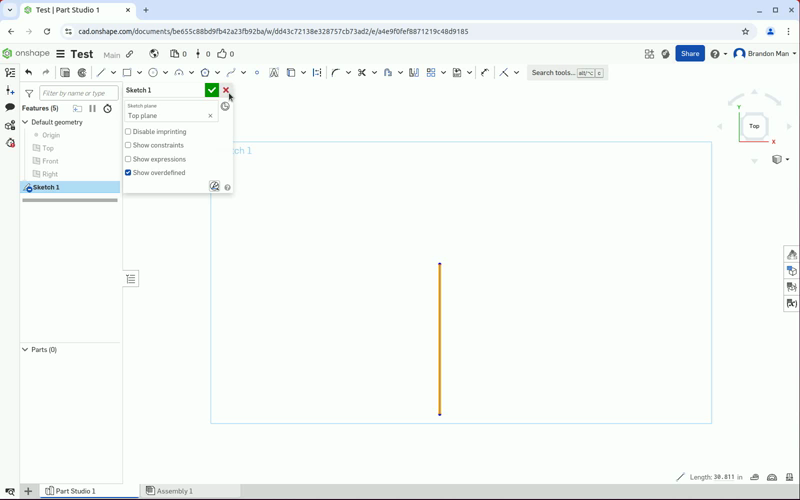
key(shift+h)
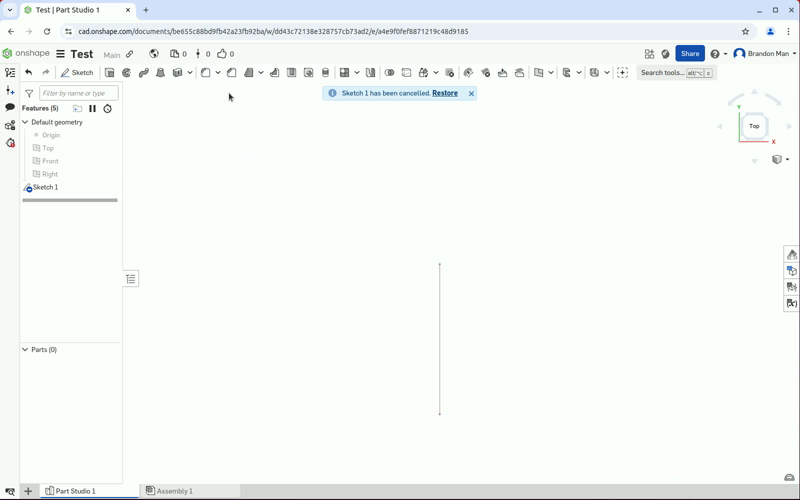
key(shift+s)
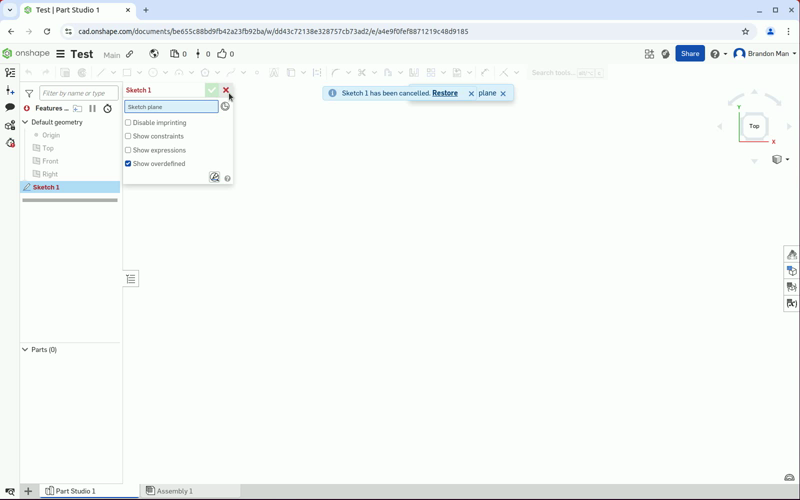
mouse_move(73, 150)
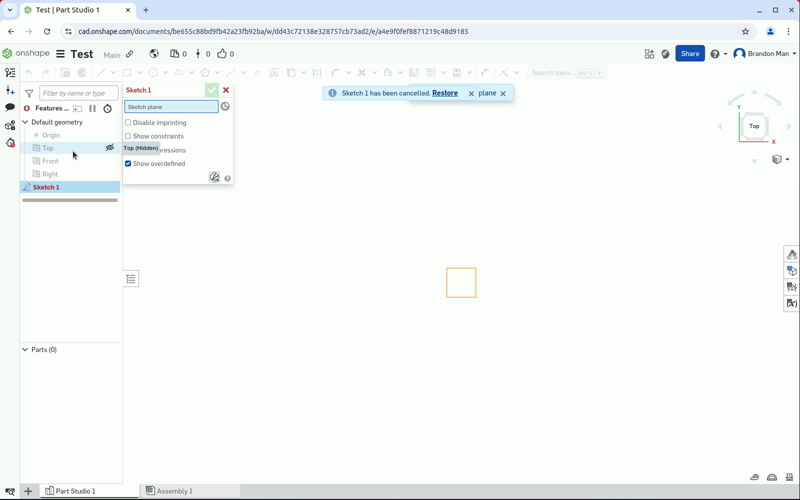
click(73, 150)
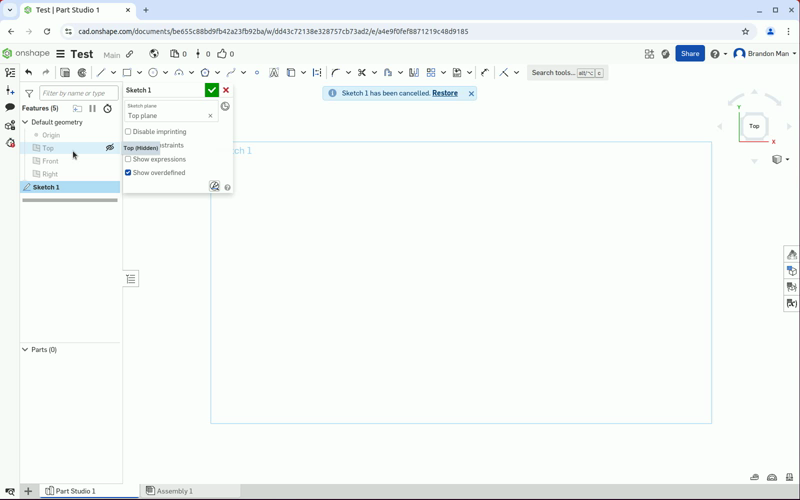
mouse_move(73, 352)
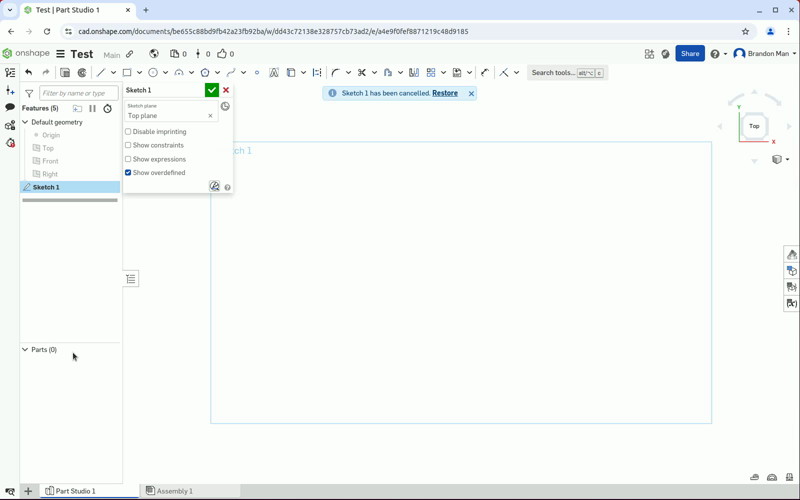
key(y)
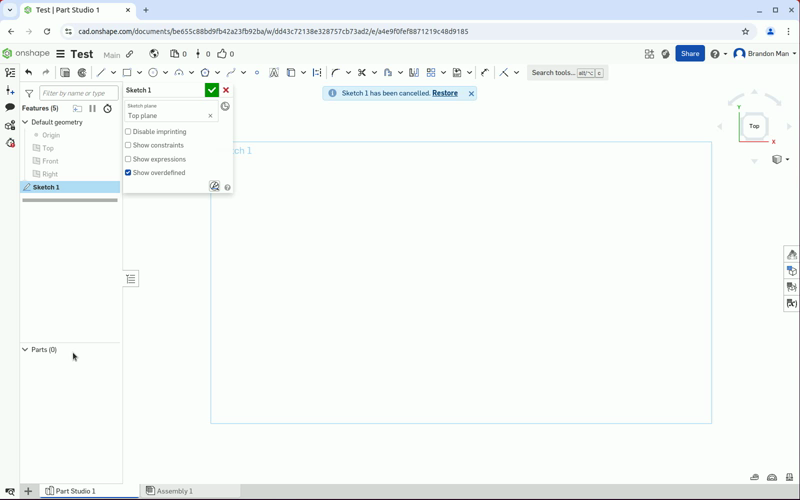
key(l)
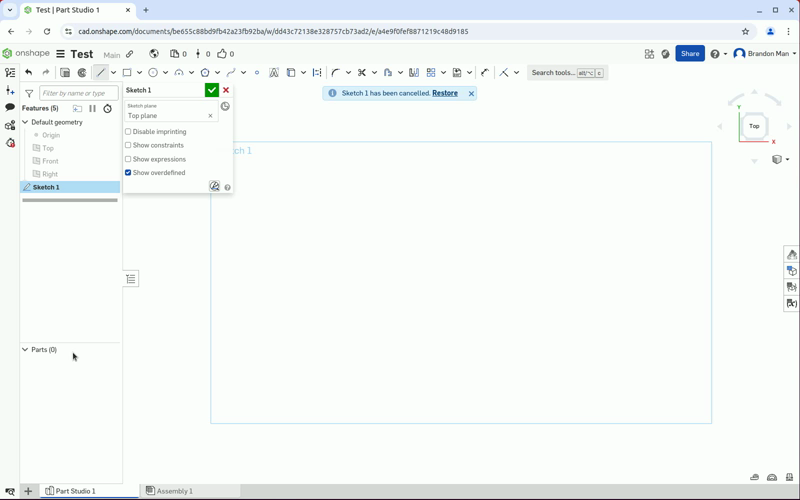
key_down(shift)
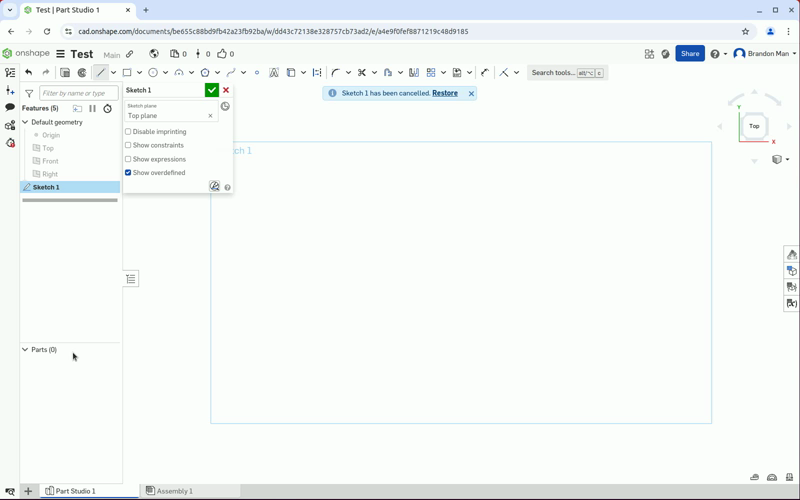
mouse_move(348, 395)
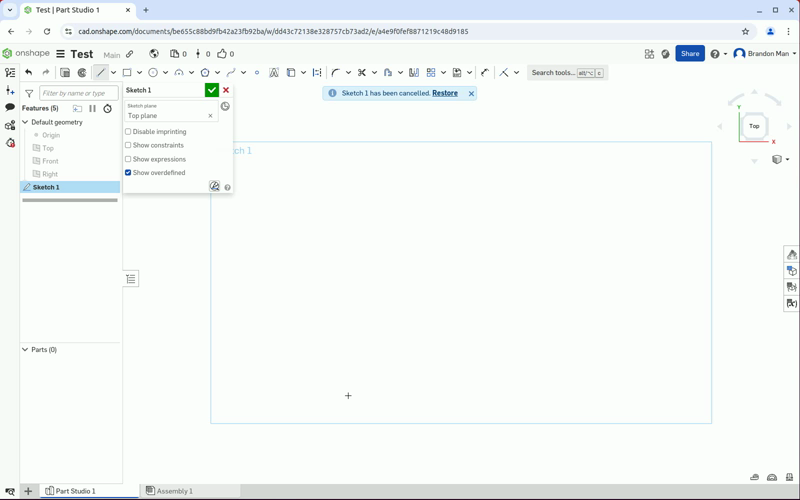
click(348, 395)
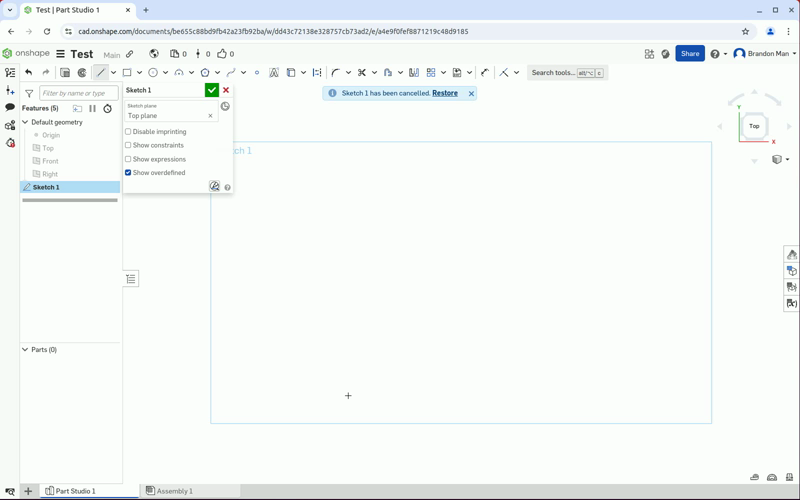
key_up(shift)
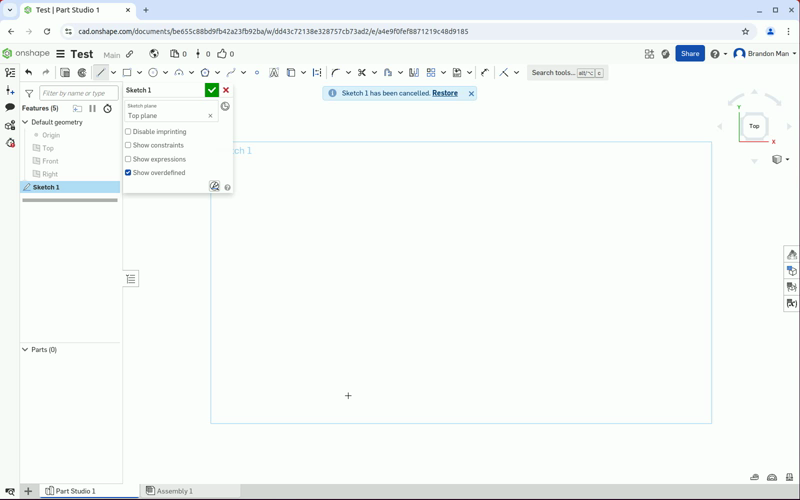
key_down(shift)
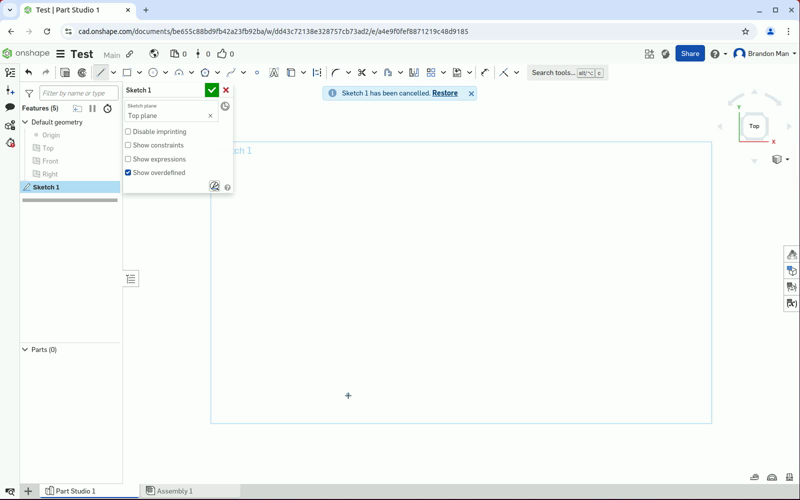
mouse_move(572, 395)
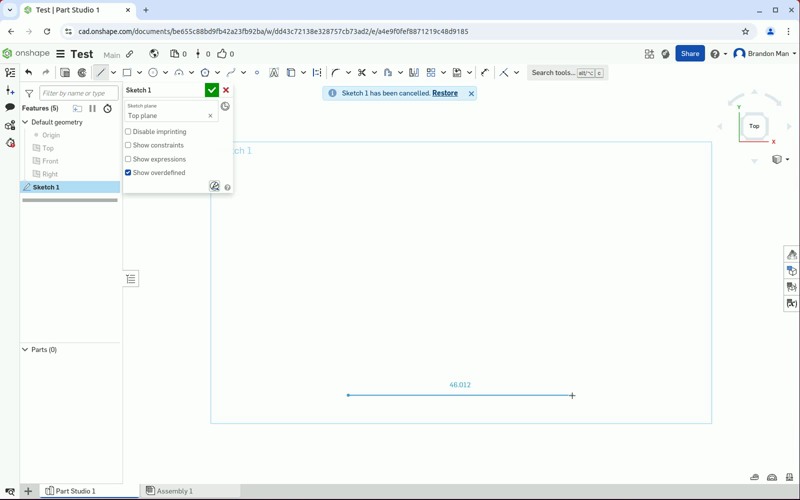
click(572, 395)
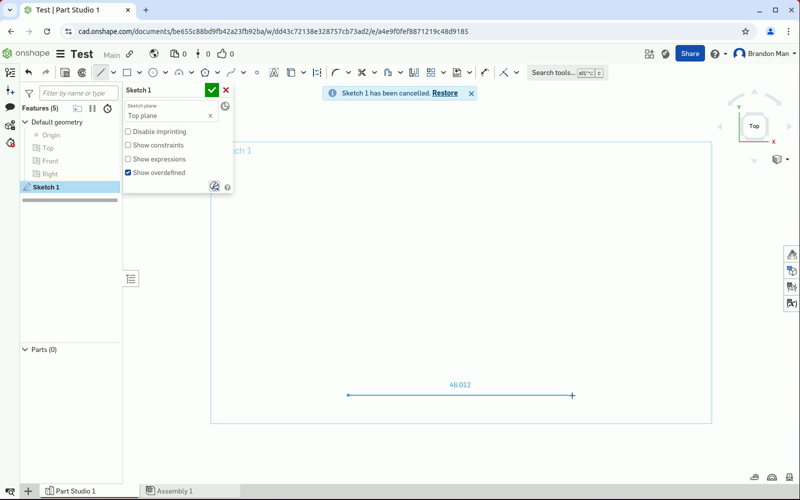
key_up(shift)
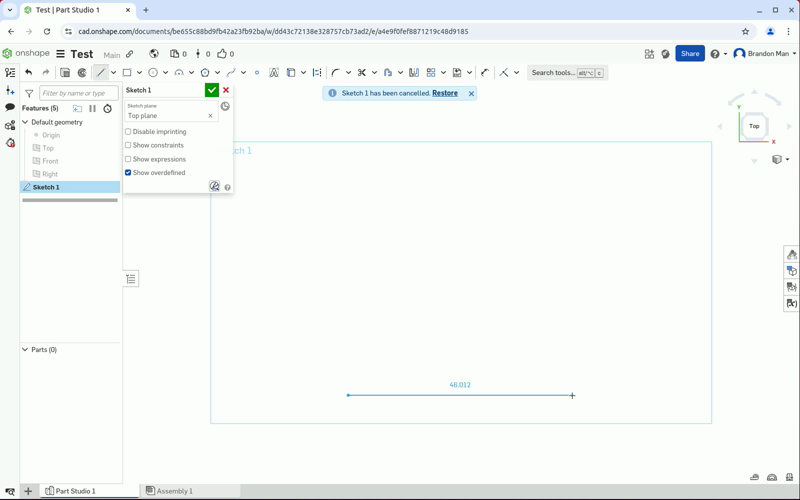
key_down(shift)
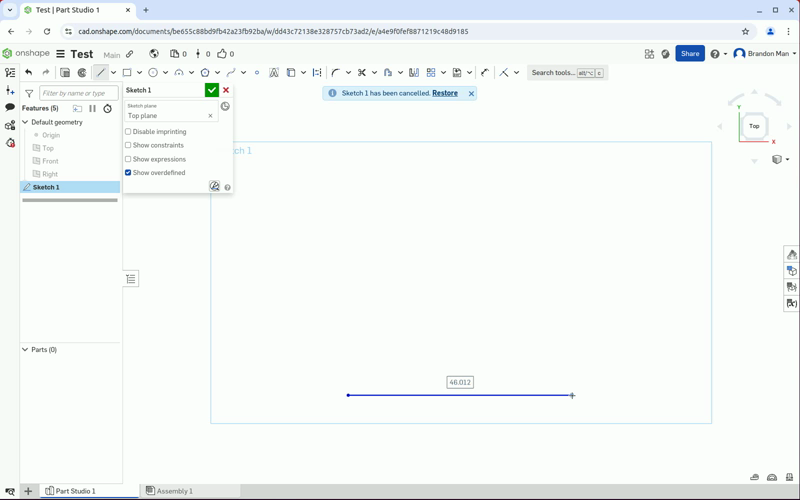
mouse_move(572, 171)
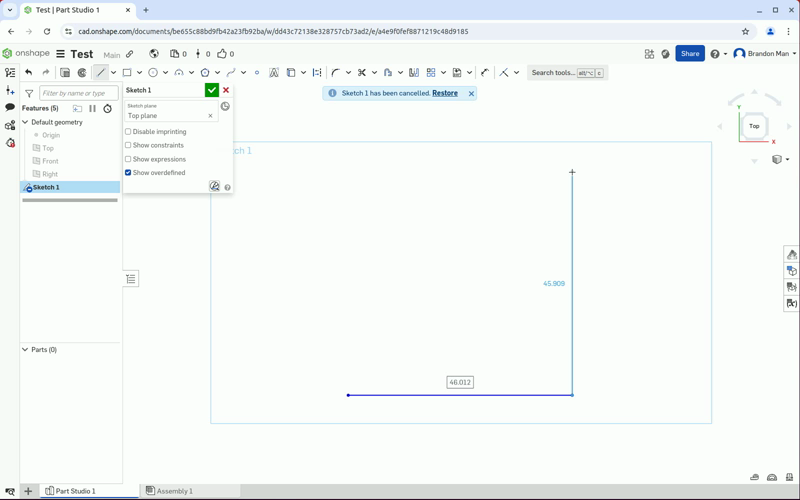
click(572, 171)
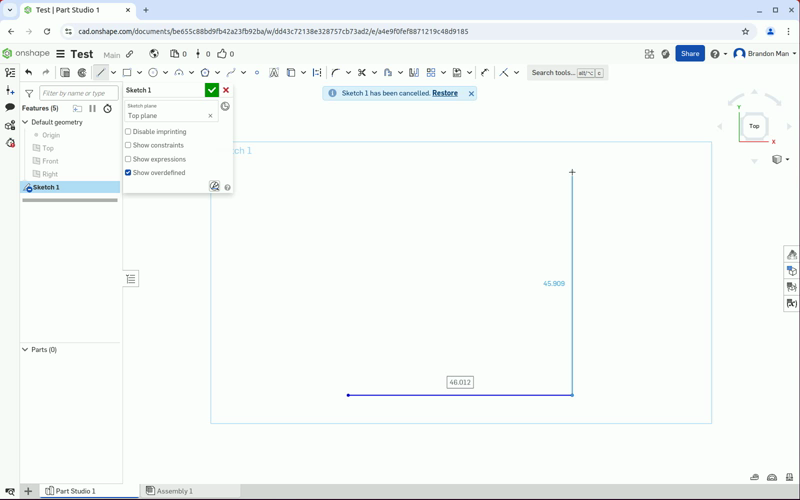
key_up(shift)
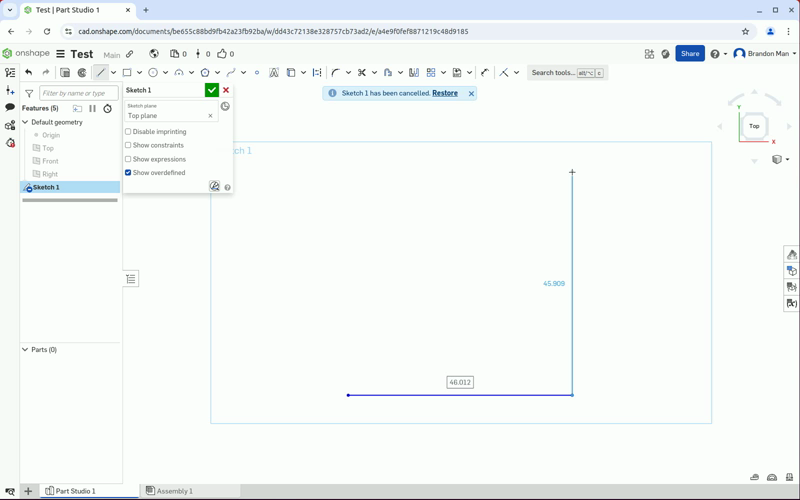
key_down(shift)
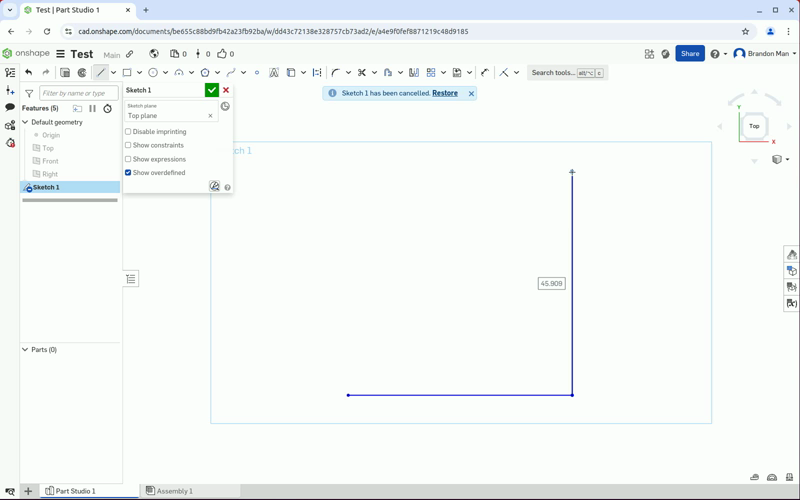
mouse_move(348, 171)
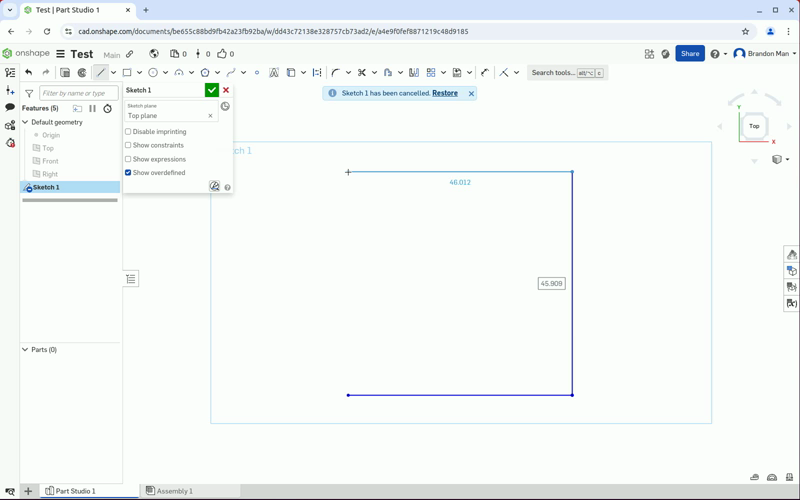
click(348, 171)
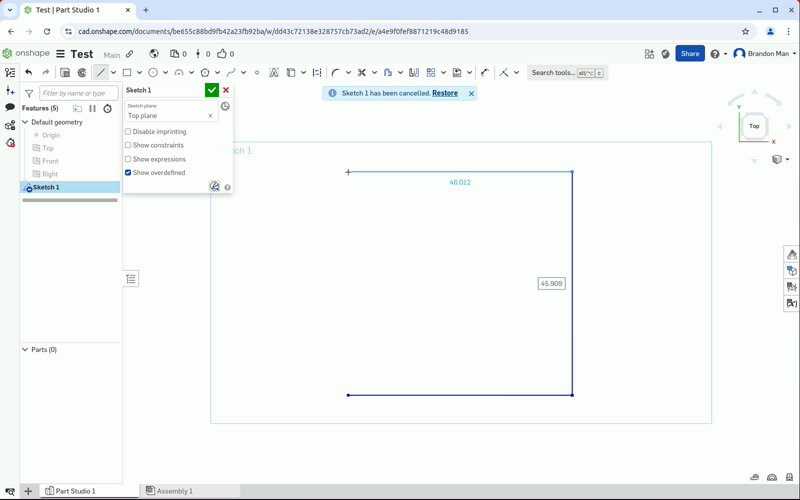
key_up(shift)
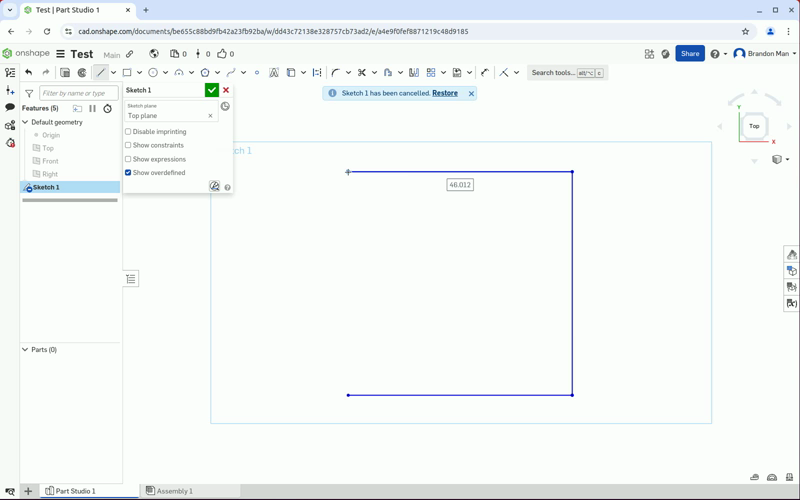
key_down(shift)
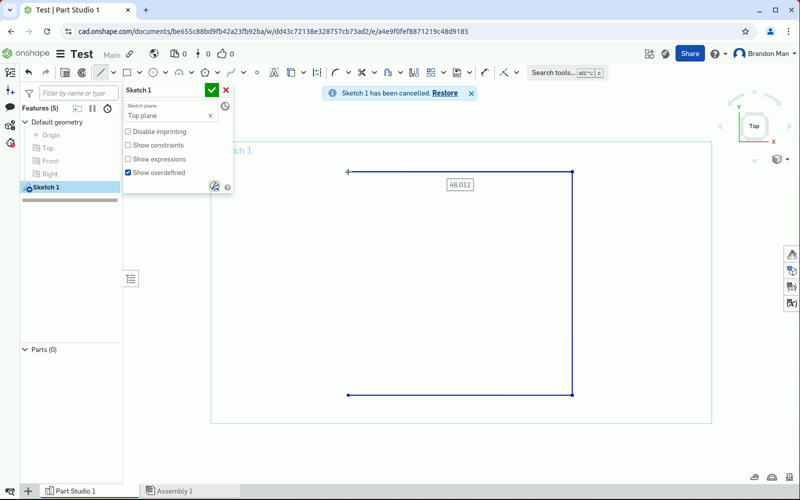
mouse_move(348, 395)
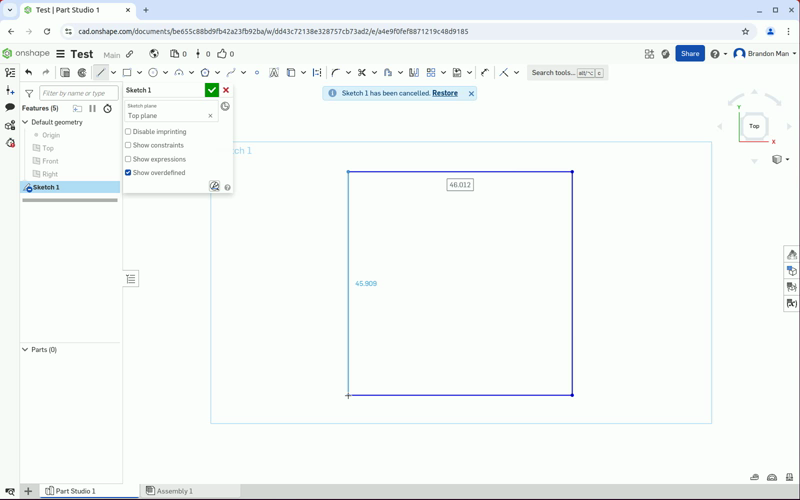
key_up(shift)
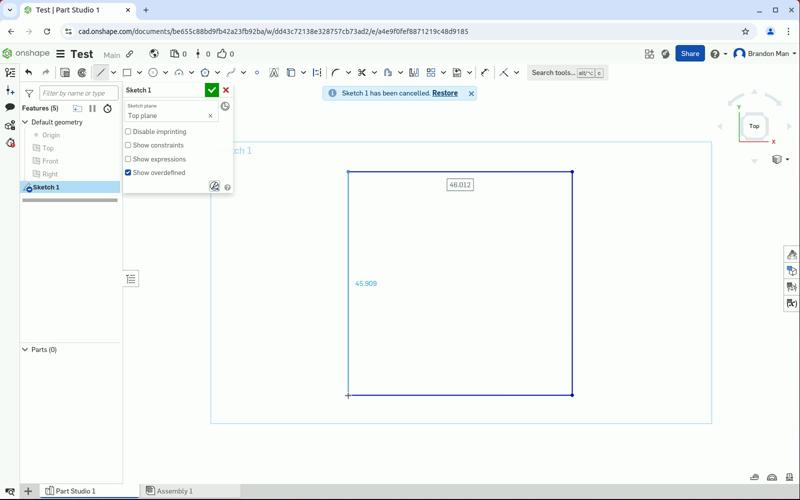
click(348, 395)
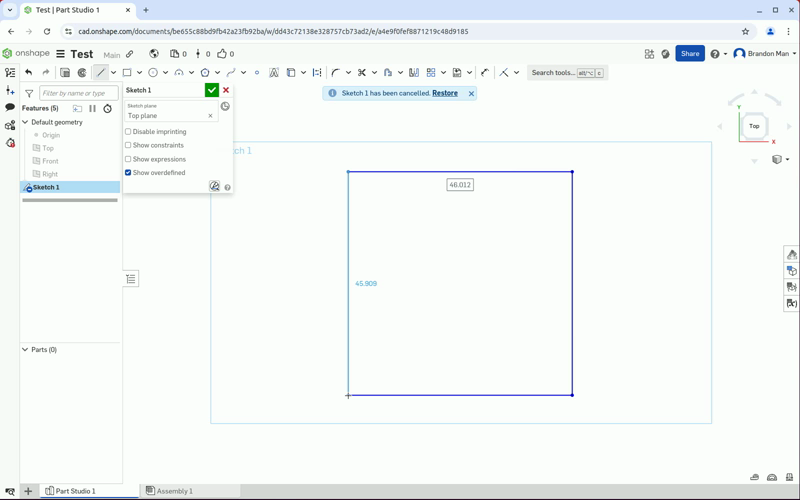
key(esc)
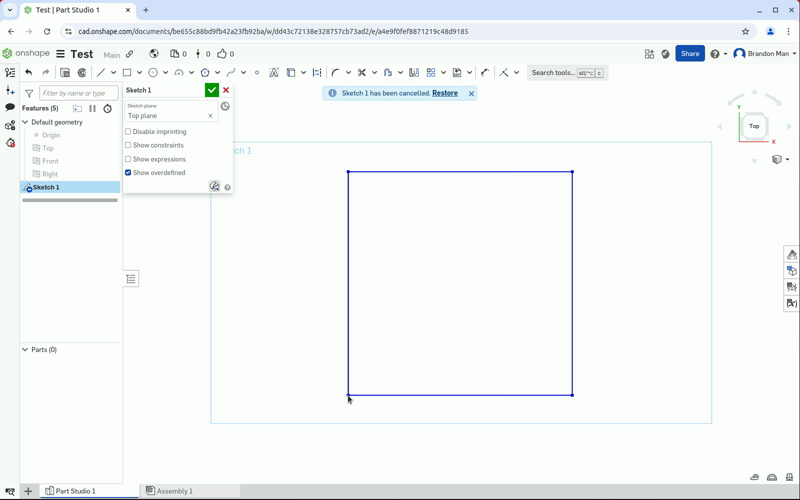
mouse_move(401, 255)
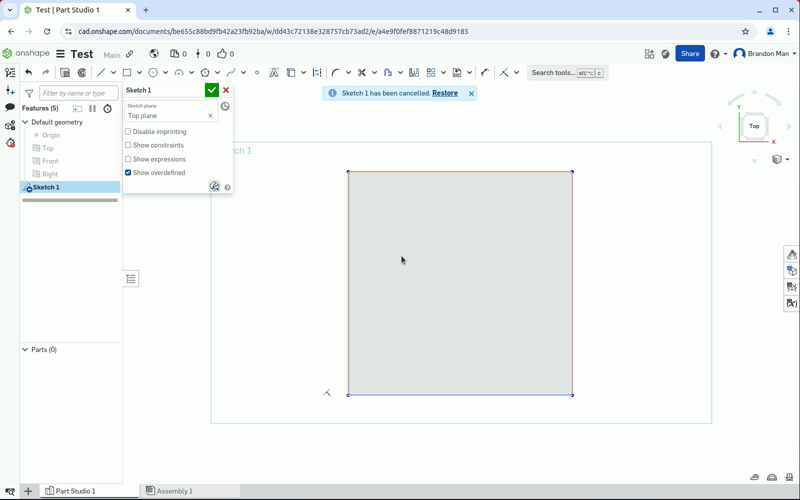
click(401, 255)
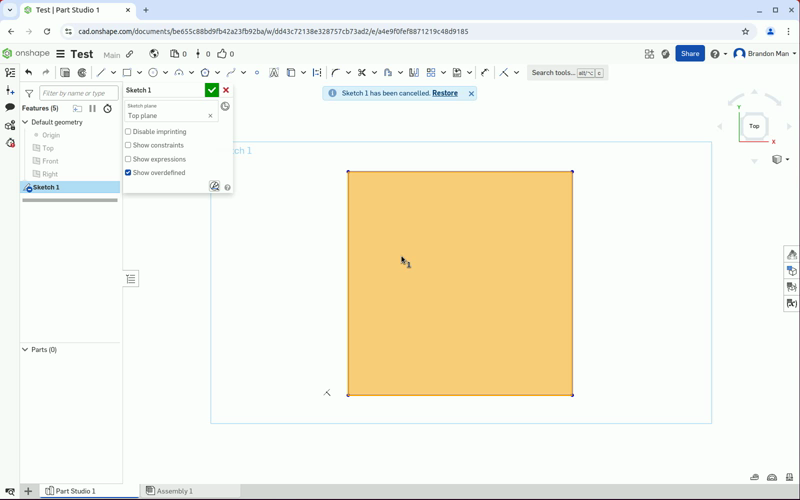
mouse_move(73, 352)
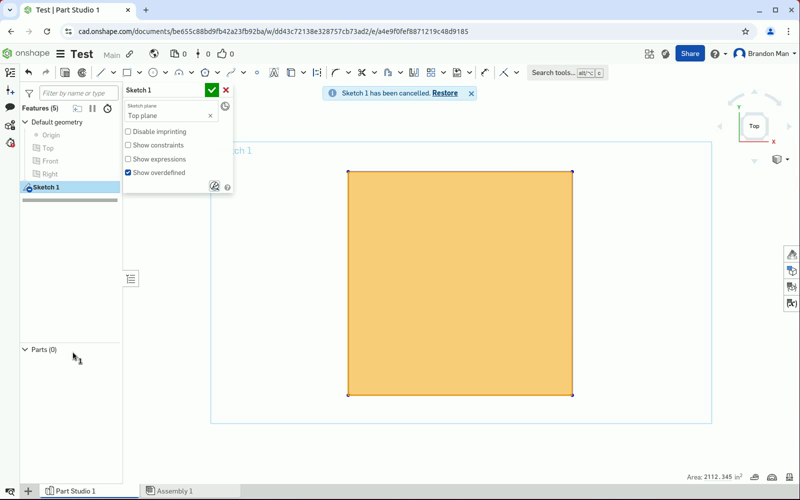
key(shift+y)
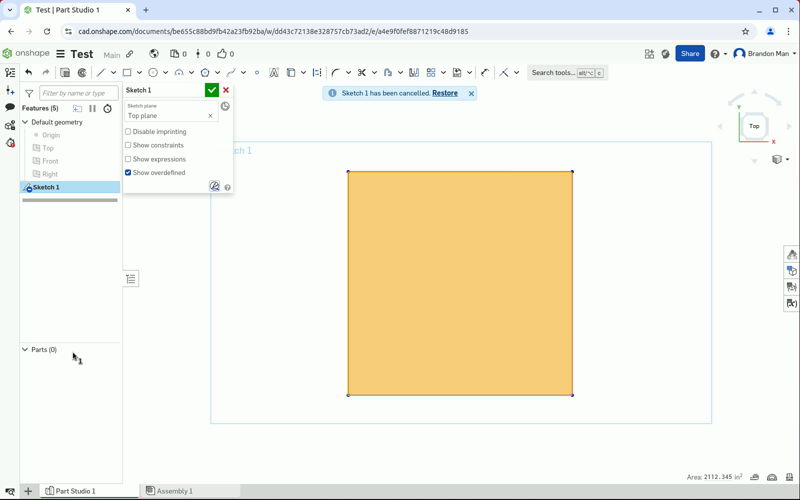
key(shift+e)
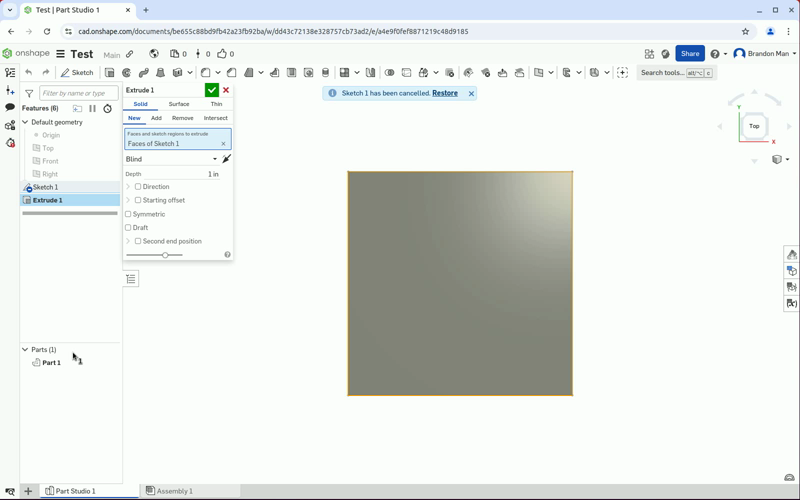
mouse_move(143, 106)
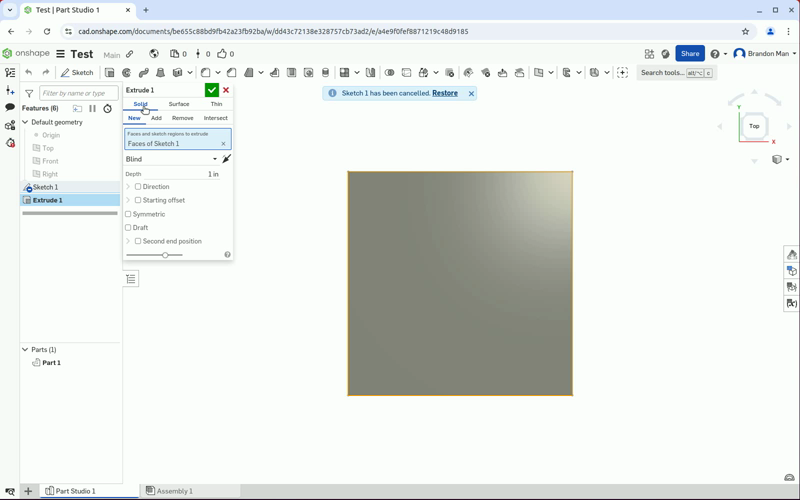
click(143, 106)
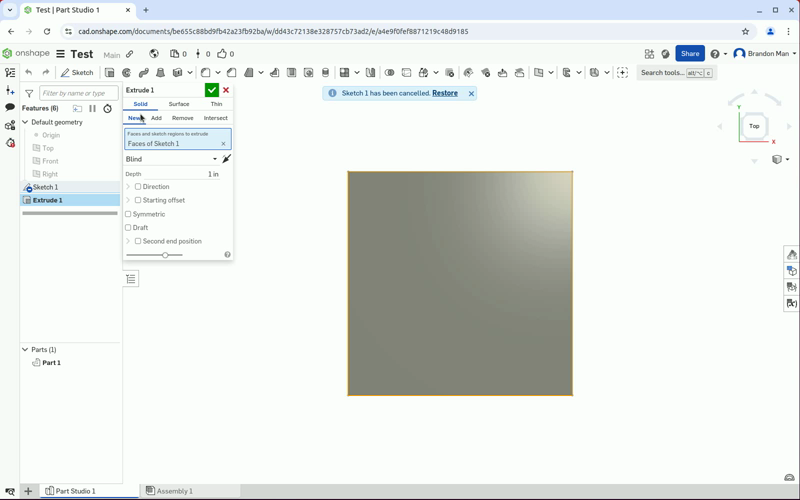
mouse_move(137, 120)
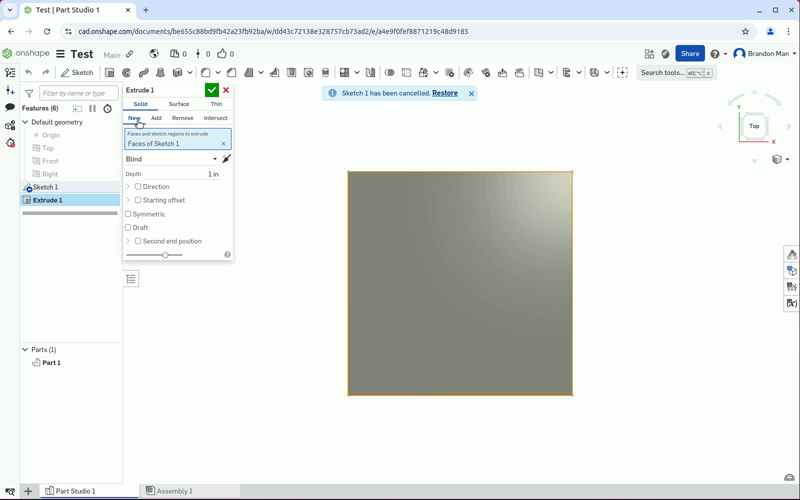
click(137, 120)
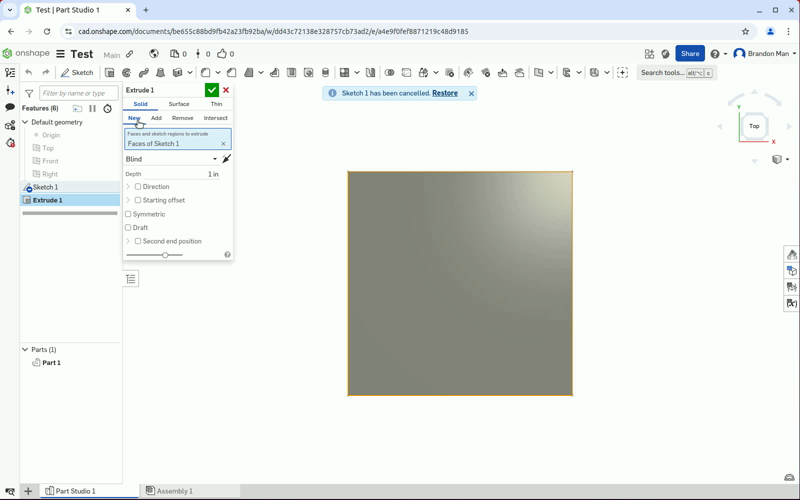
key(tab, 4)
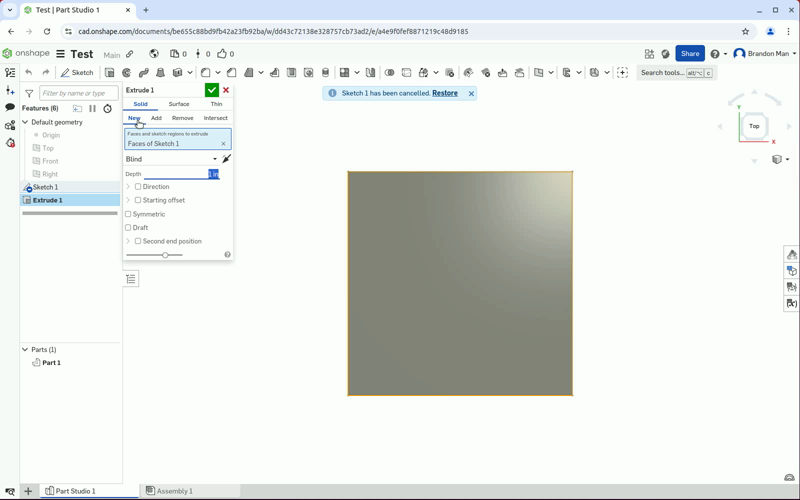
text(2.407)
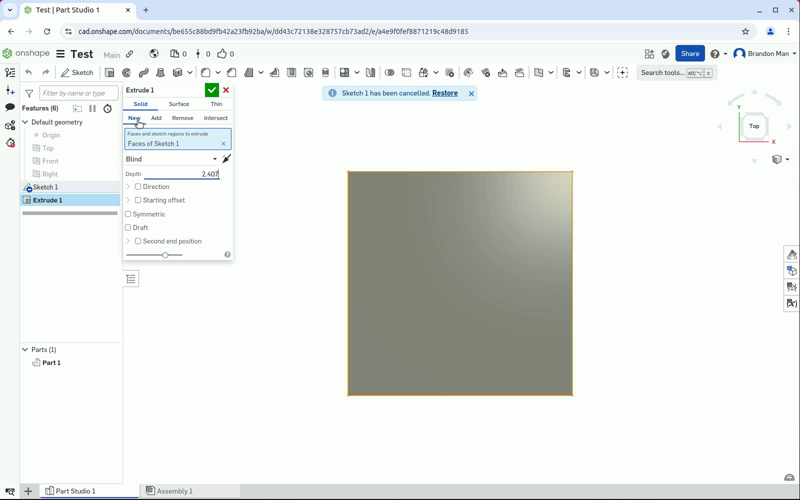
key(enter)
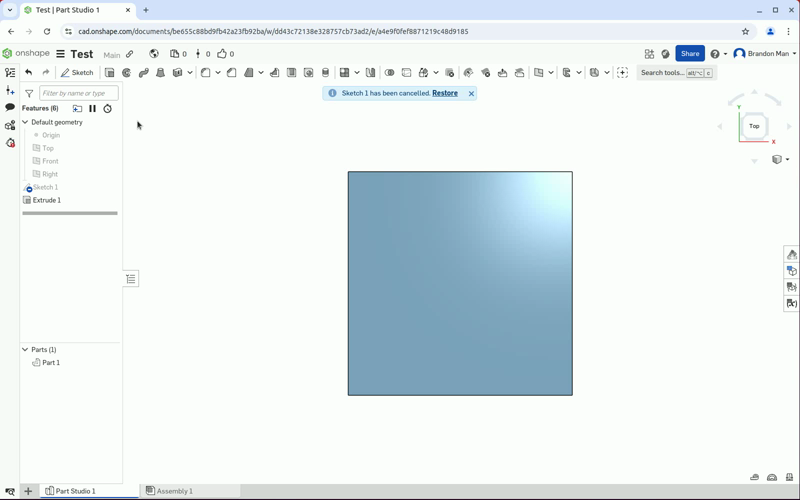
key(shift+h)
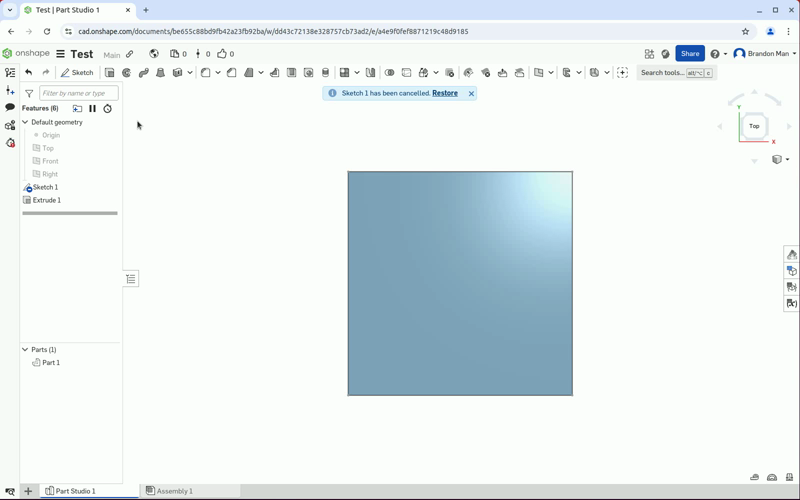
key(shift+h)
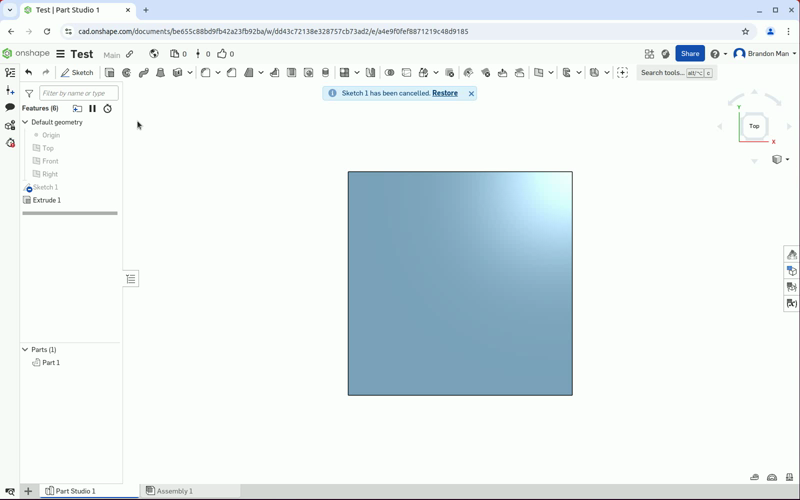
mouse_move(73, 189)
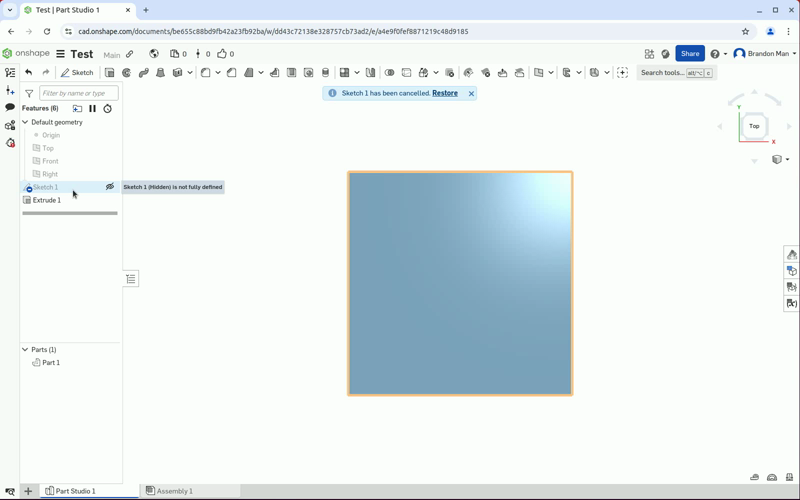
click(73, 189)
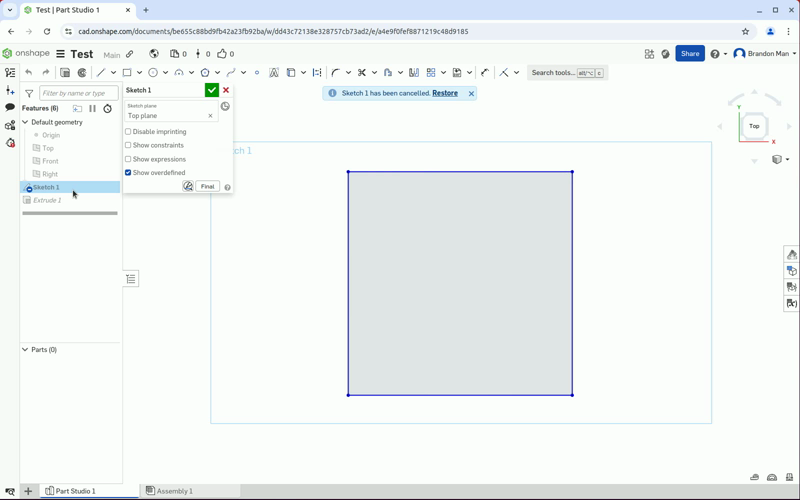
mouse_move(229, 92)
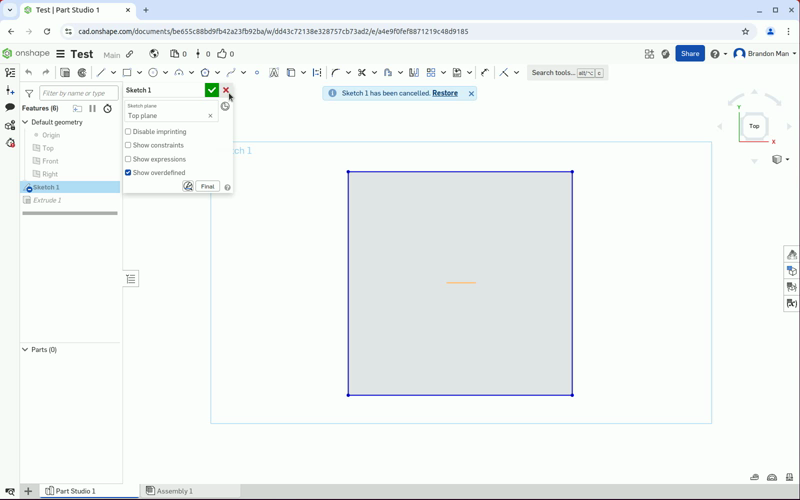
click(229, 92)
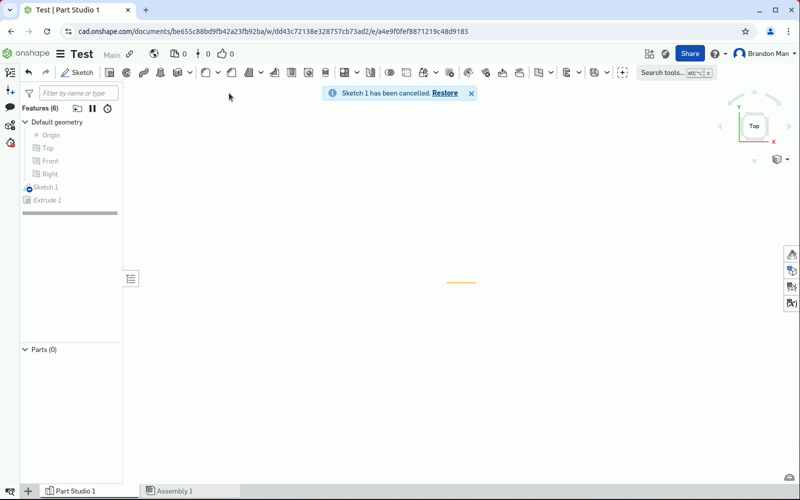
mouse_move(541, 75)
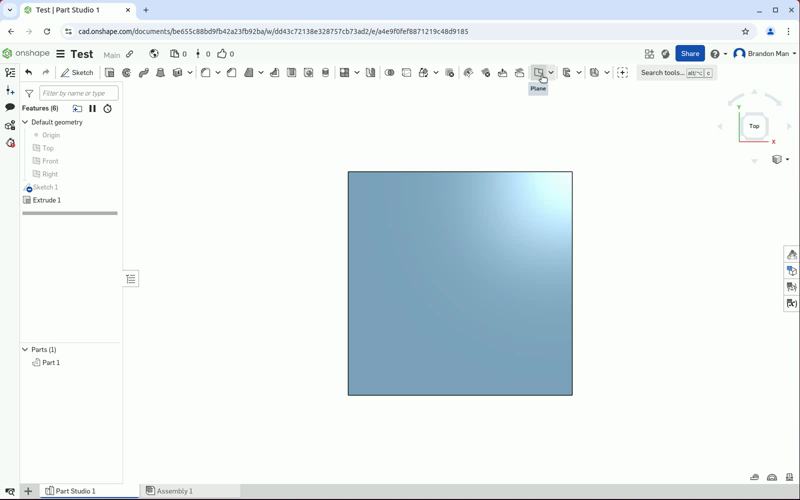
click(541, 75)
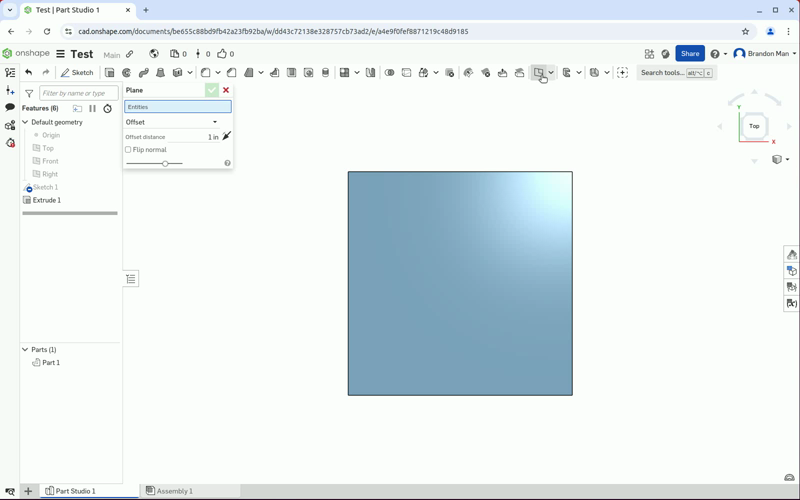
mouse_move(73, 150)
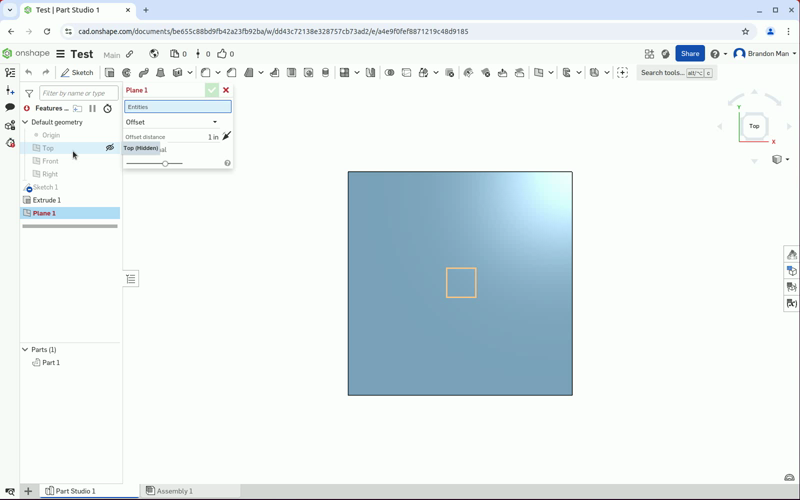
click(73, 150)
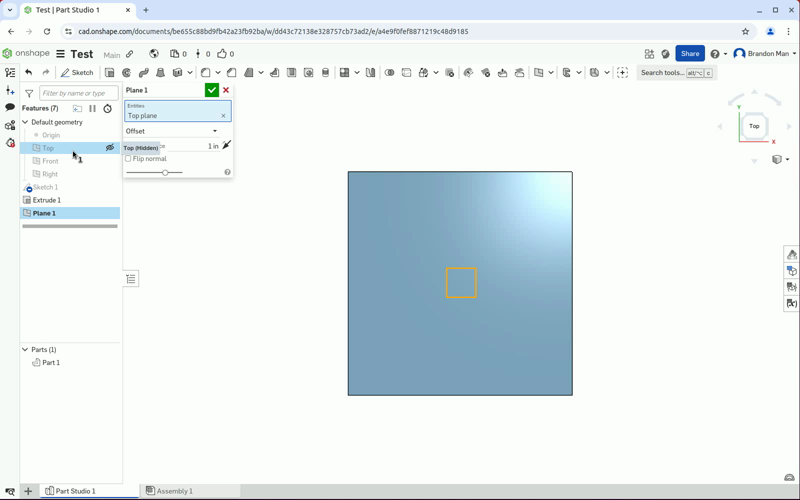
key(tab, 2)
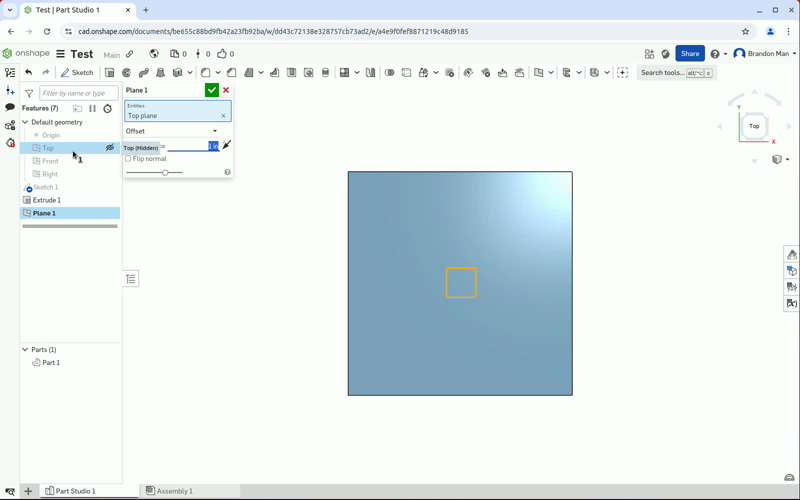
text(2.403)
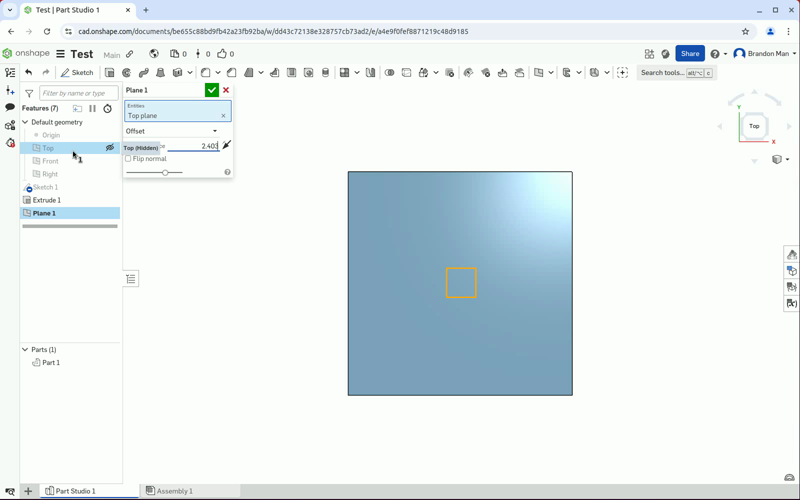
key(enter, 2)
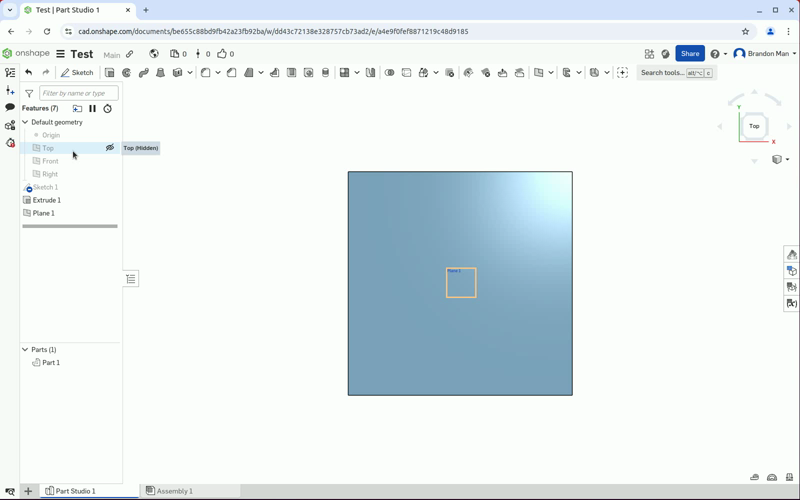
key(shift+s)
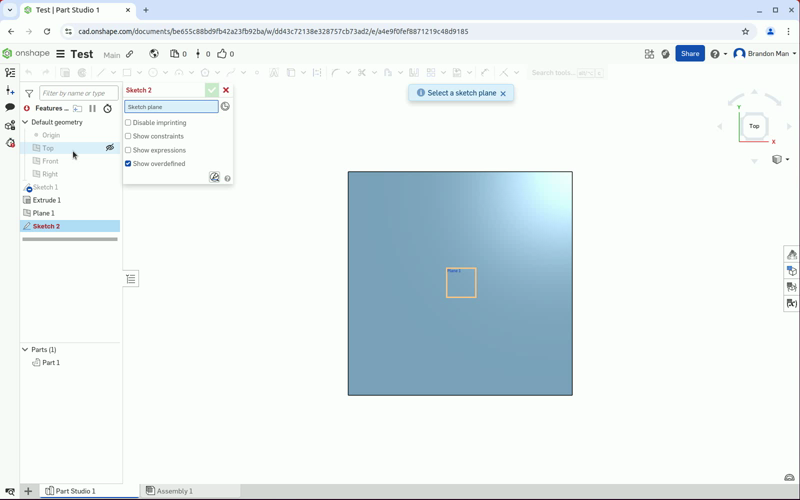
mouse_move(73, 215)
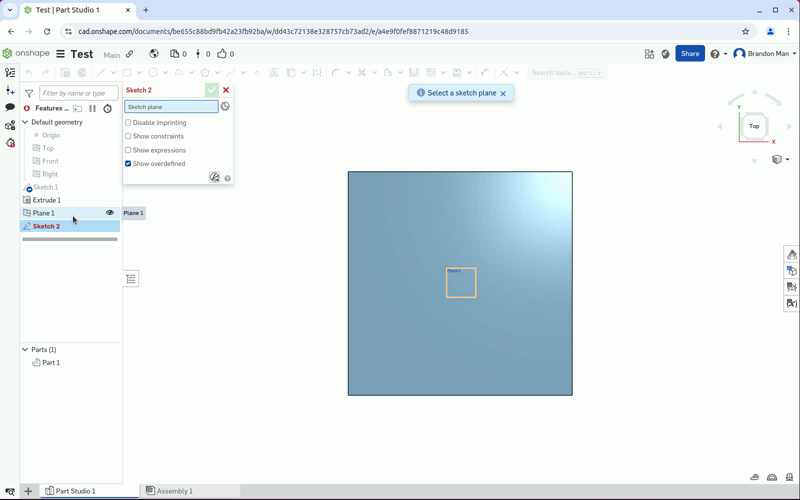
click(73, 215)
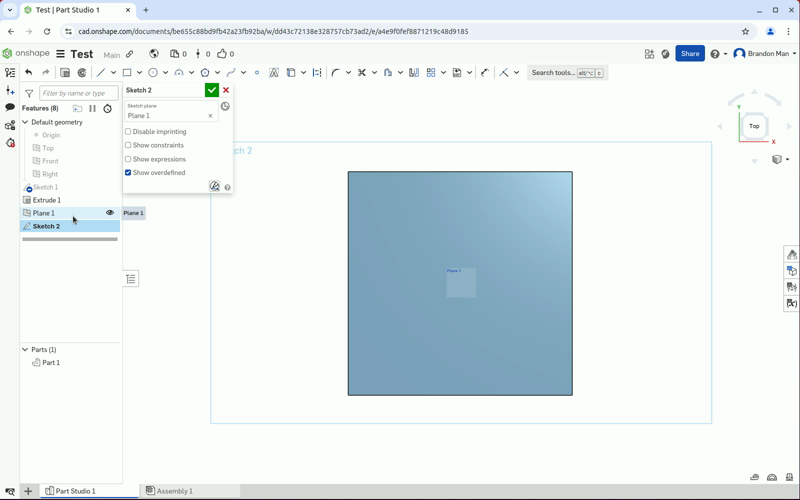
mouse_move(73, 352)
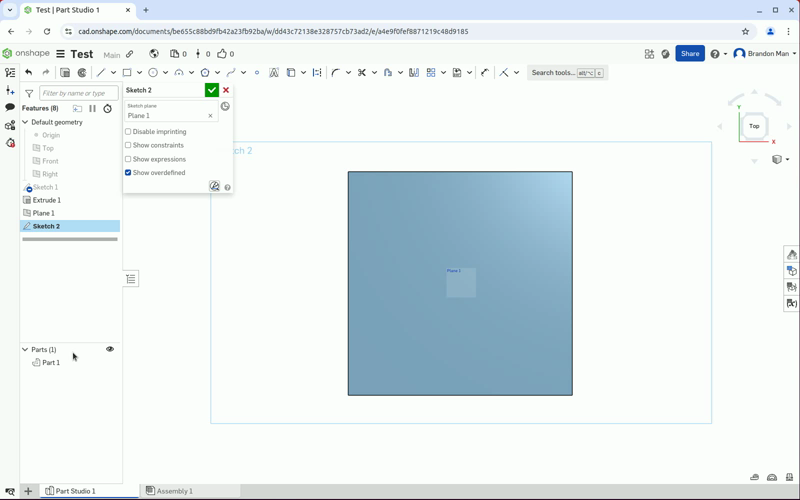
key(y)
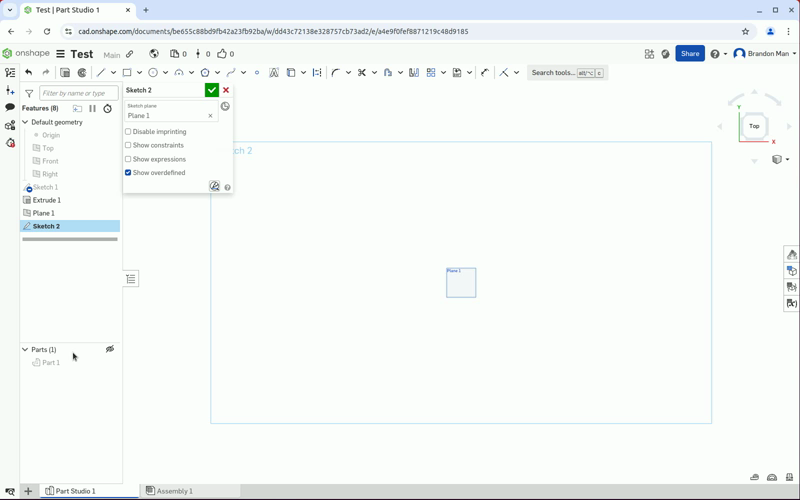
key(c)
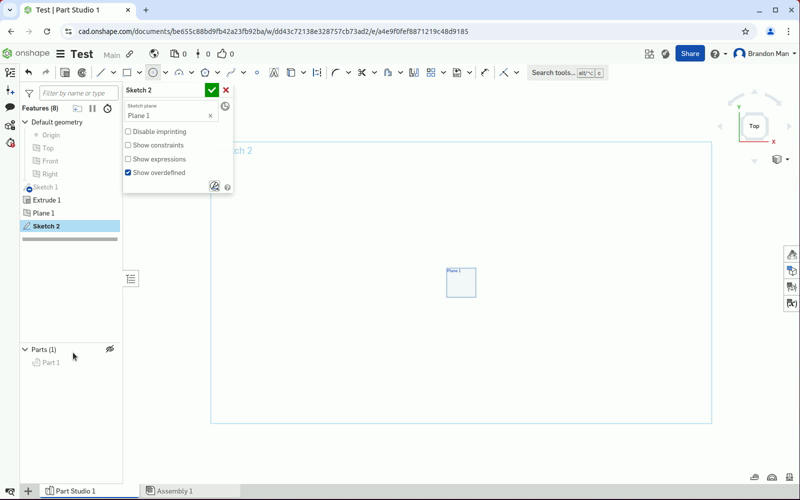
key_down(shift)
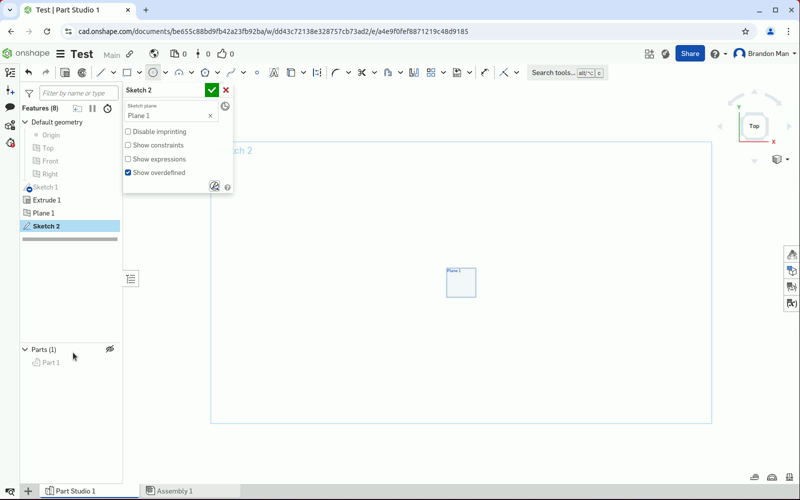
mouse_move(461, 228)
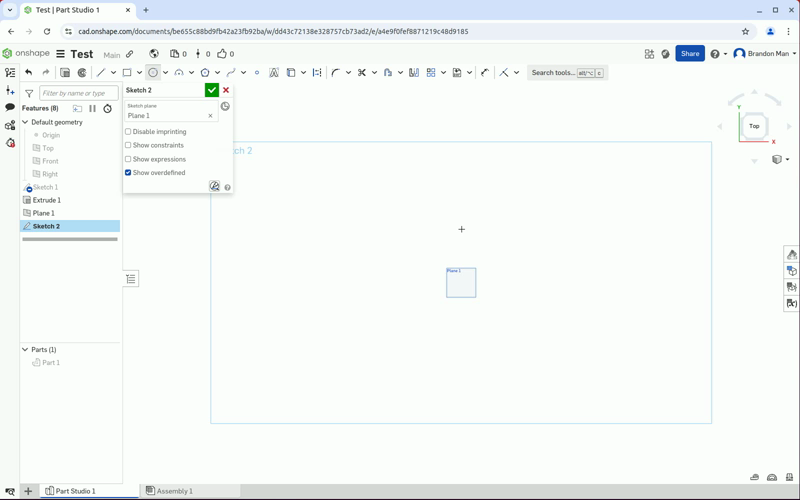
click(461, 228)
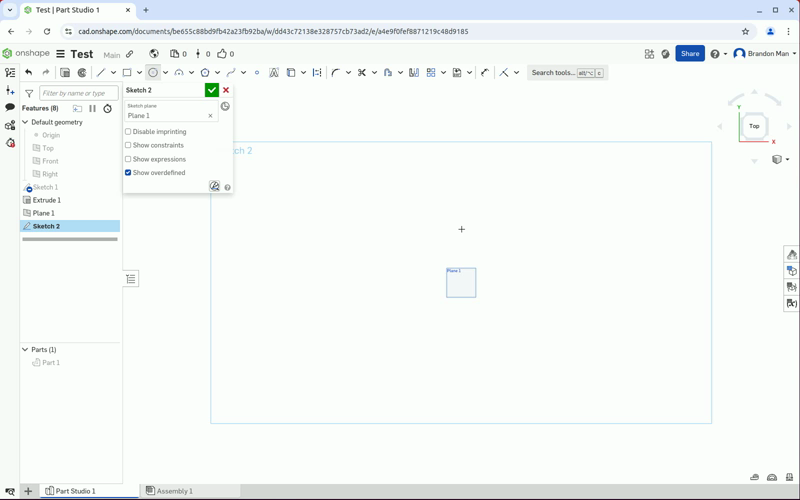
key_up(shift)
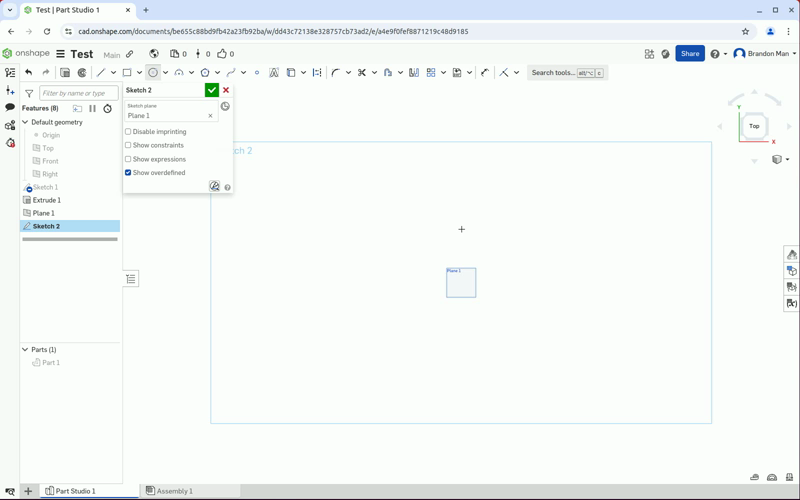
mouse_move(467, 228)
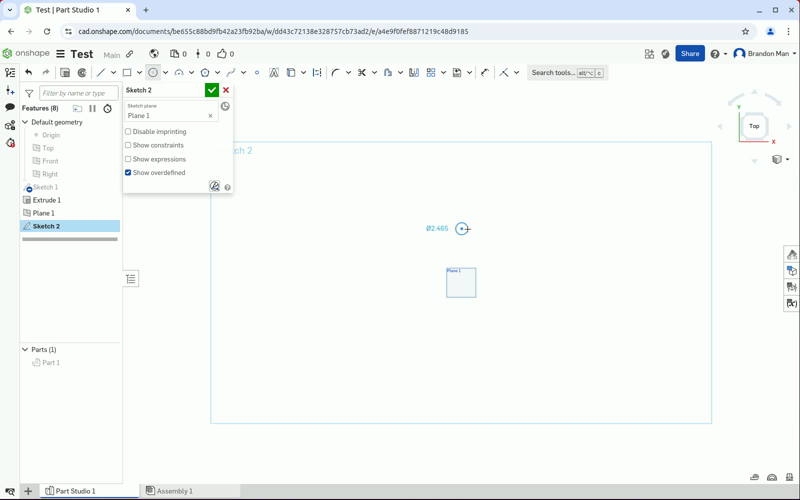
click(467, 228)
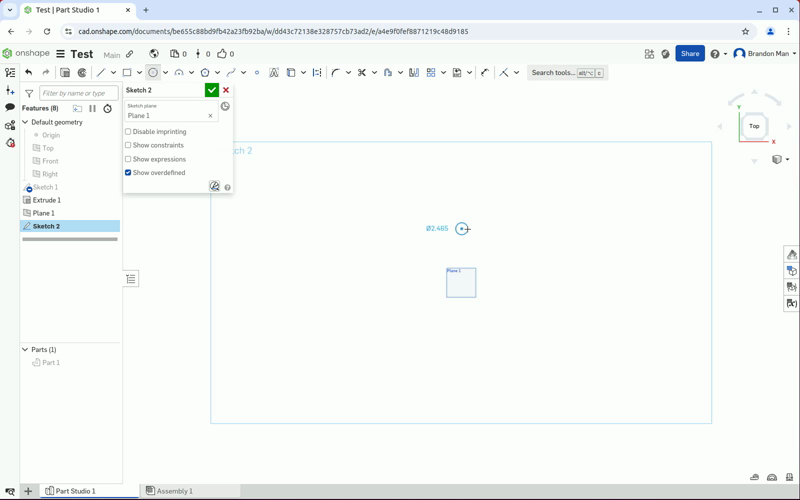
key(esc)
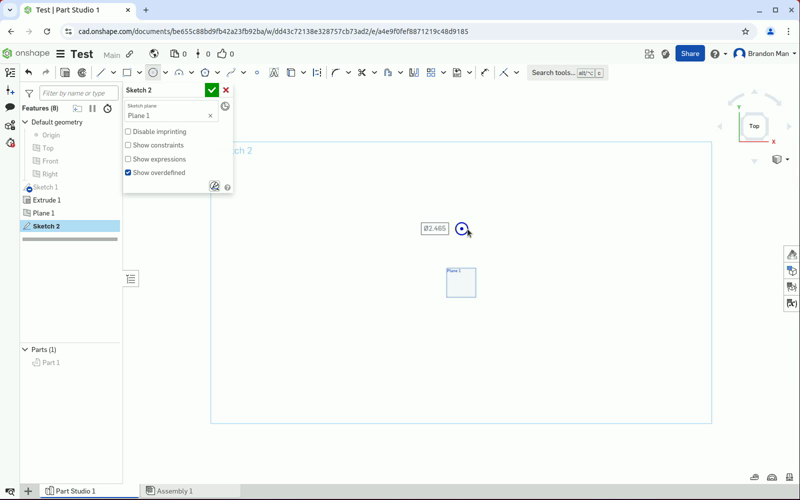
mouse_move(466, 227)
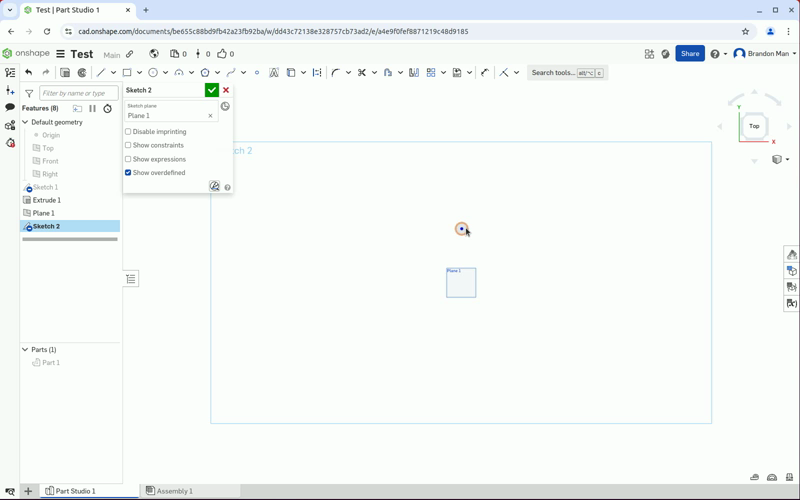
scroll(6)
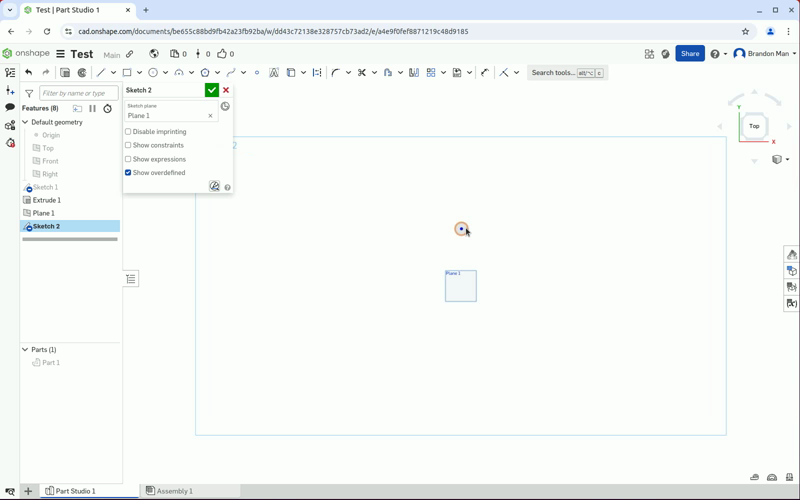
scroll(6)
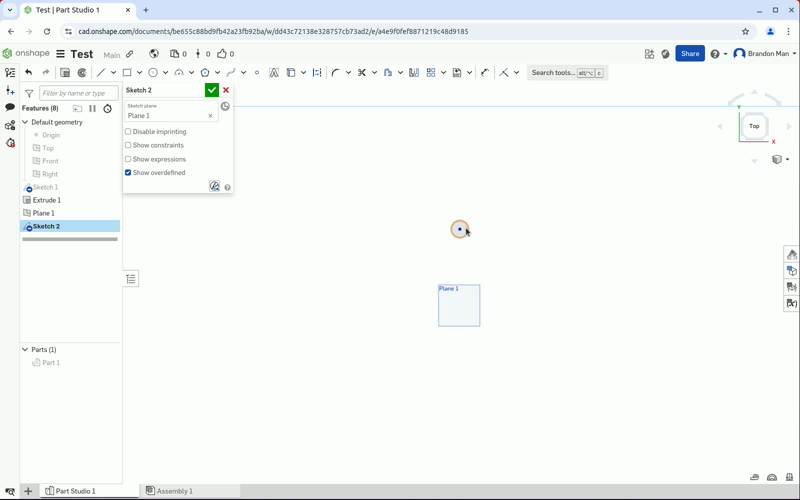
scroll(6)
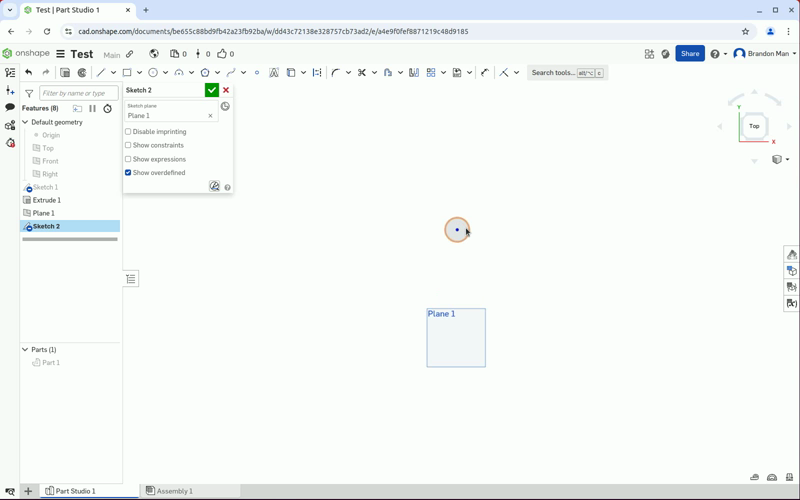
scroll(6)
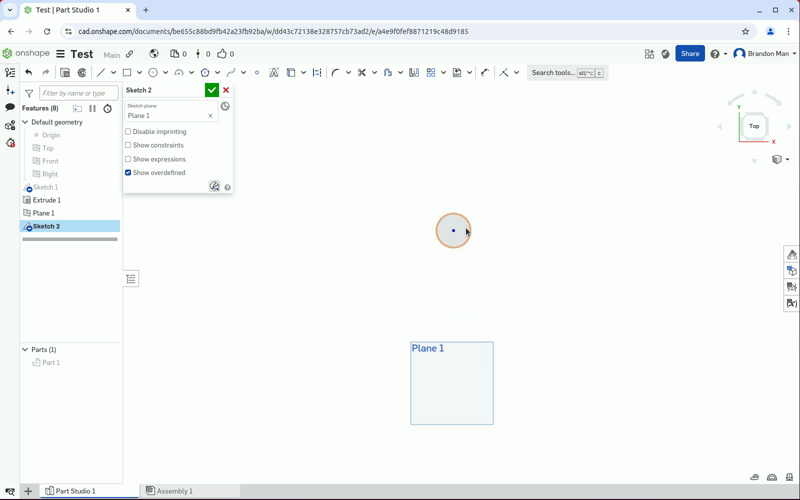
scroll(6)
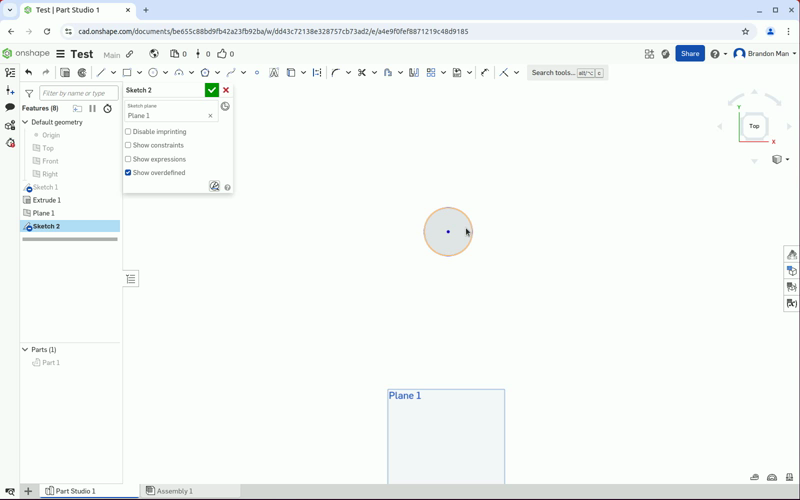
scroll(6)
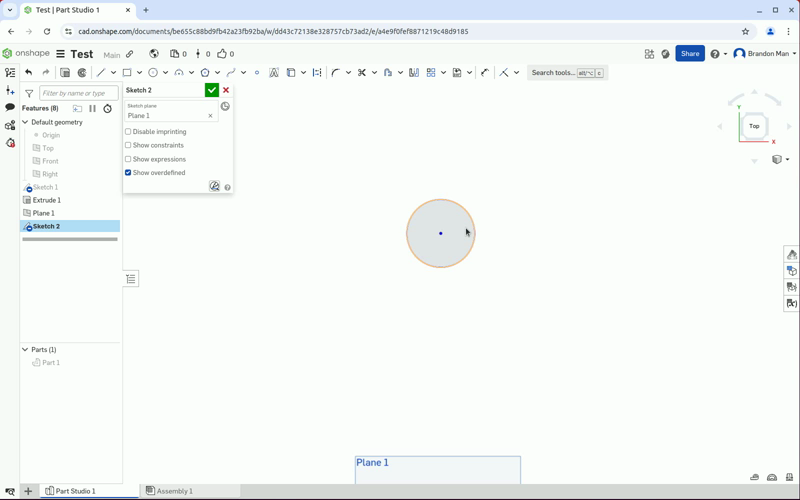
scroll(6)
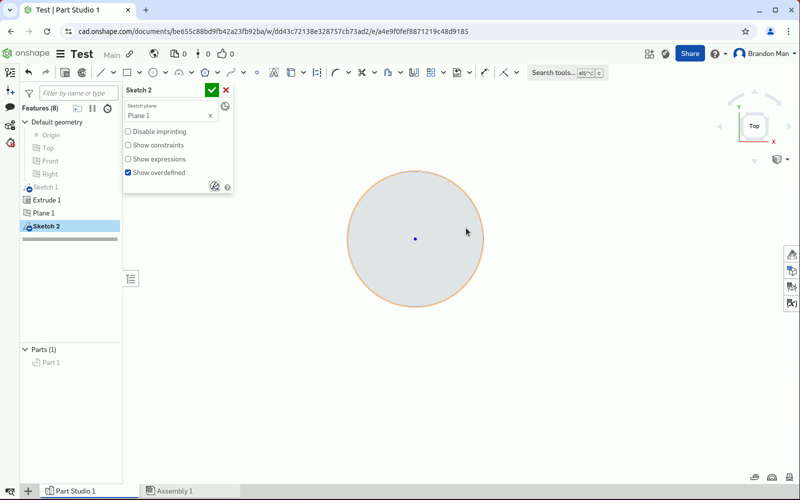
click(466, 227)
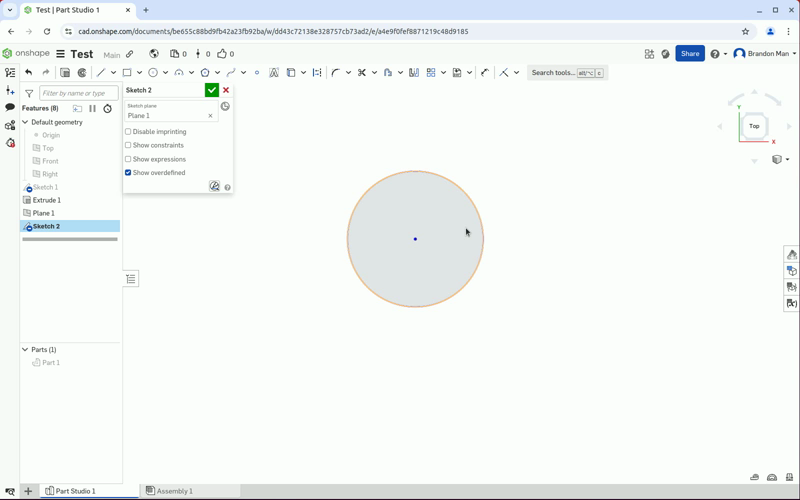
scroll(-6)
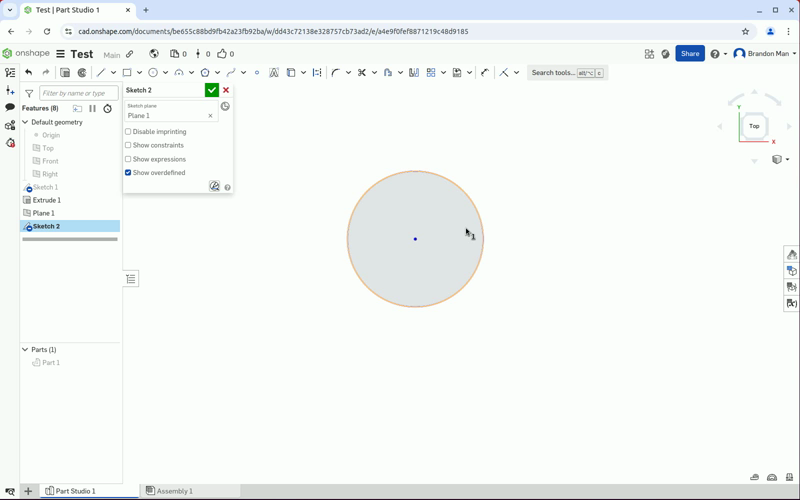
scroll(-6)
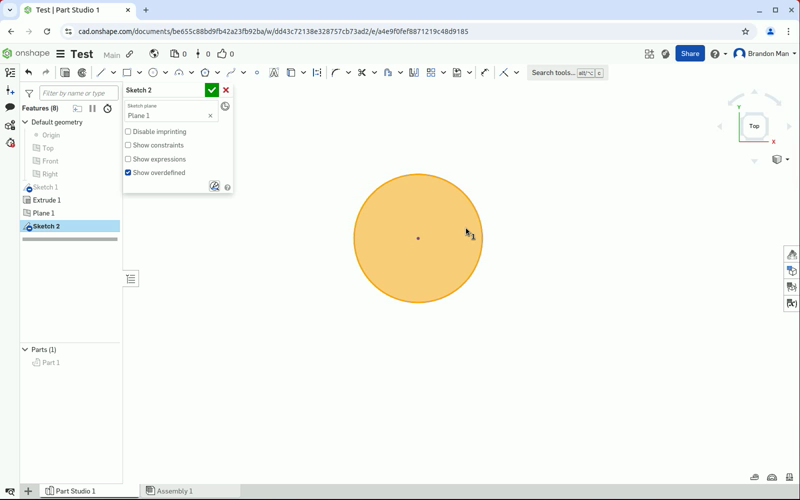
scroll(-6)
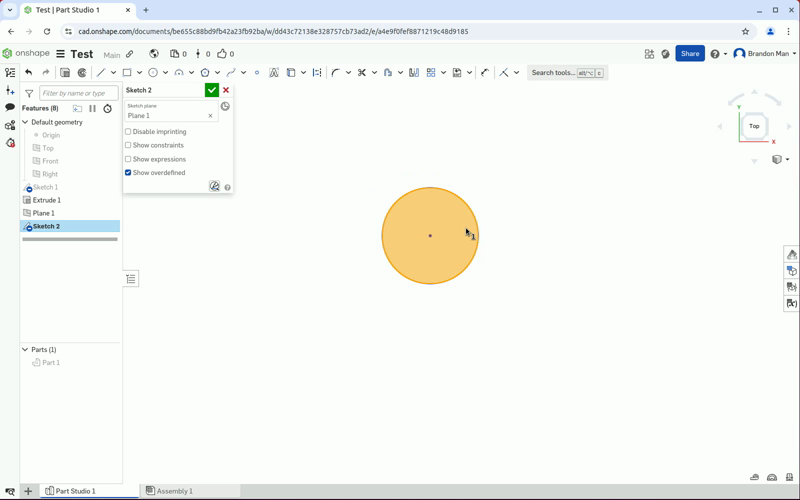
scroll(-6)
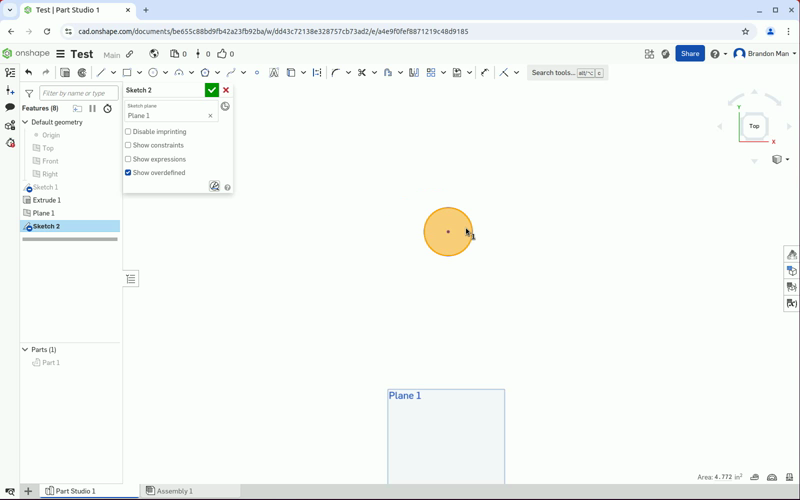
scroll(-6)
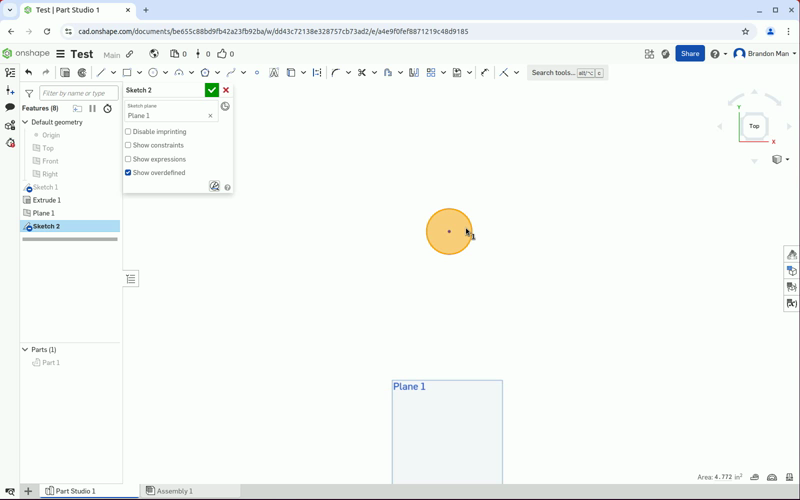
scroll(-6)
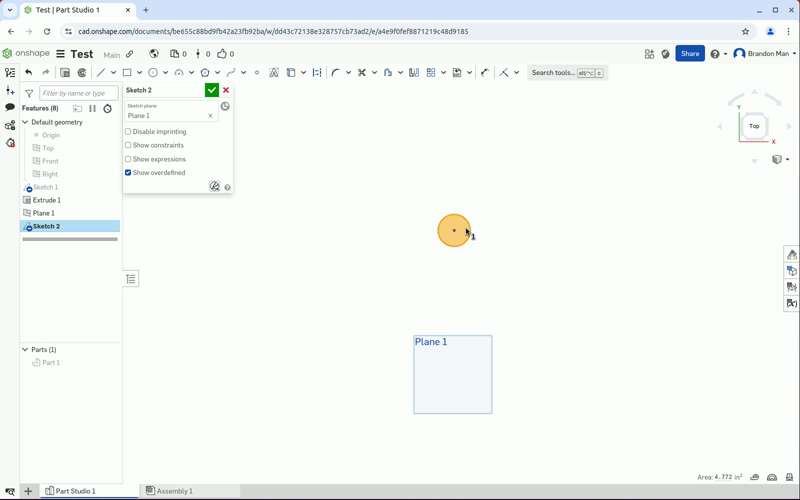
scroll(-6)
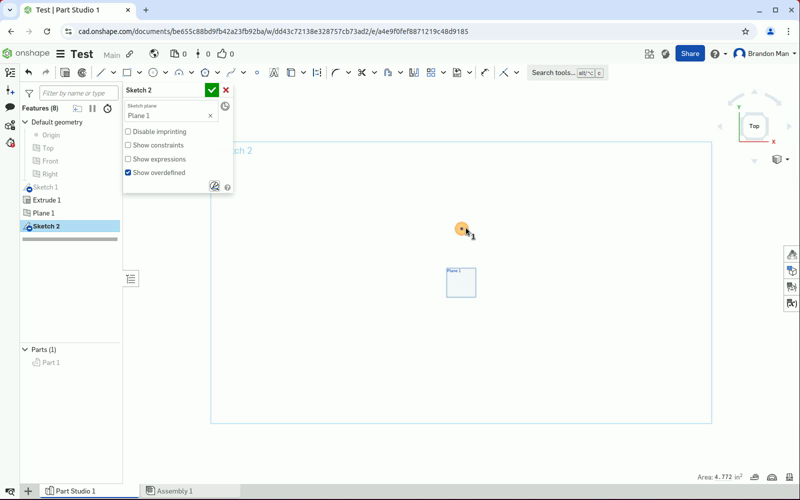
mouse_move(73, 352)
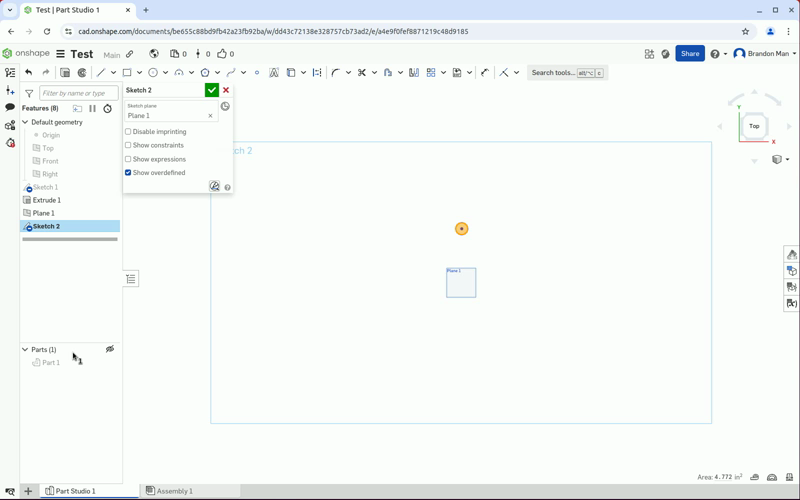
key(shift+y)
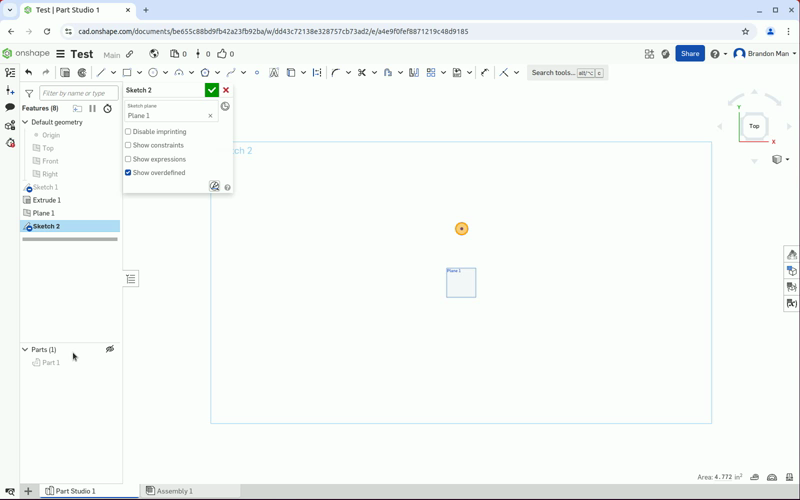
key(shift+e)
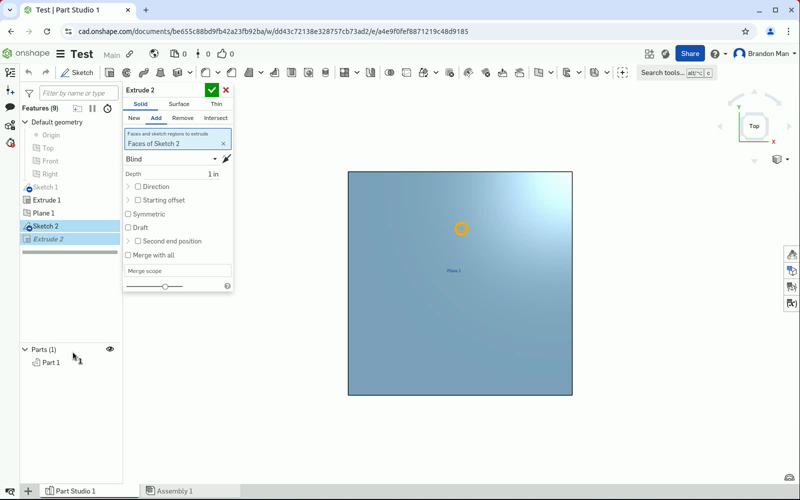
mouse_move(143, 106)
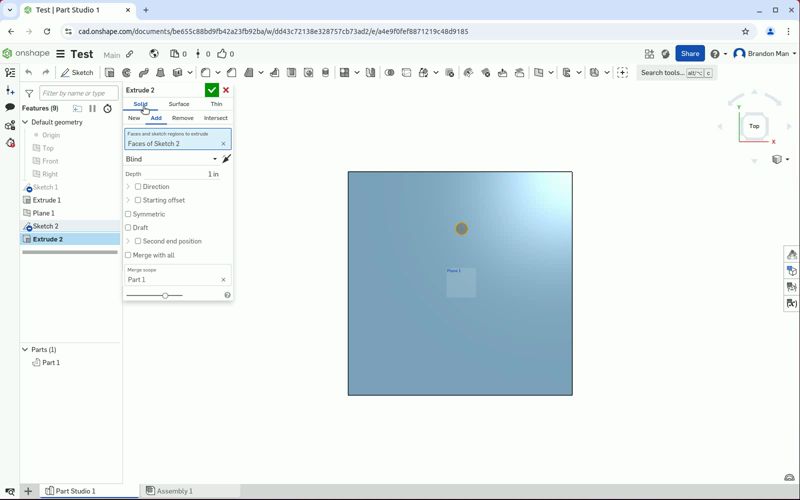
click(143, 106)
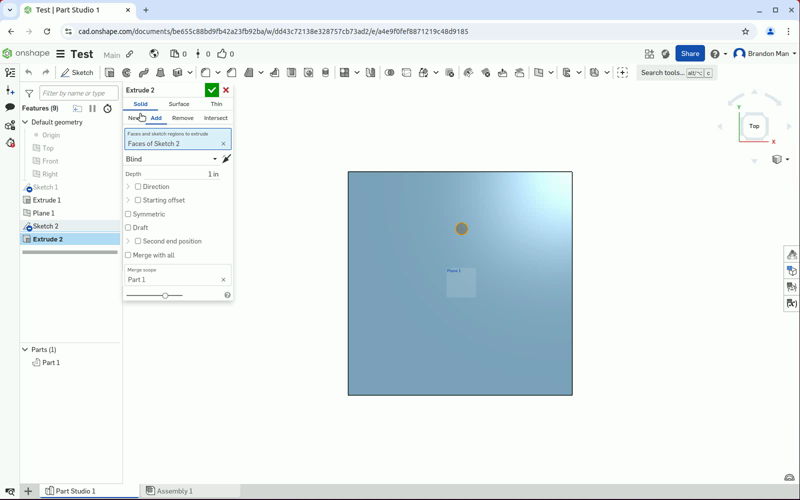
mouse_move(137, 120)
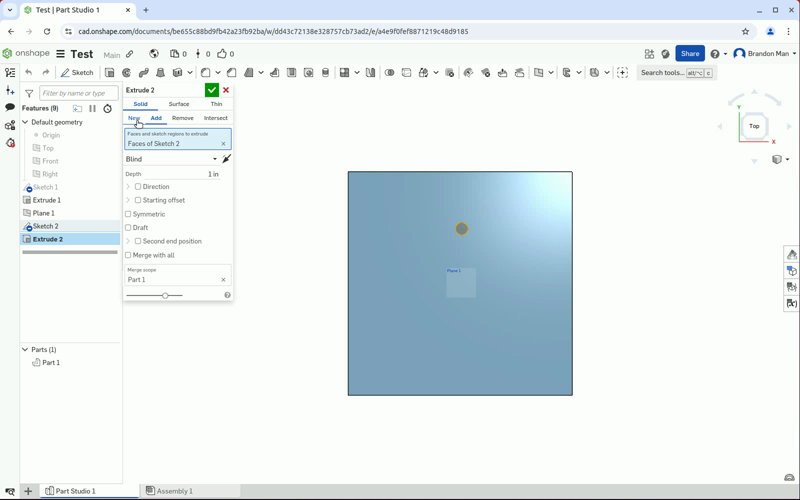
click(137, 120)
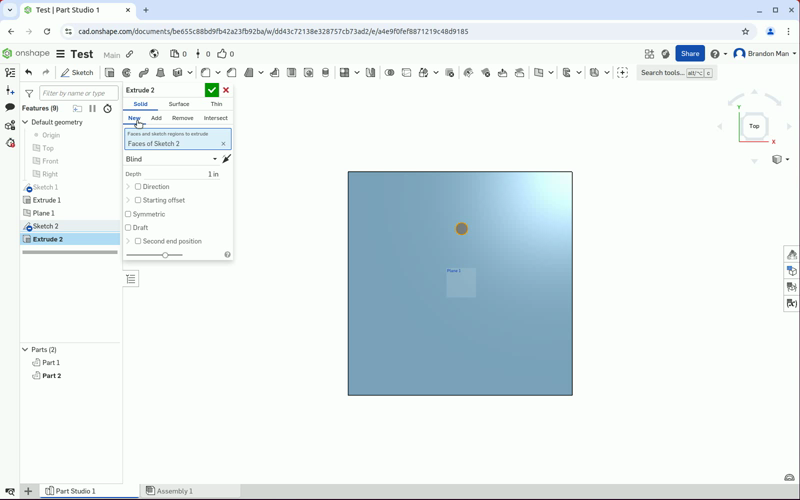
key(tab, 4)
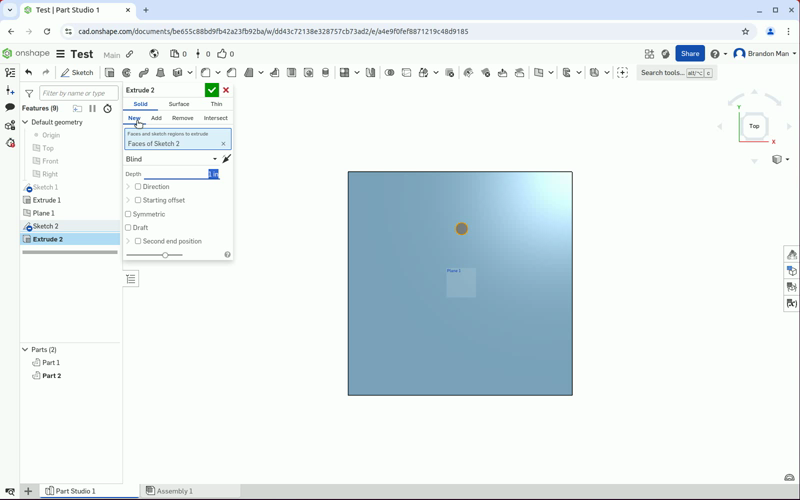
text(5.777)
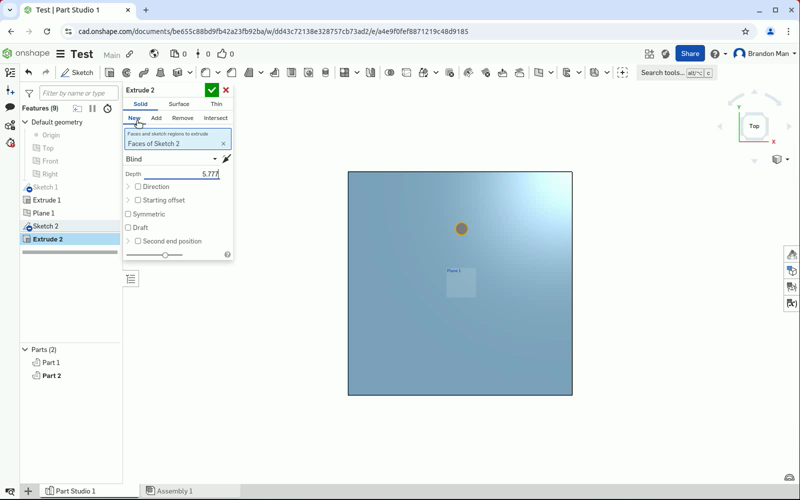
key(enter)
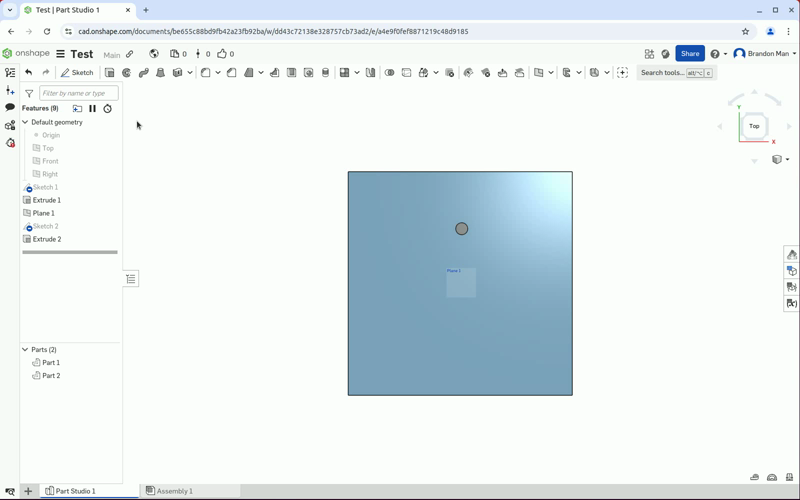
key(shift+h)
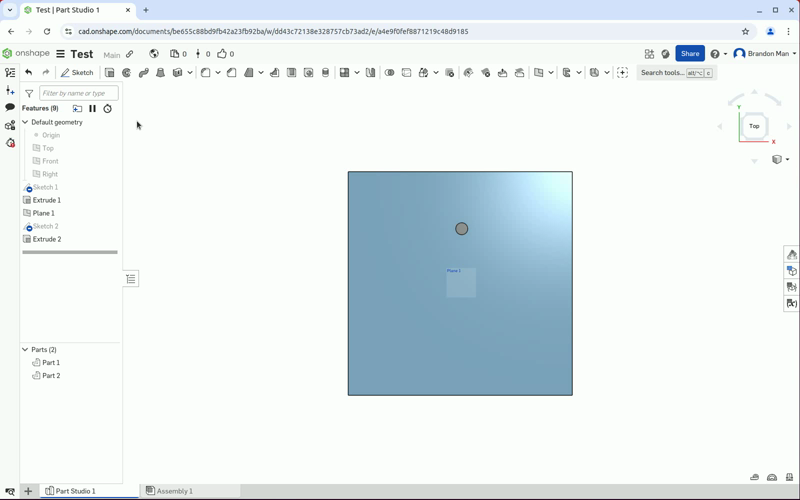
key(shift+h)
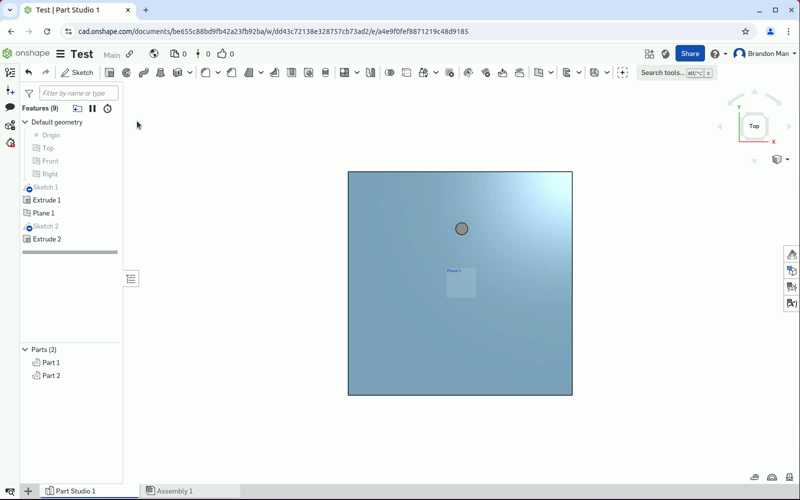
mouse_move(73, 189)
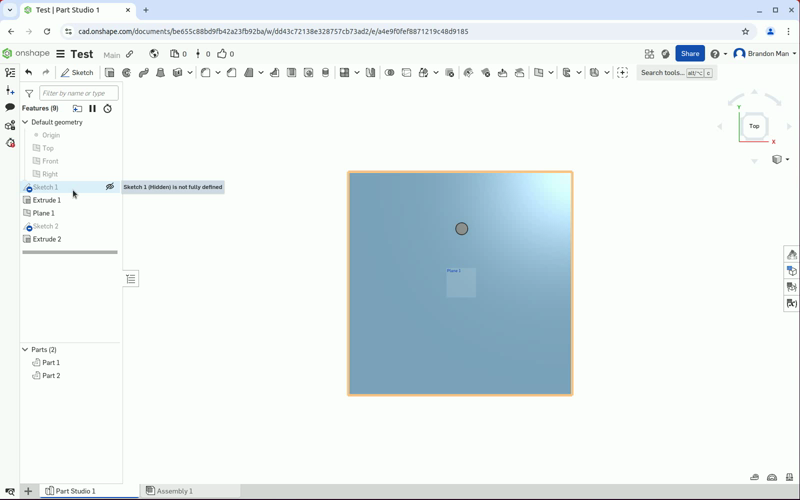
click(73, 189)
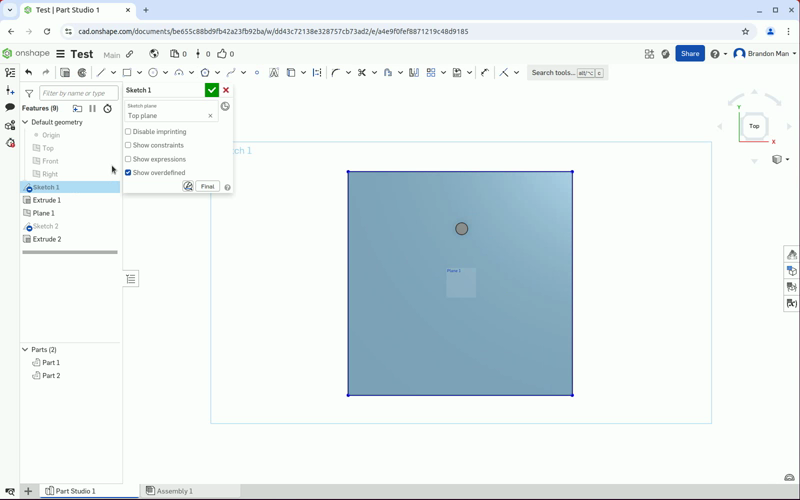
mouse_move(229, 92)
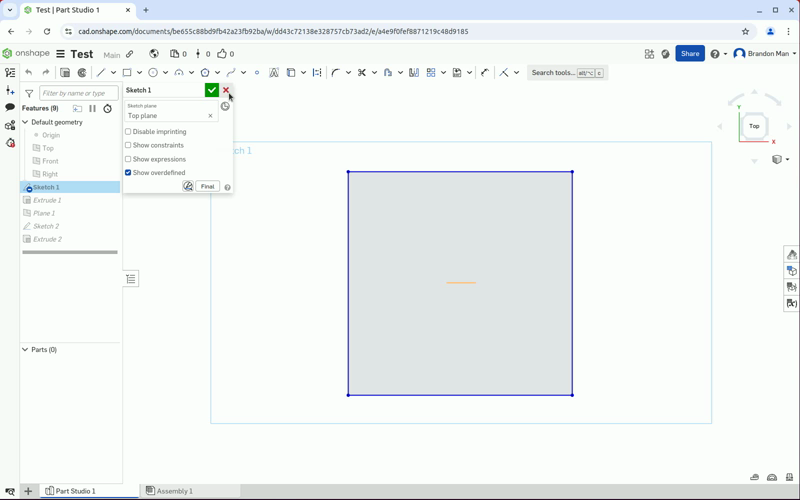
click(229, 92)
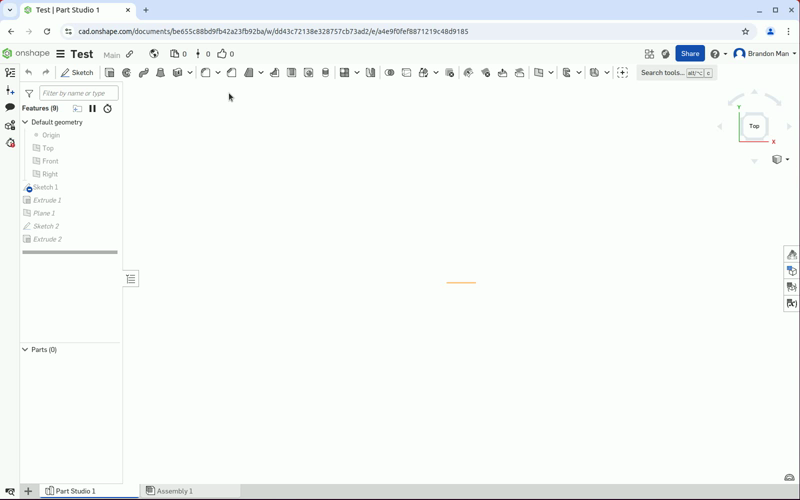
key(shift+s)
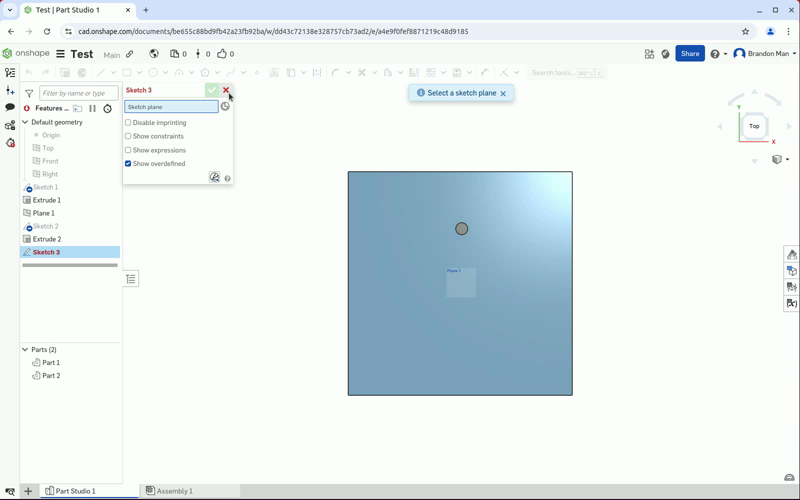
mouse_move(73, 215)
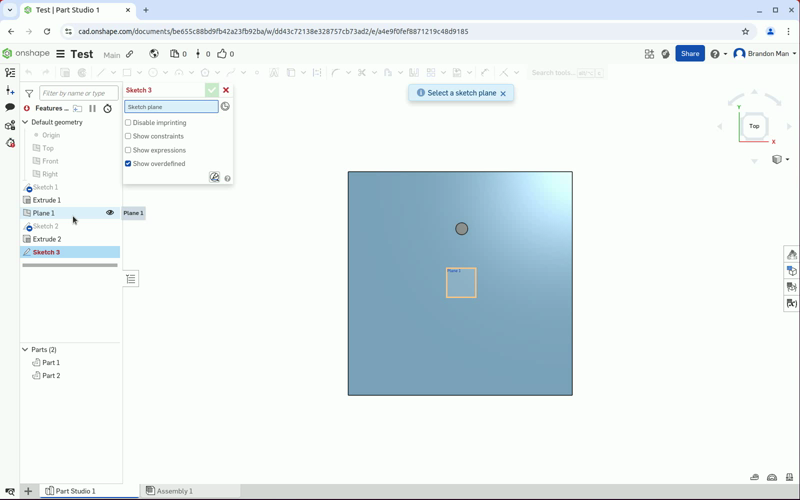
click(73, 215)
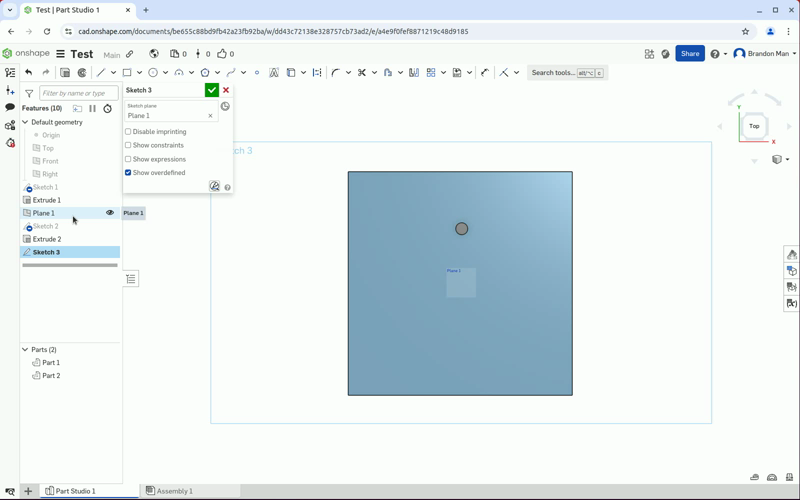
mouse_move(73, 352)
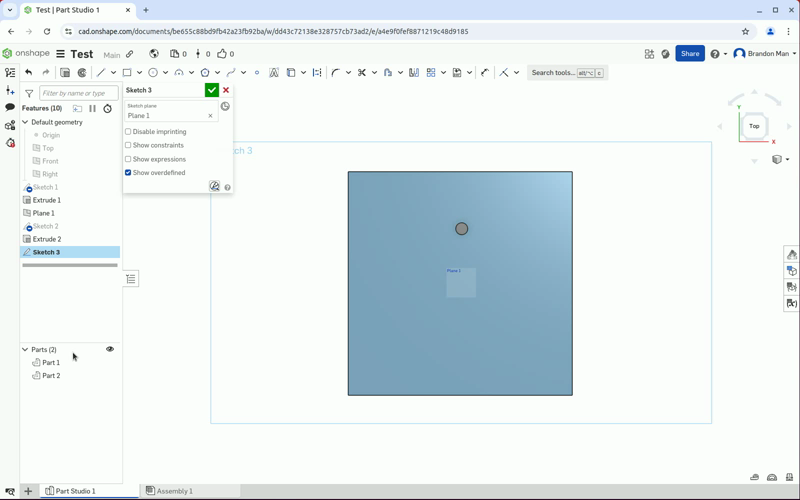
key(y)
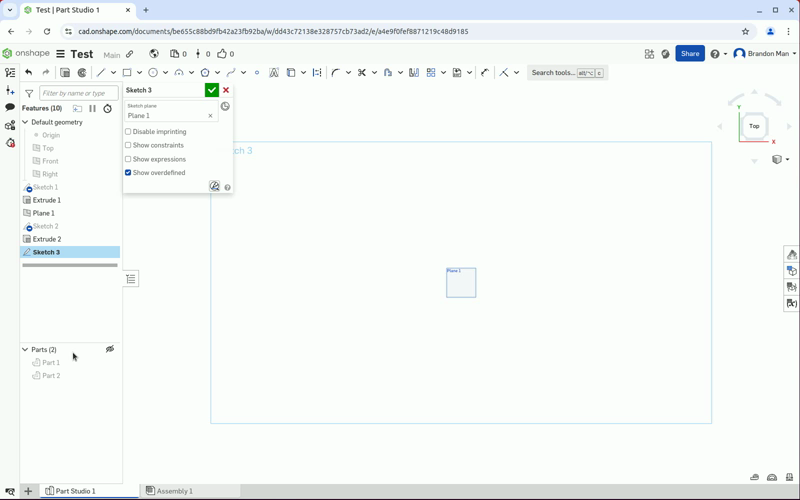
key(c)
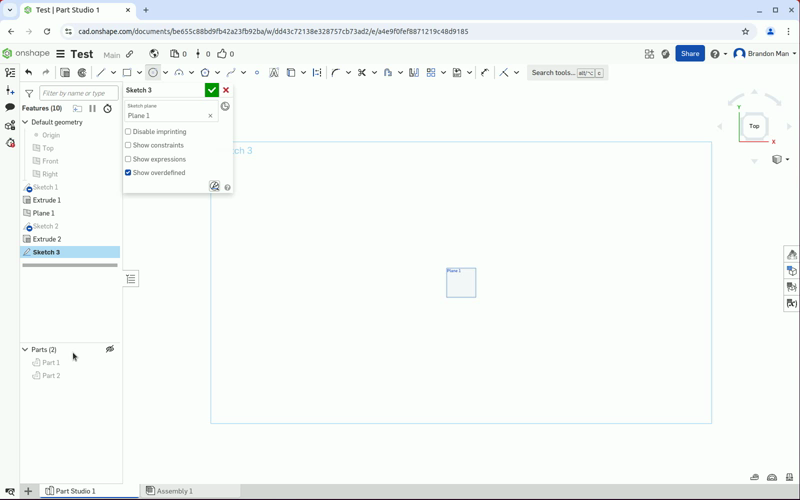
key_down(shift)
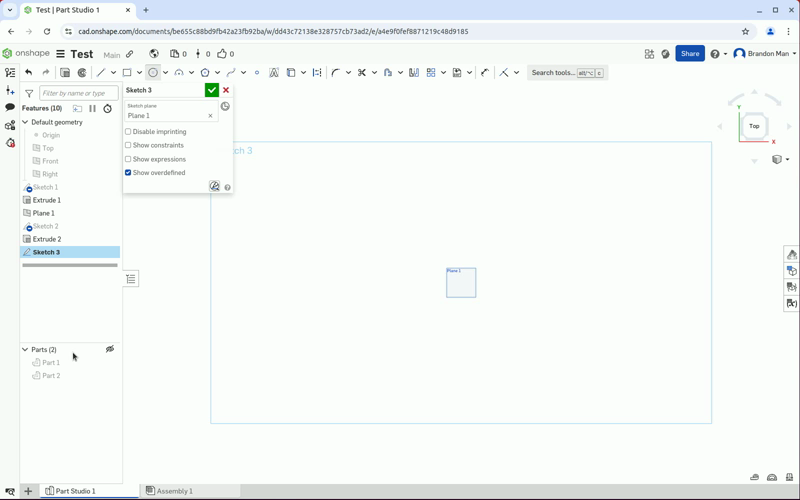
mouse_move(461, 336)
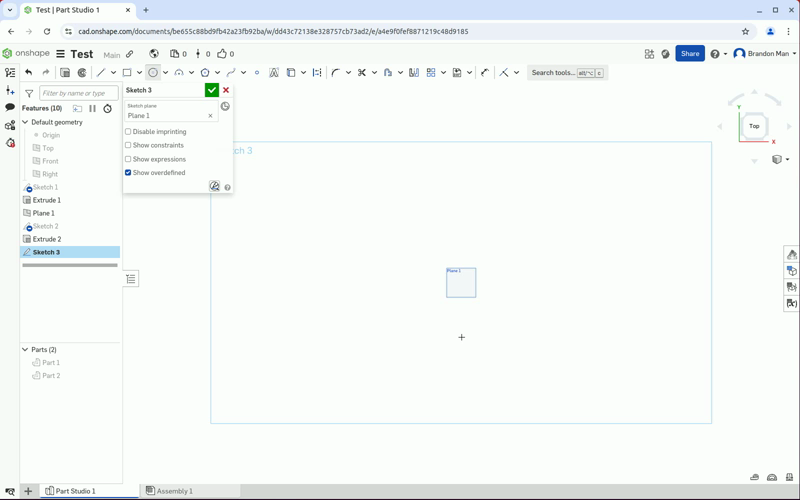
click(461, 336)
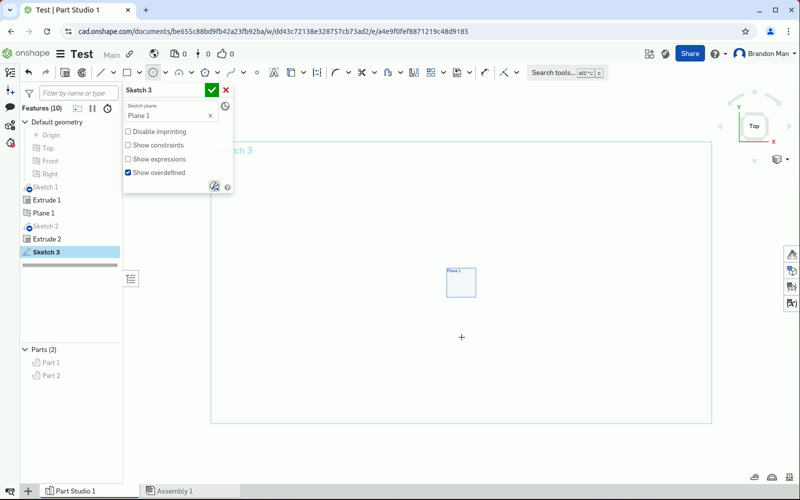
key_up(shift)
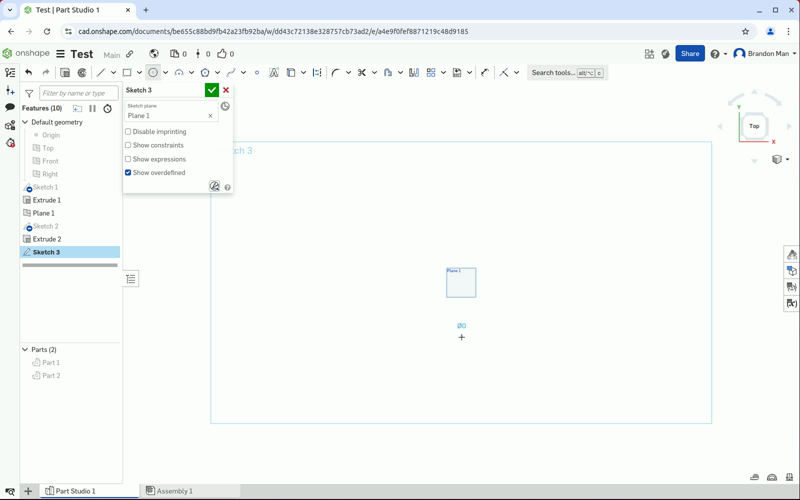
mouse_move(467, 336)
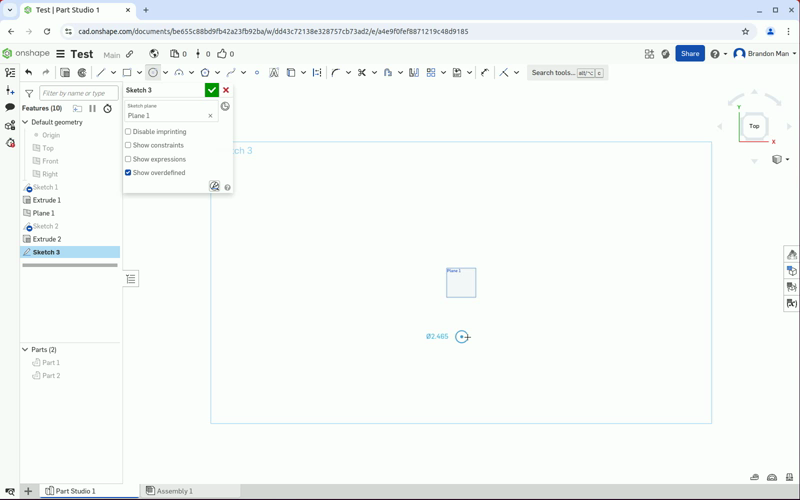
click(467, 336)
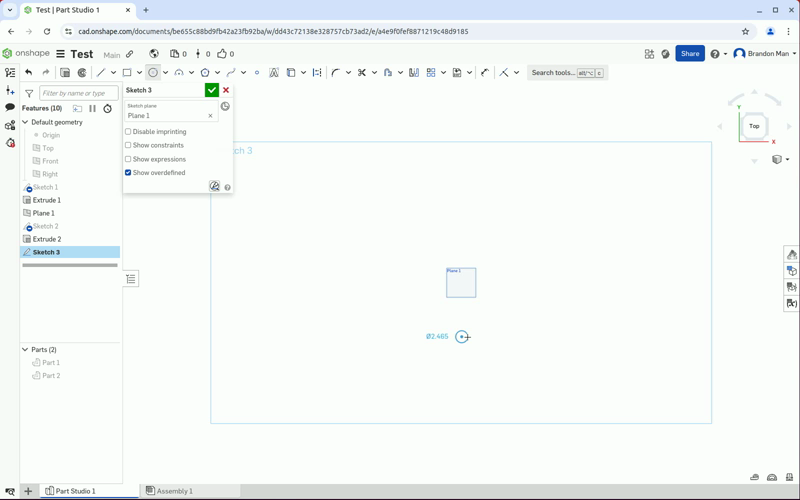
key(esc)
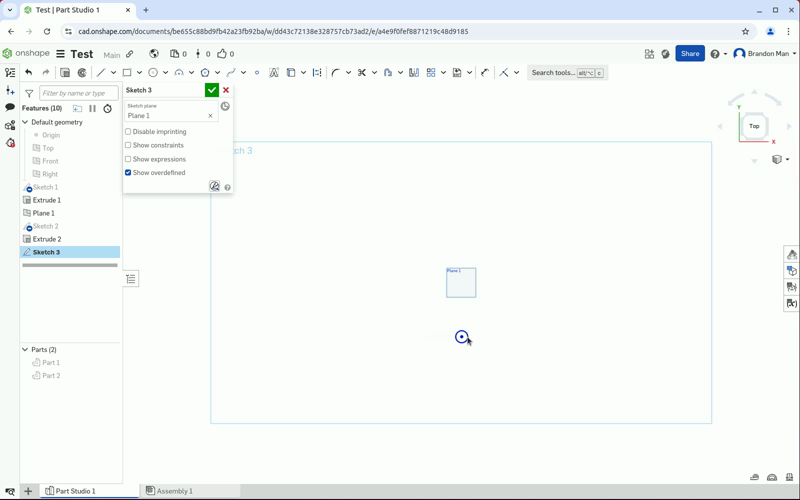
mouse_move(466, 335)
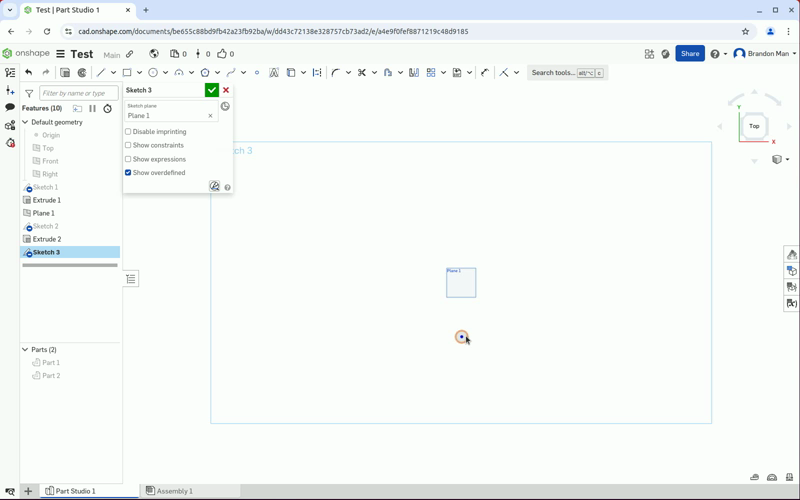
scroll(6)
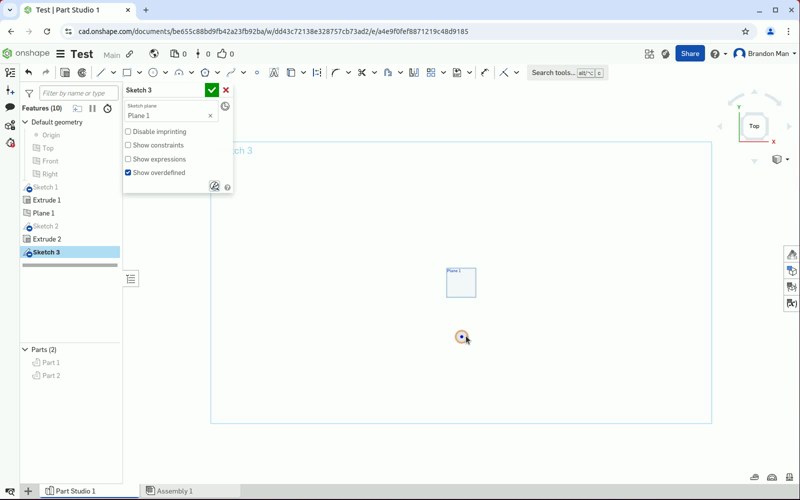
scroll(6)
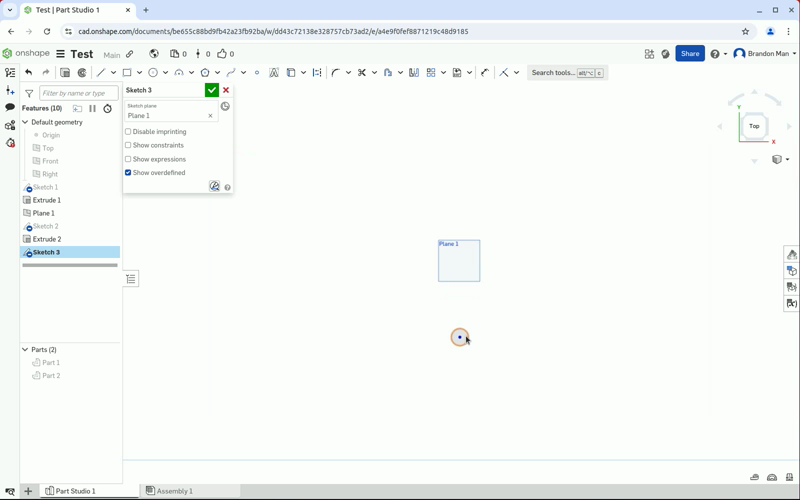
scroll(6)
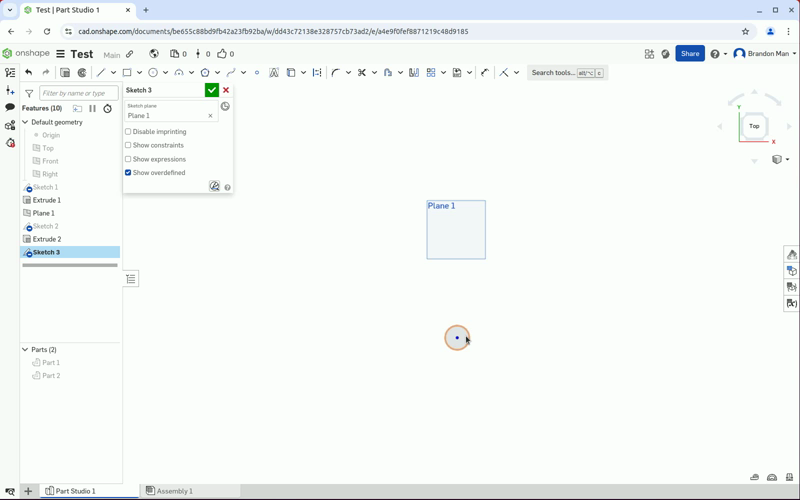
scroll(6)
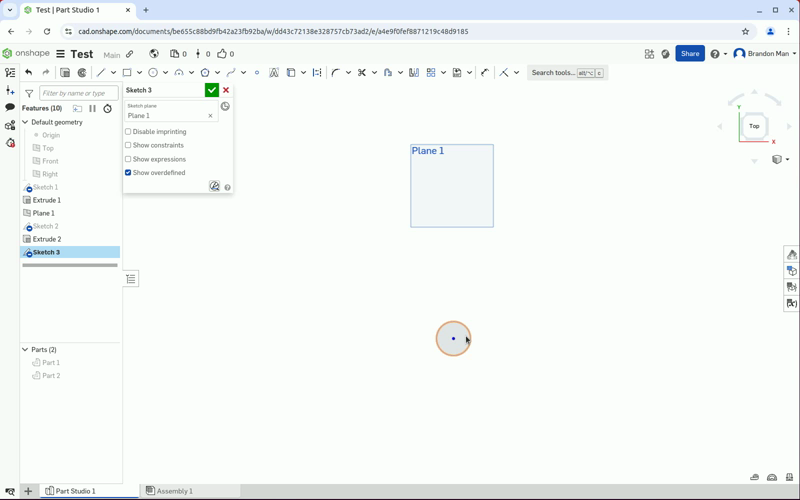
scroll(6)
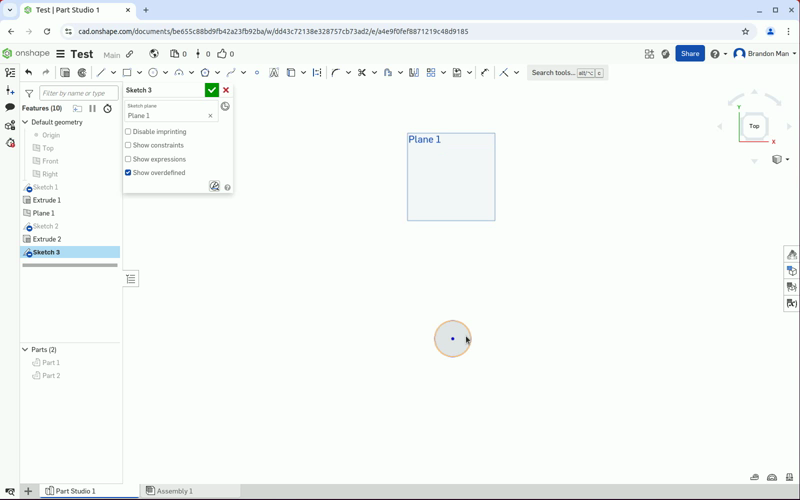
scroll(6)
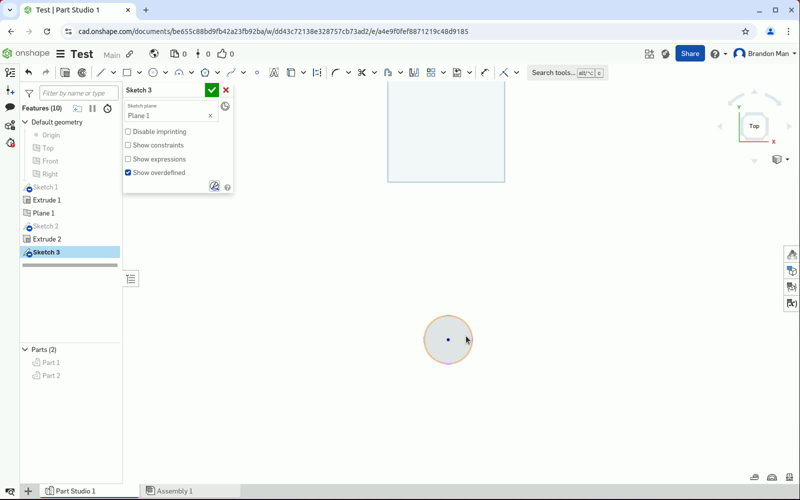
scroll(6)
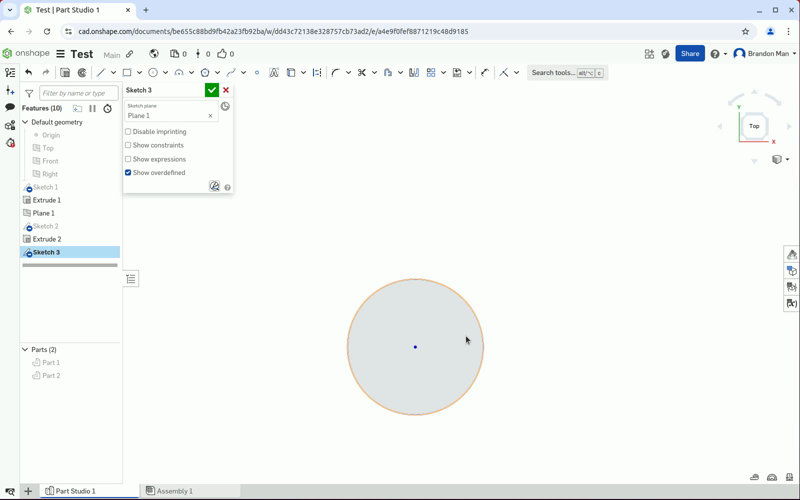
click(466, 335)
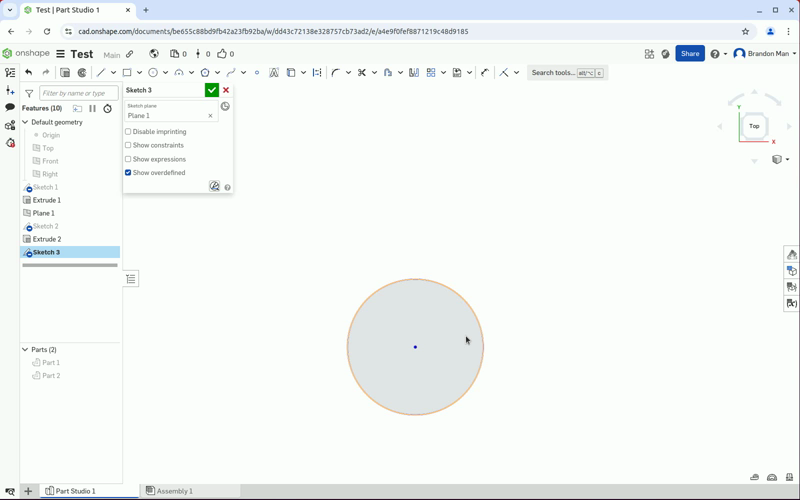
scroll(-6)
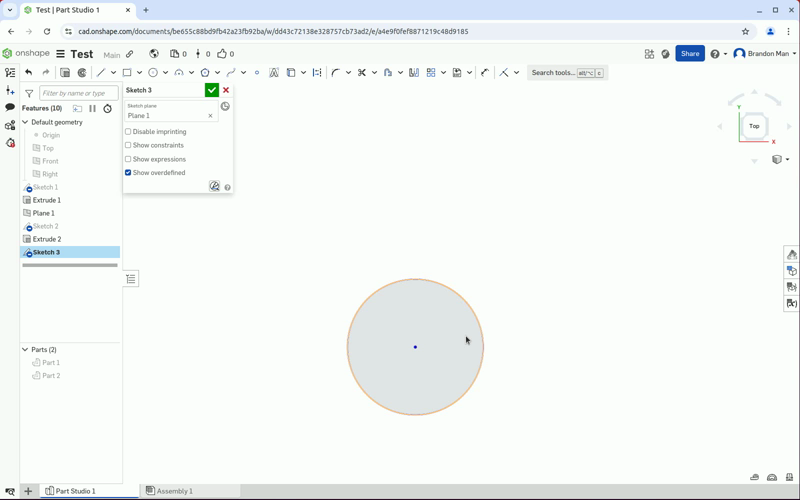
scroll(-6)
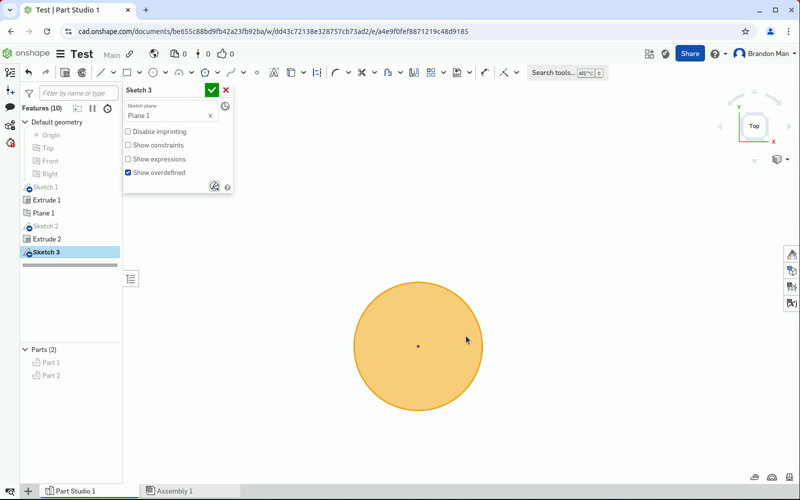
scroll(-6)
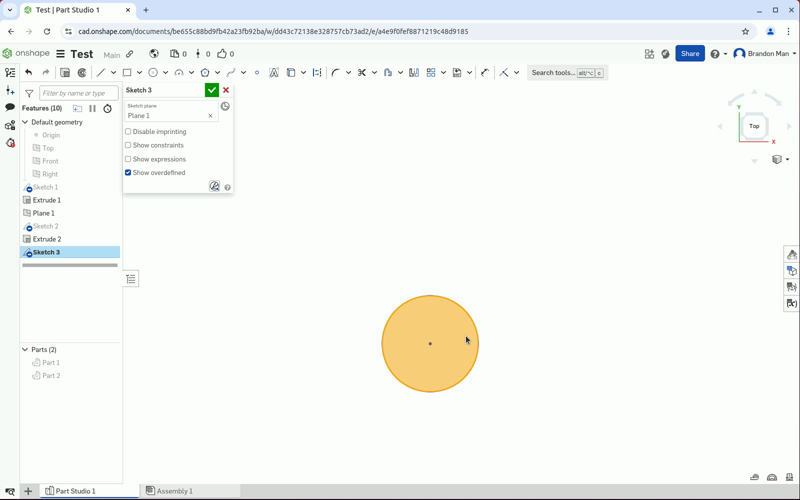
scroll(-6)
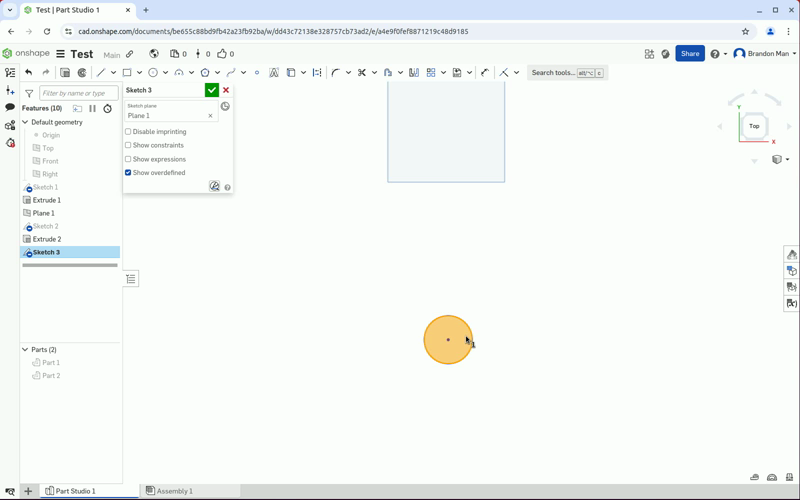
scroll(-6)
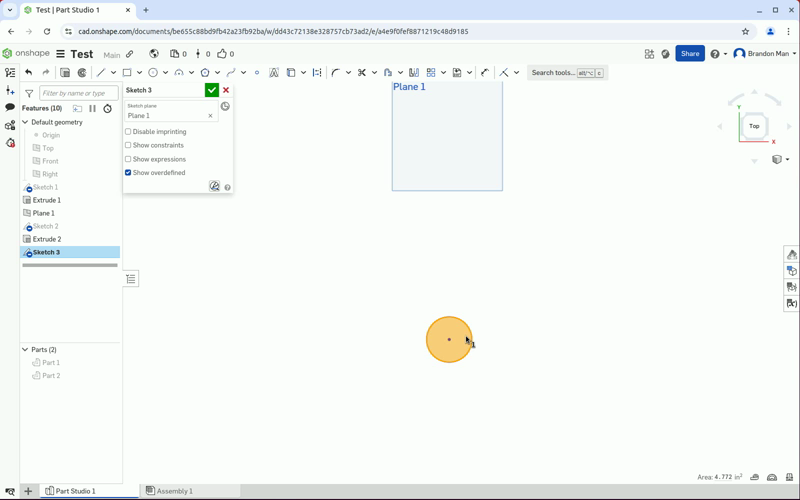
scroll(-6)
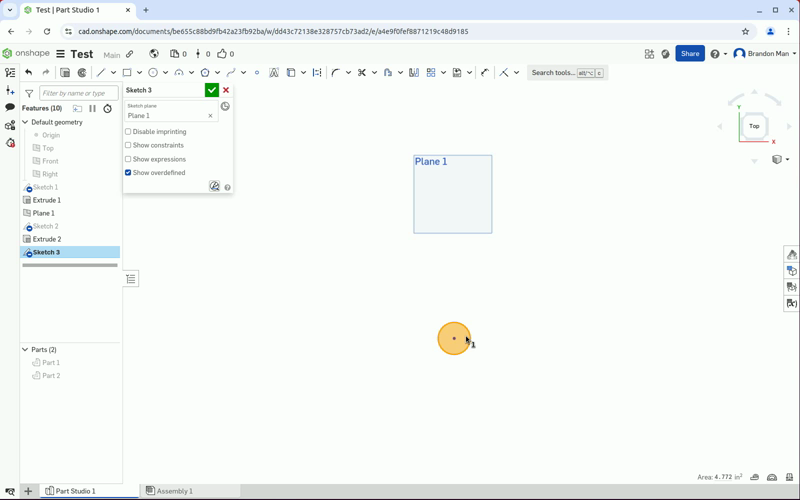
scroll(-6)
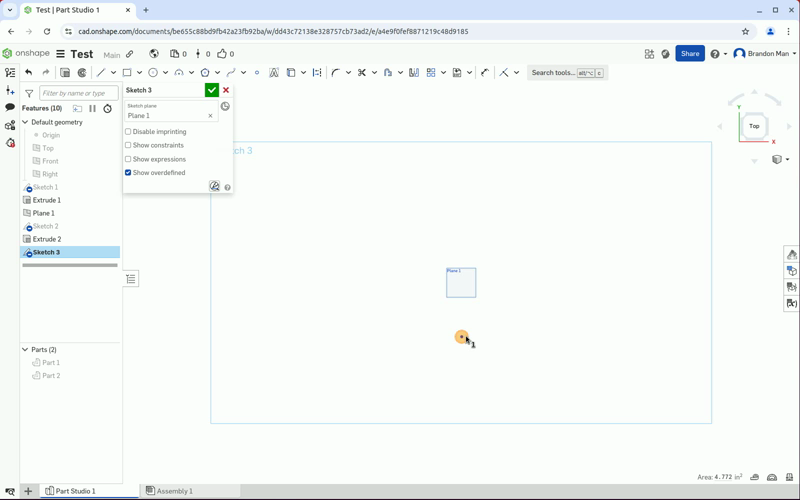
mouse_move(73, 352)
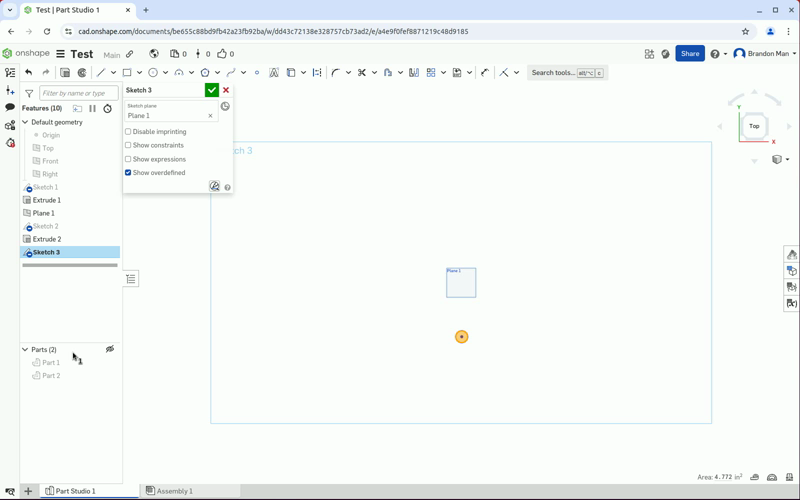
key(shift+y)
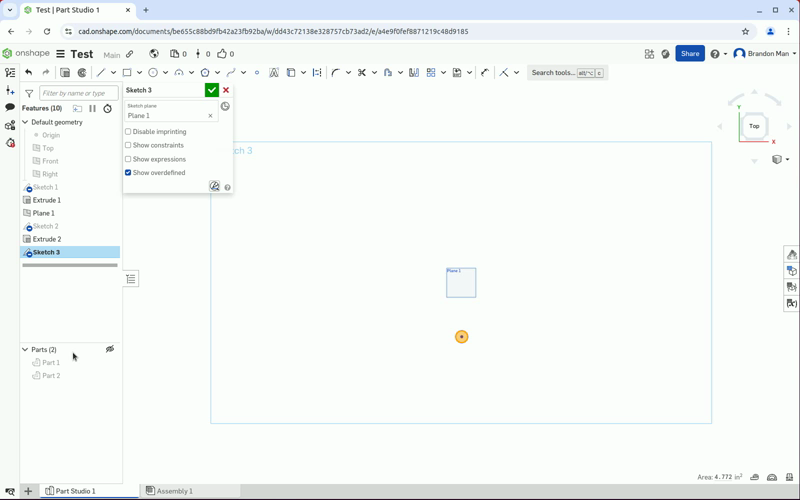
key(shift+e)
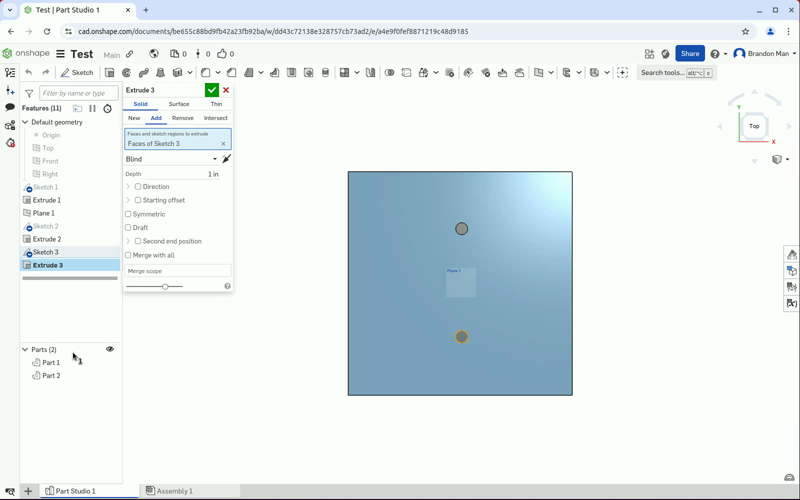
mouse_move(143, 106)
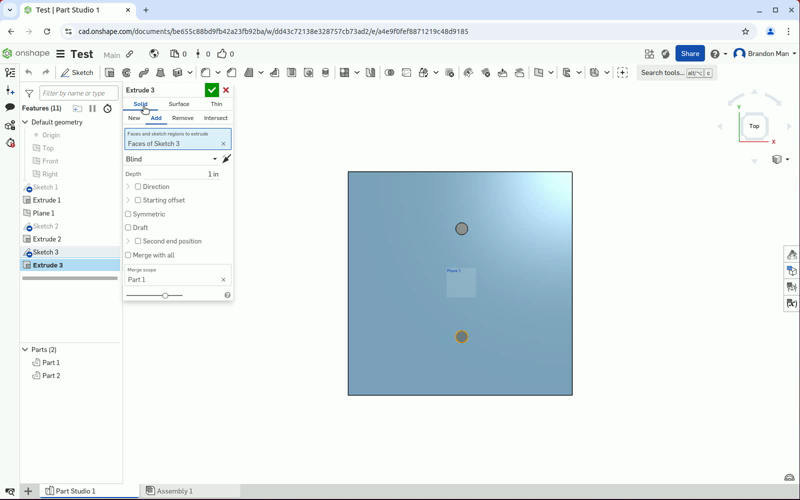
click(143, 106)
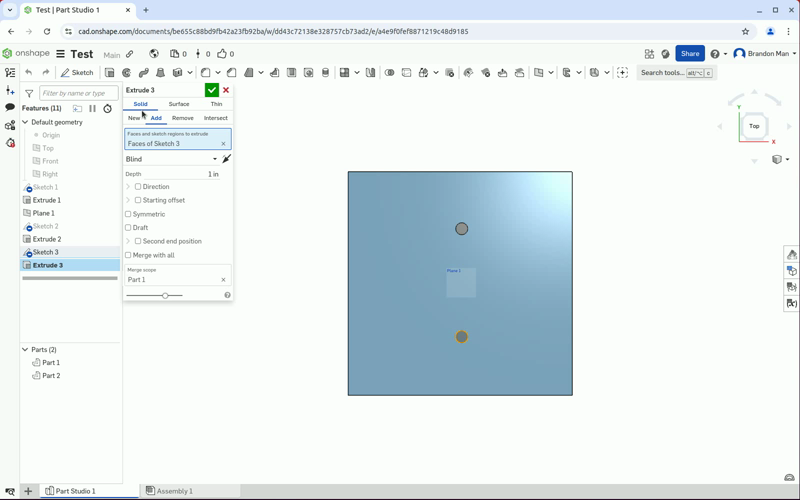
mouse_move(137, 120)
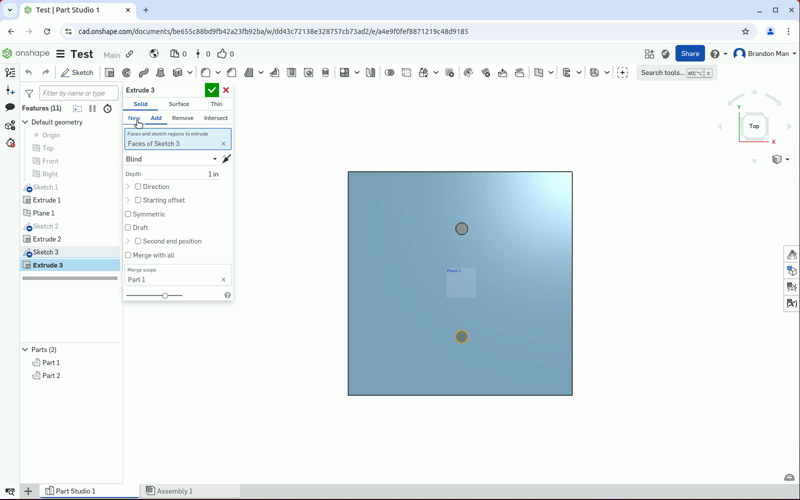
click(137, 120)
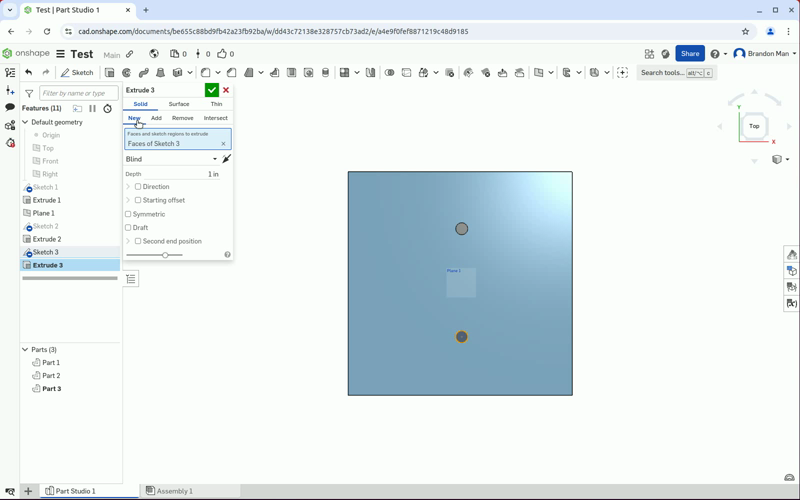
key(tab, 4)
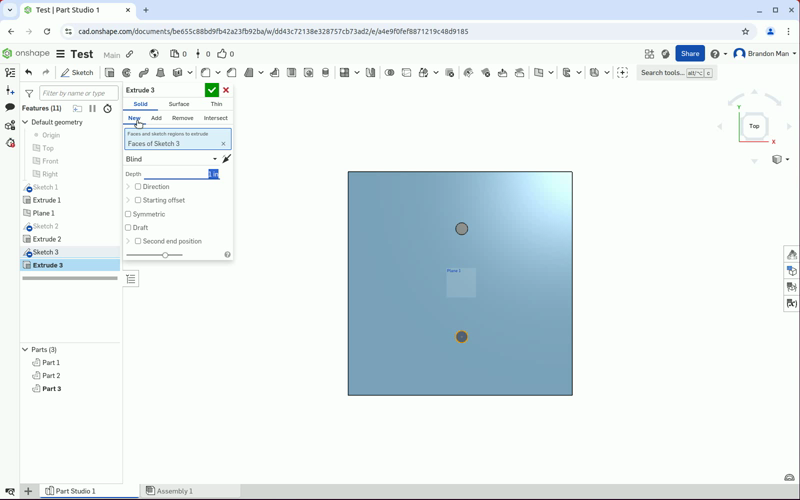
text(5.777)
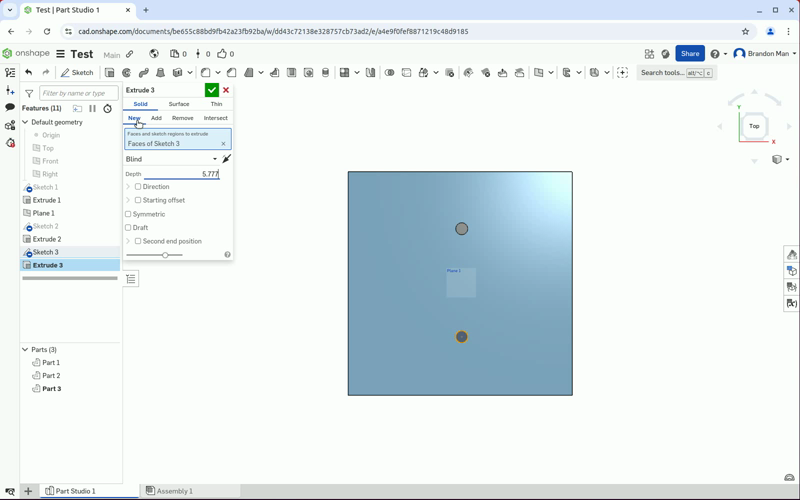
key(enter)
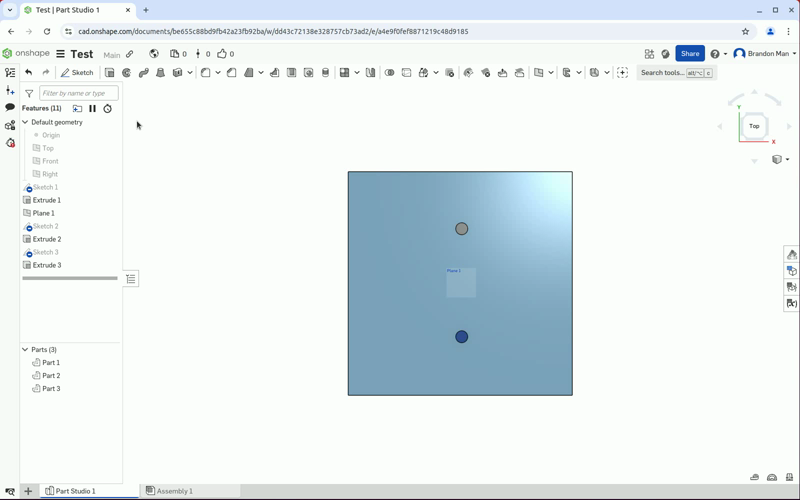
key(shift+h)
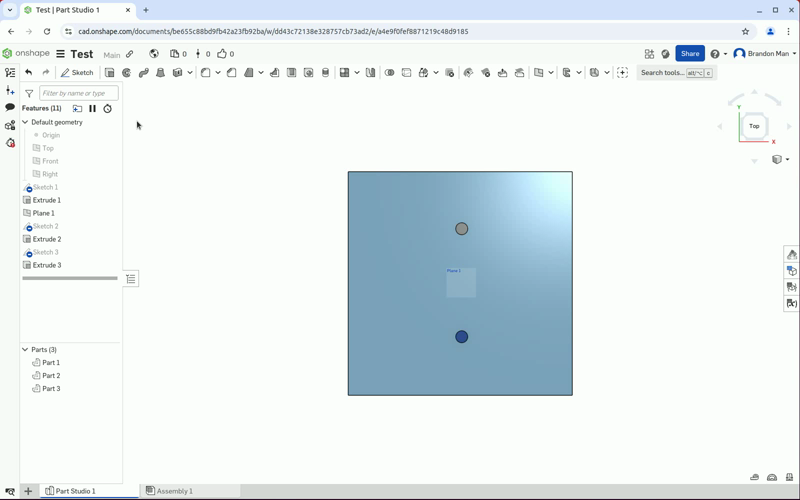
key(shift+h)
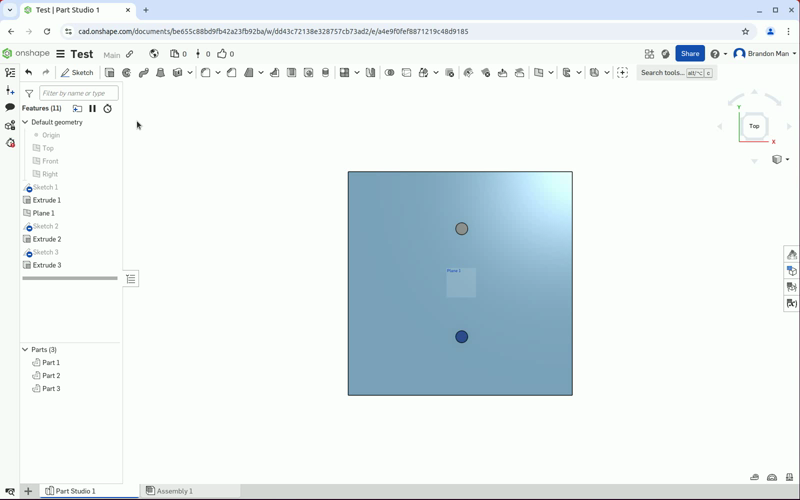
mouse_move(73, 189)
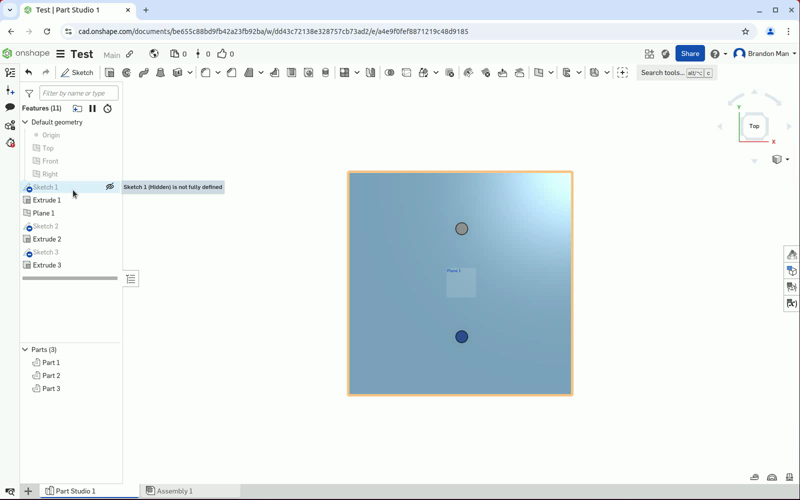
click(73, 189)
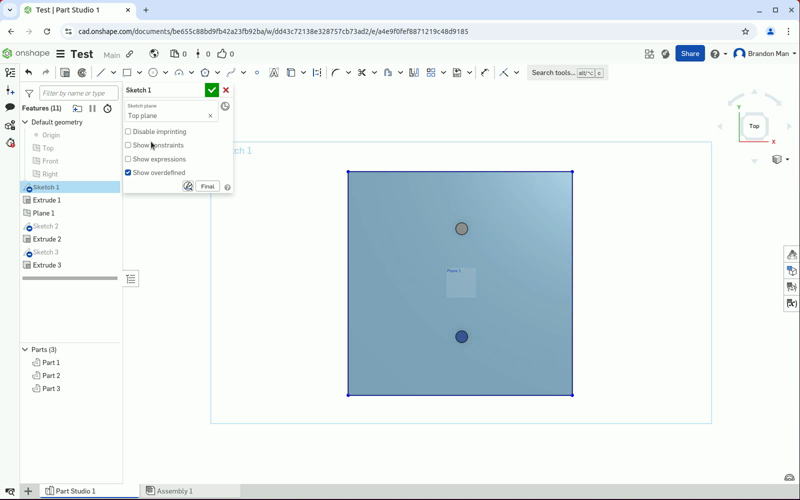
mouse_move(229, 92)
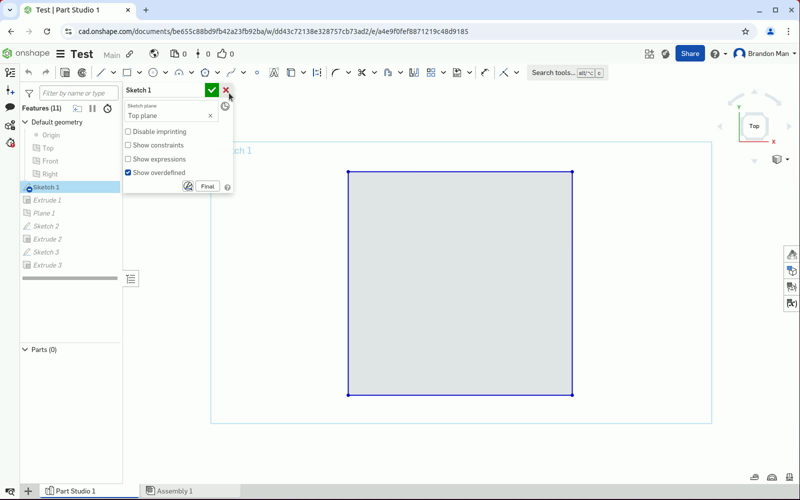
click(229, 92)
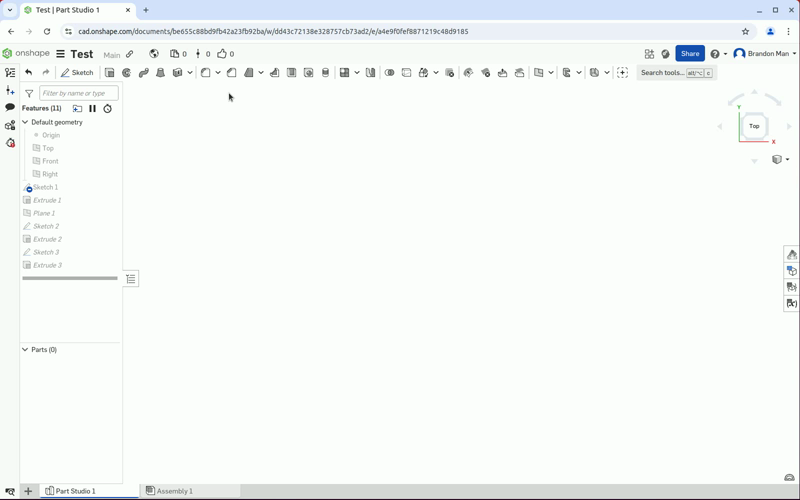
key(shift+s)
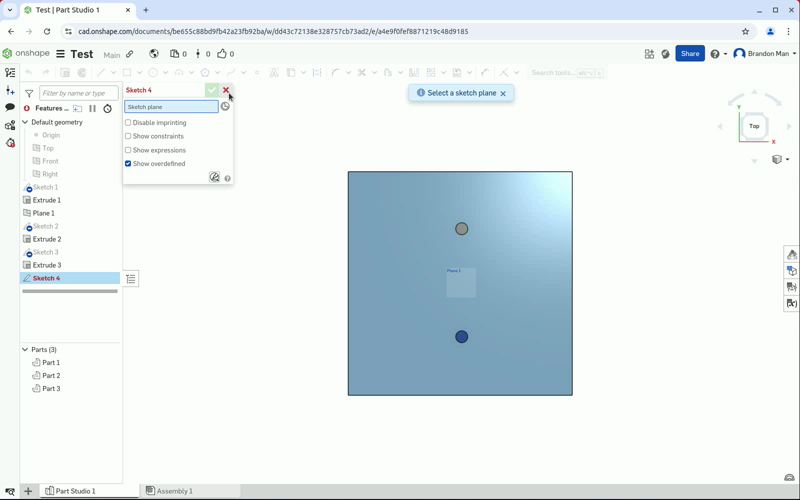
mouse_move(73, 215)
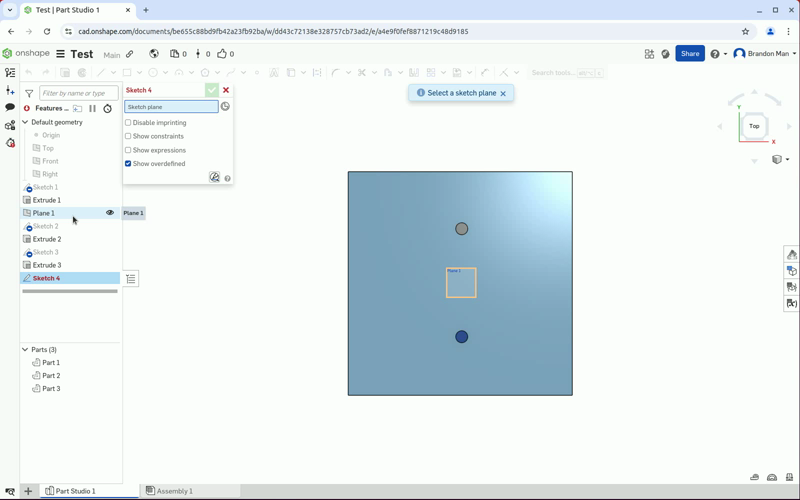
click(73, 215)
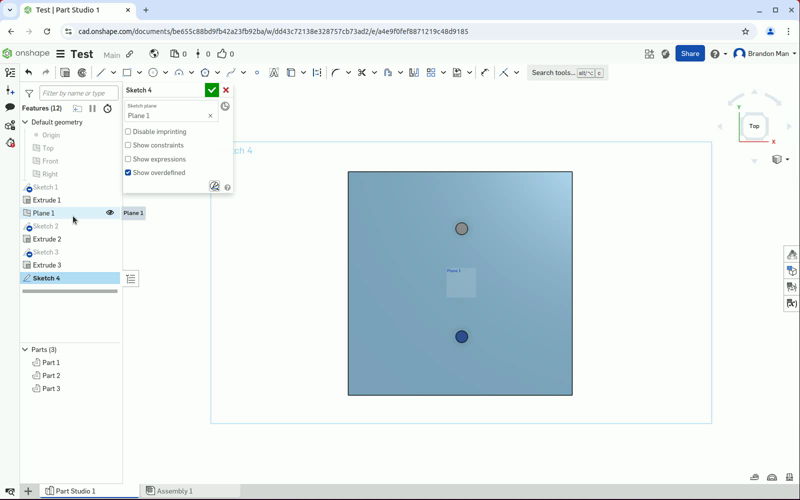
mouse_move(73, 352)
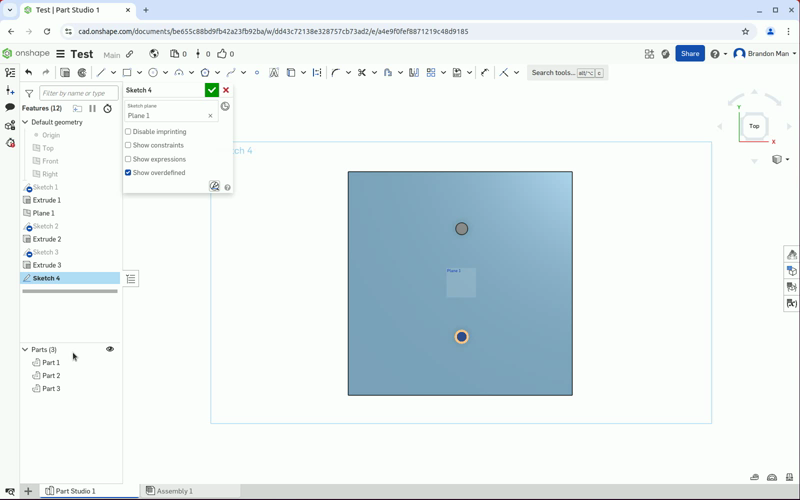
key(y)
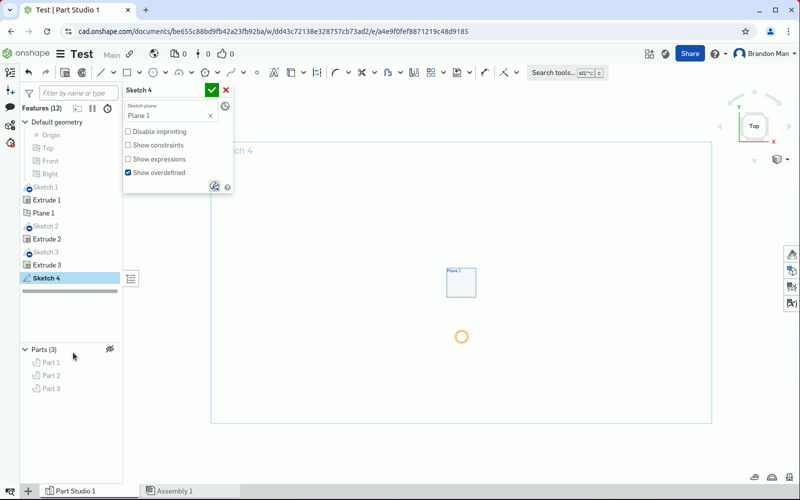
key(c)
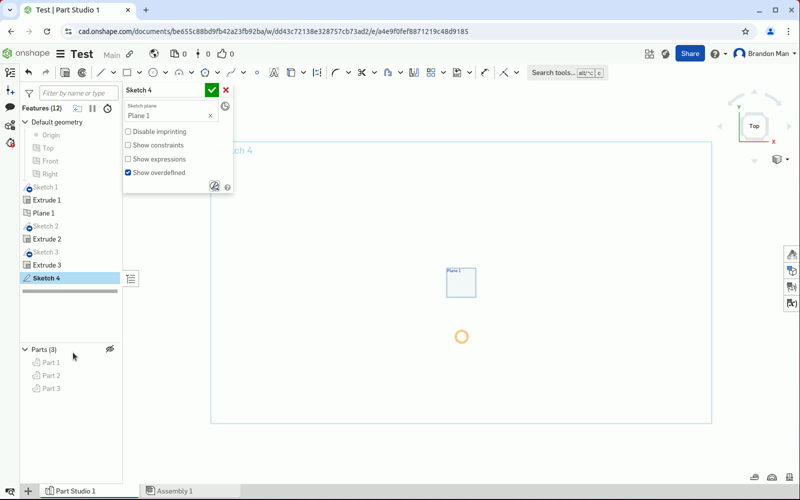
key_down(shift)
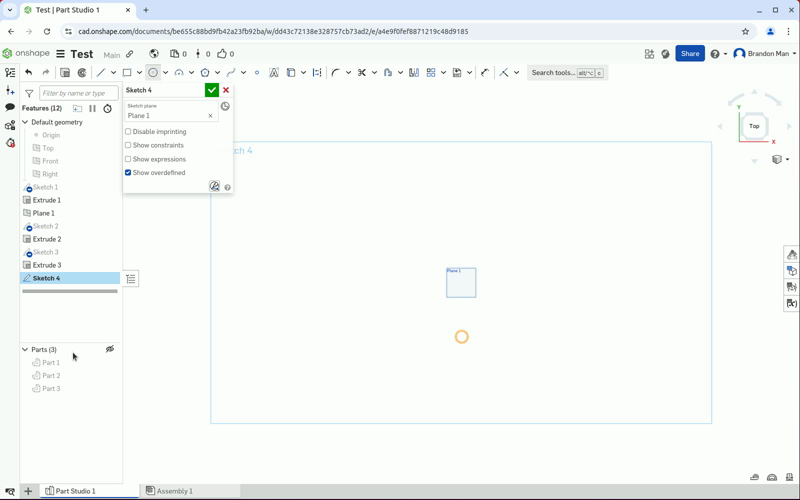
mouse_move(461, 282)
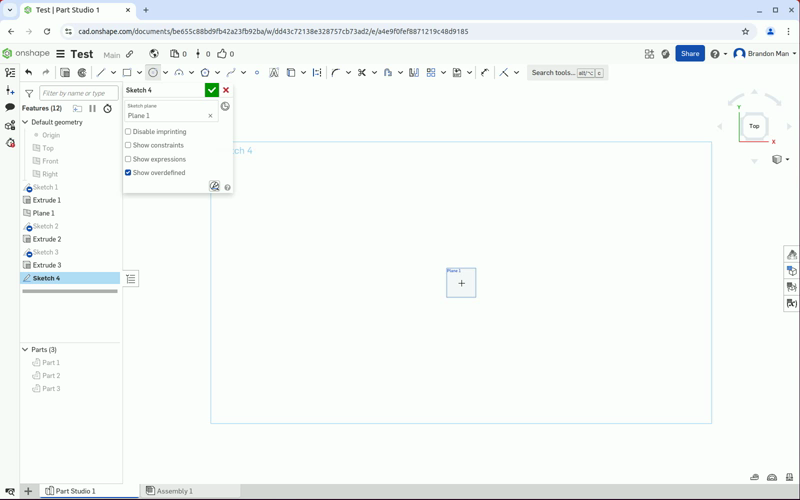
click(461, 282)
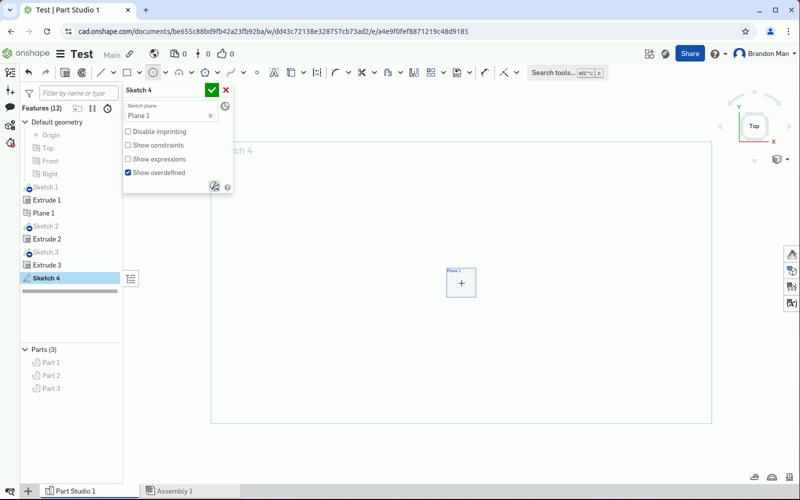
key_up(shift)
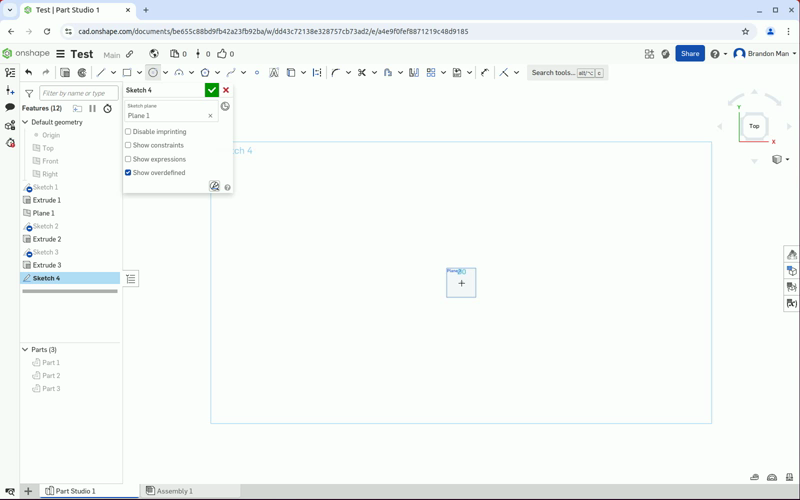
mouse_move(467, 282)
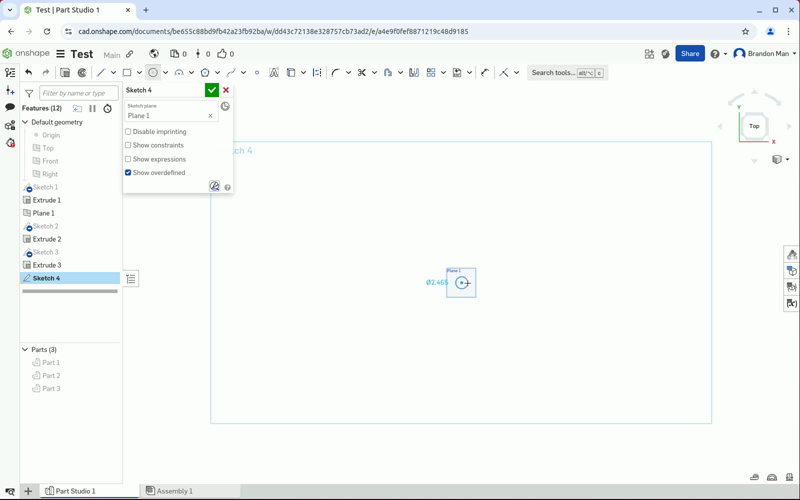
click(467, 282)
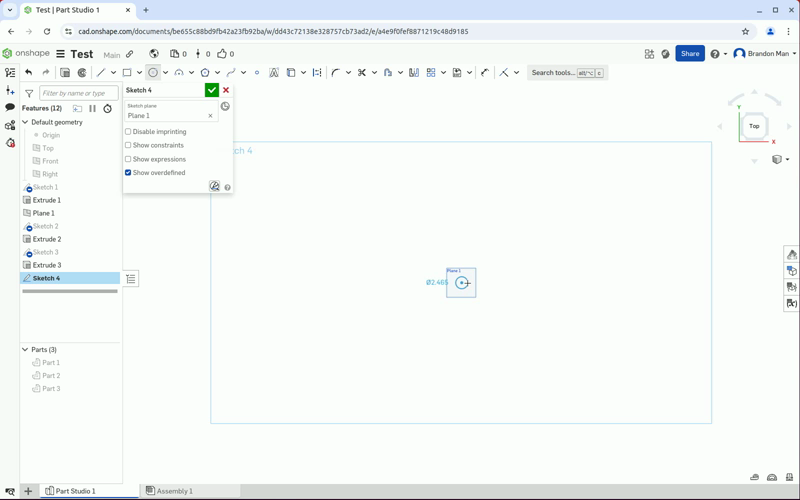
key(esc)
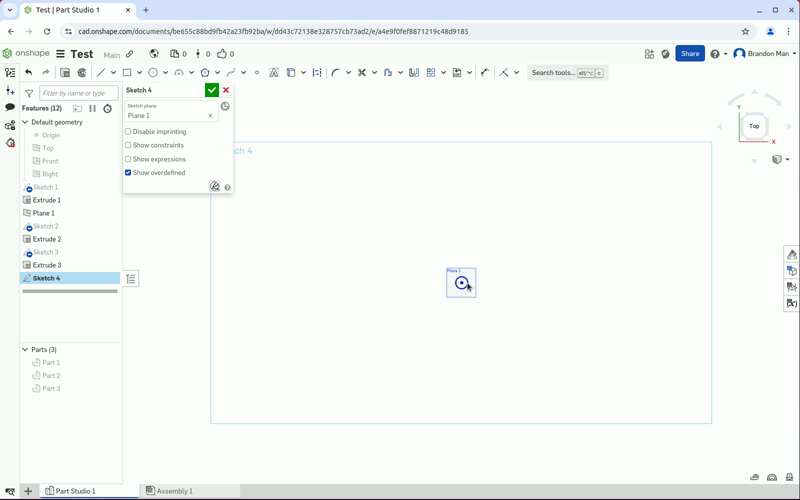
mouse_move(456, 281)
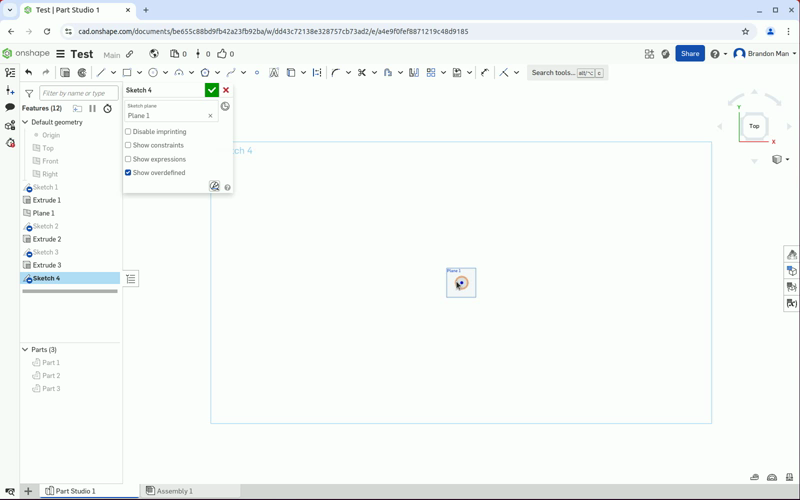
scroll(6)
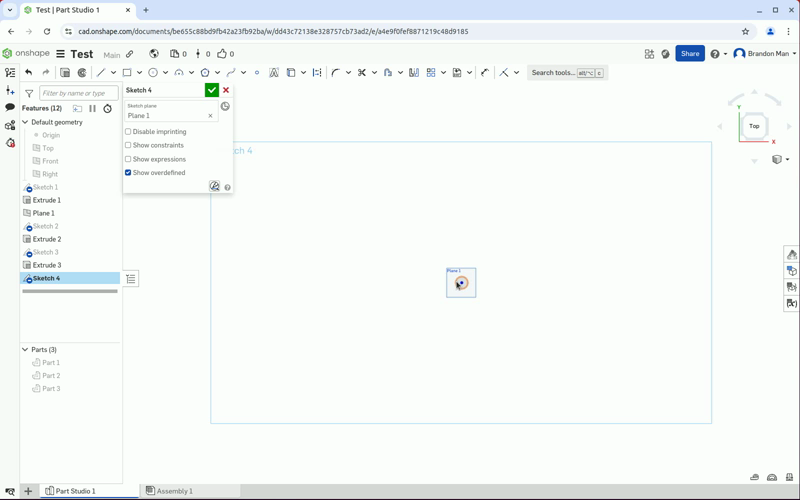
scroll(6)
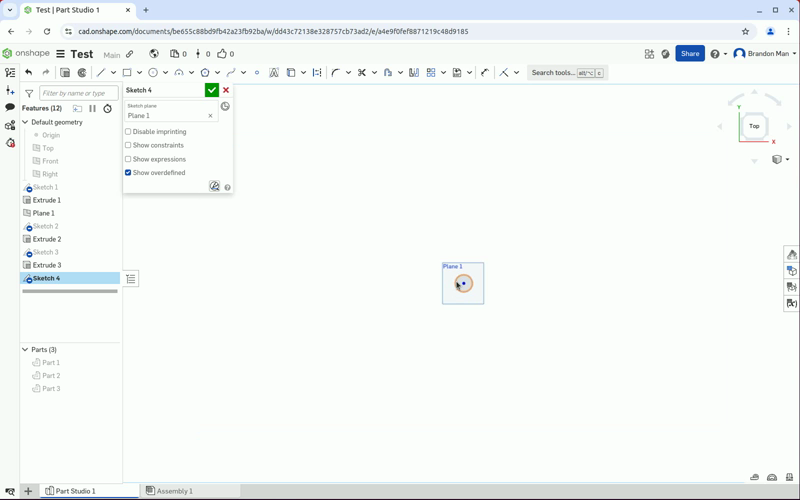
scroll(6)
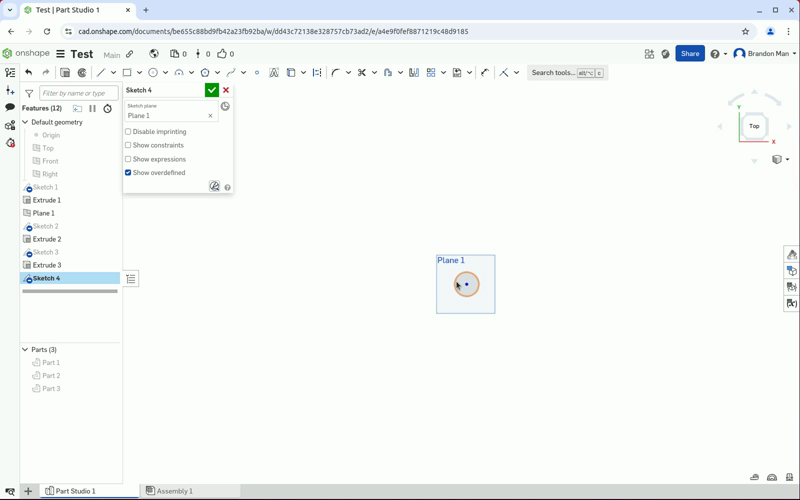
scroll(6)
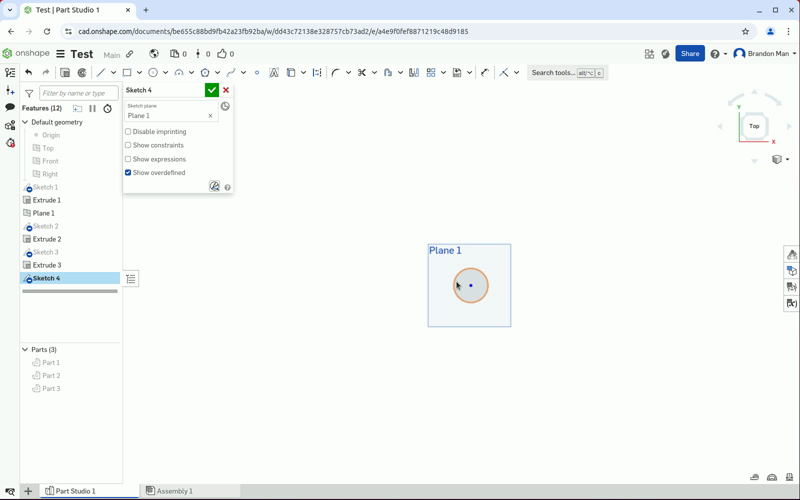
scroll(6)
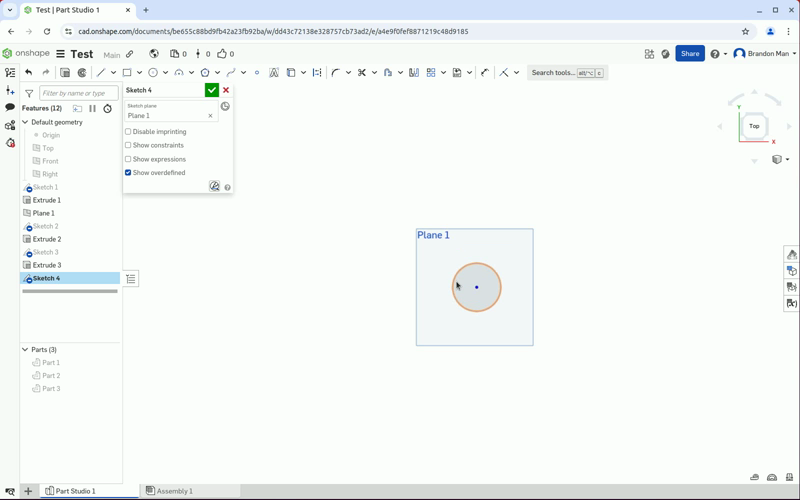
scroll(6)
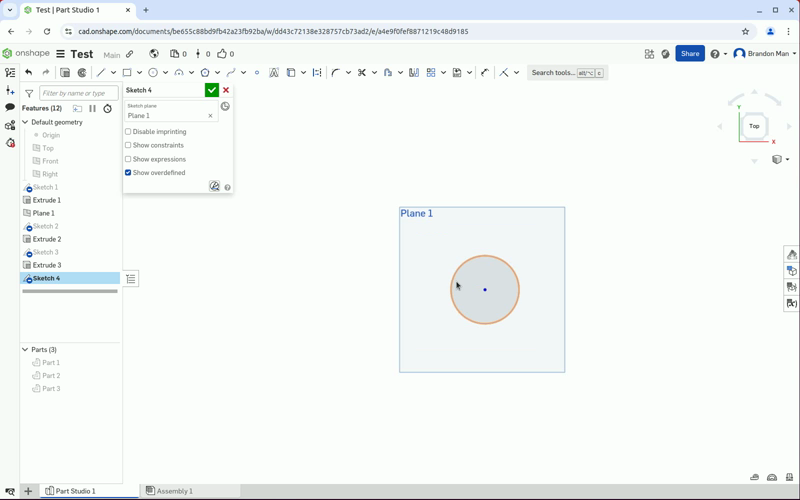
scroll(6)
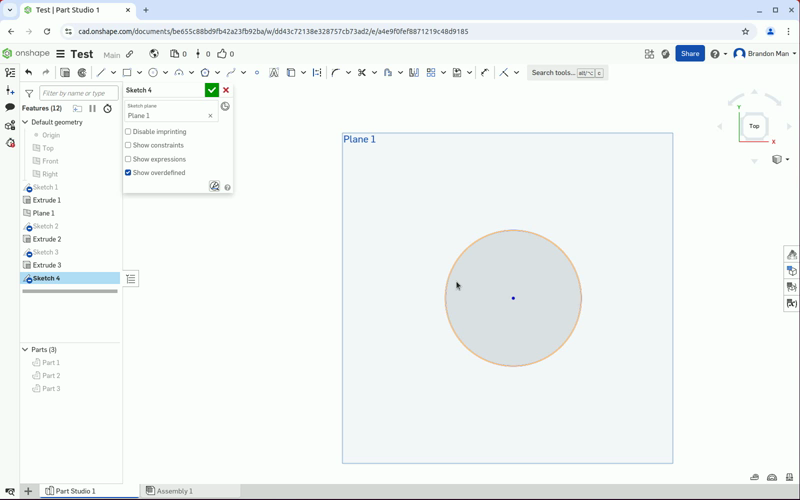
click(456, 281)
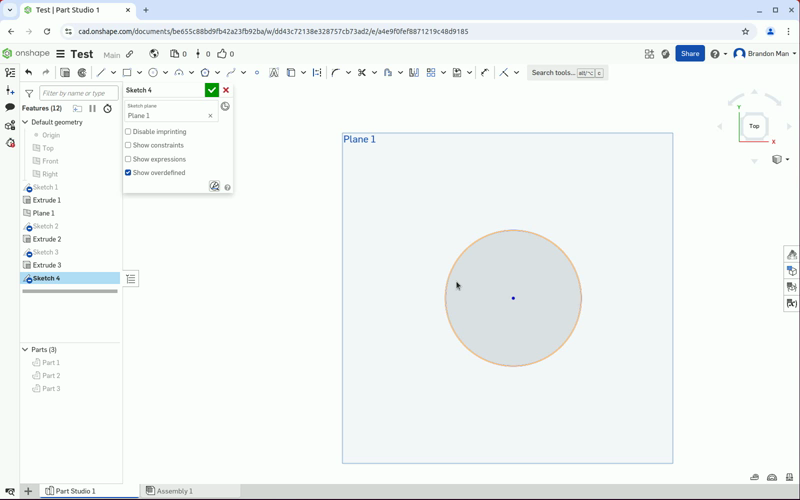
scroll(-6)
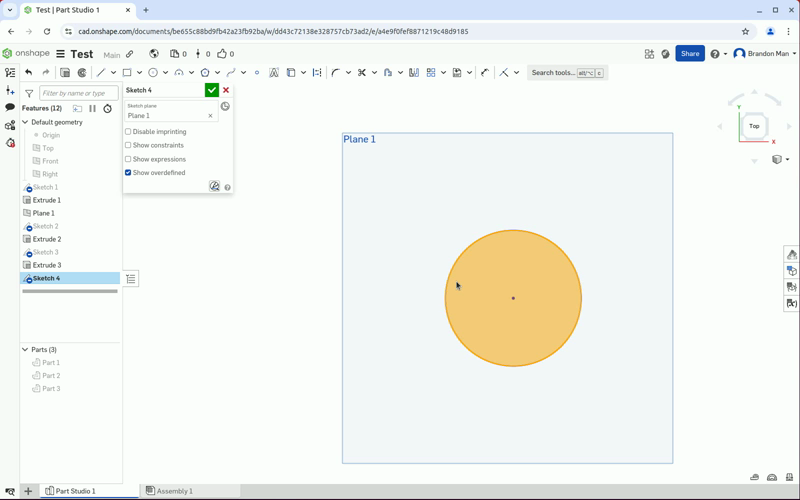
scroll(-6)
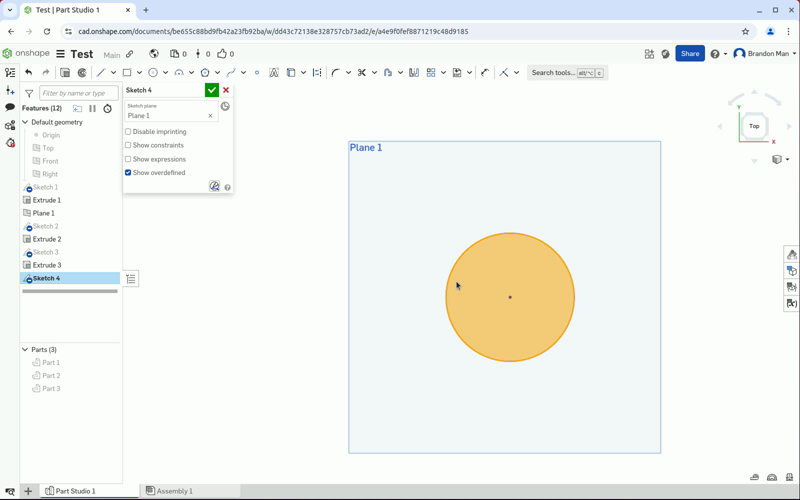
scroll(-6)
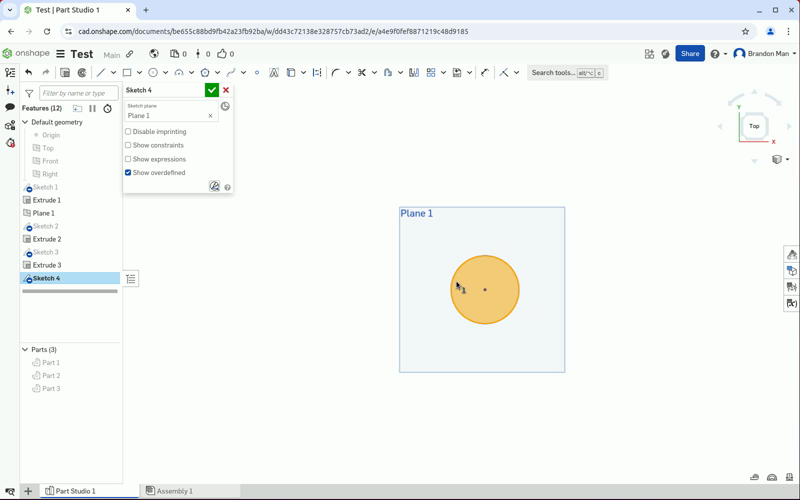
scroll(-6)
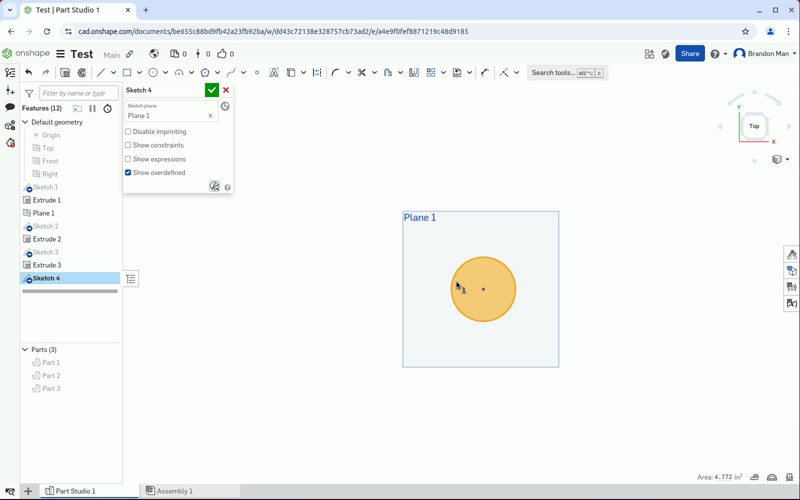
scroll(-6)
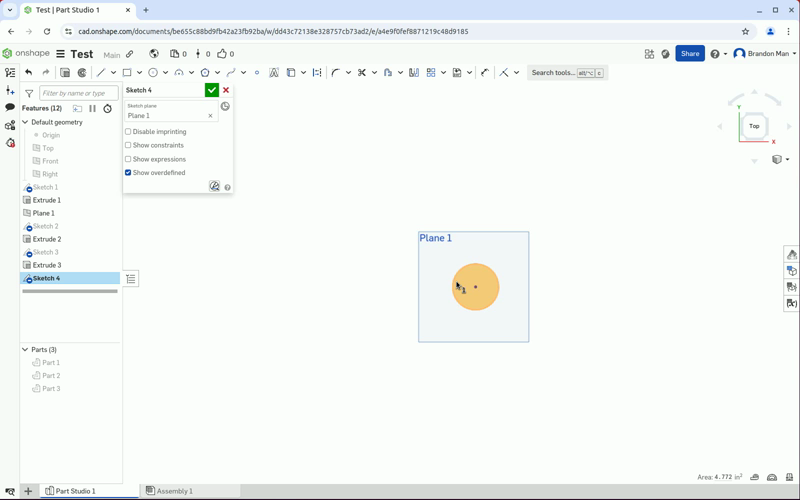
scroll(-6)
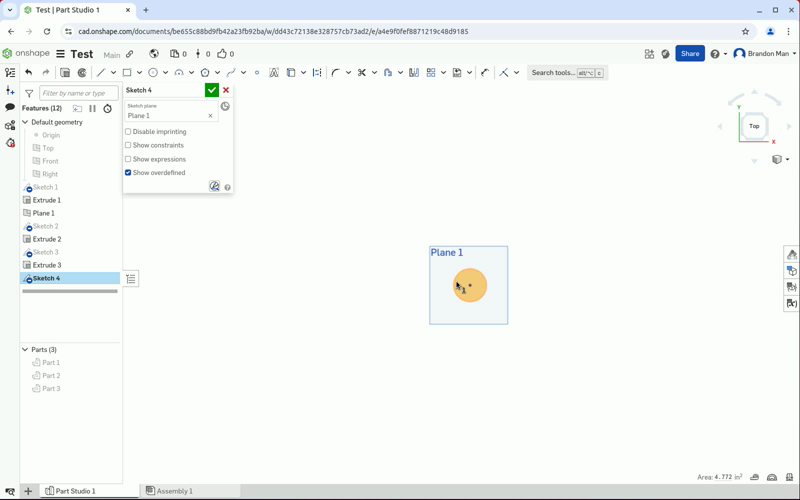
scroll(-6)
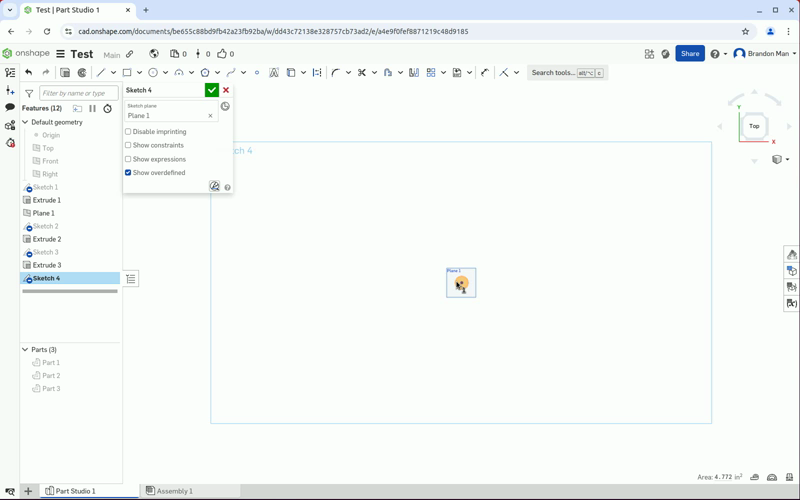
mouse_move(73, 352)
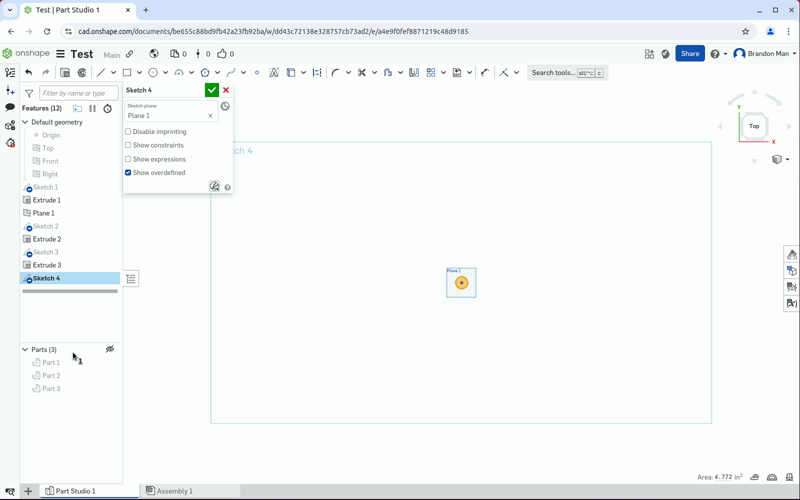
key(shift+y)
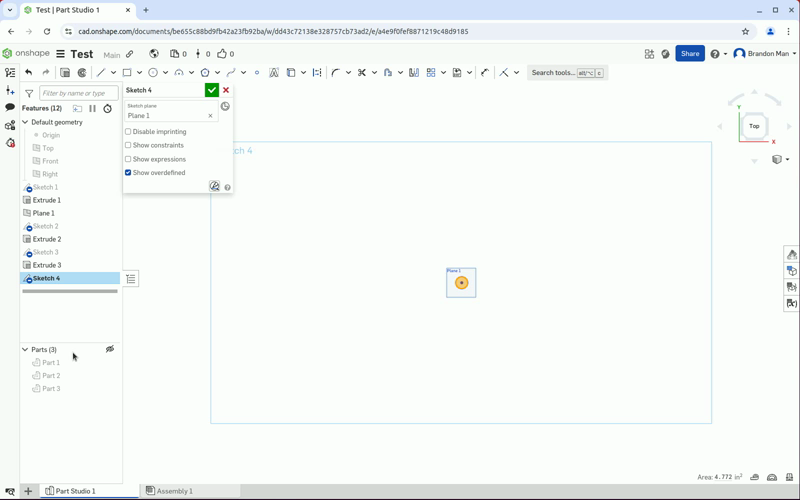
key(shift+e)
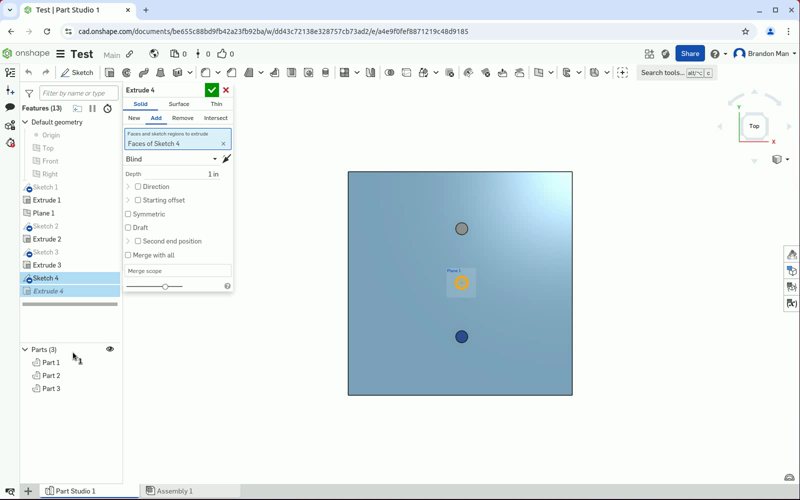
mouse_move(143, 106)
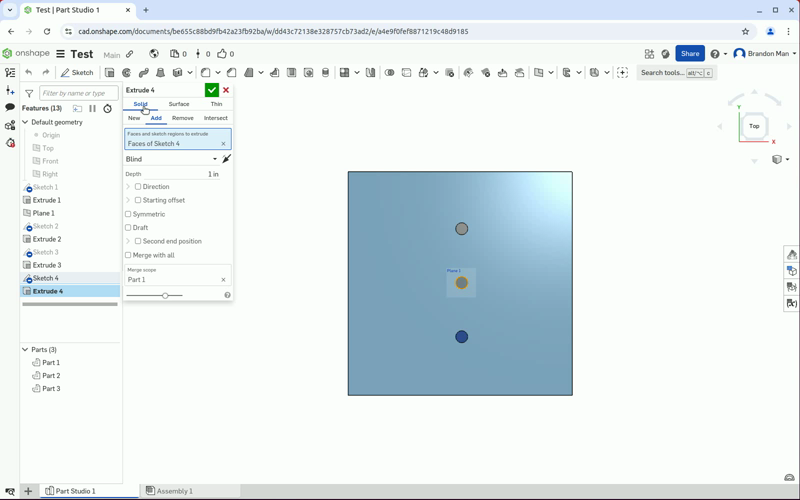
click(143, 106)
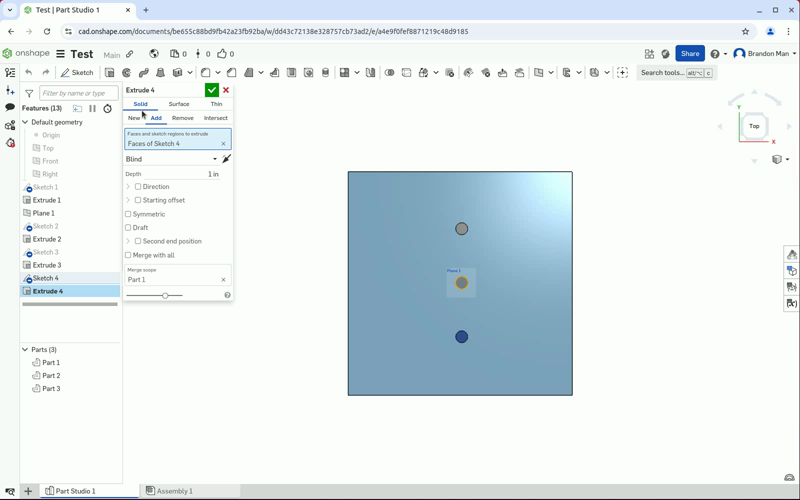
mouse_move(137, 120)
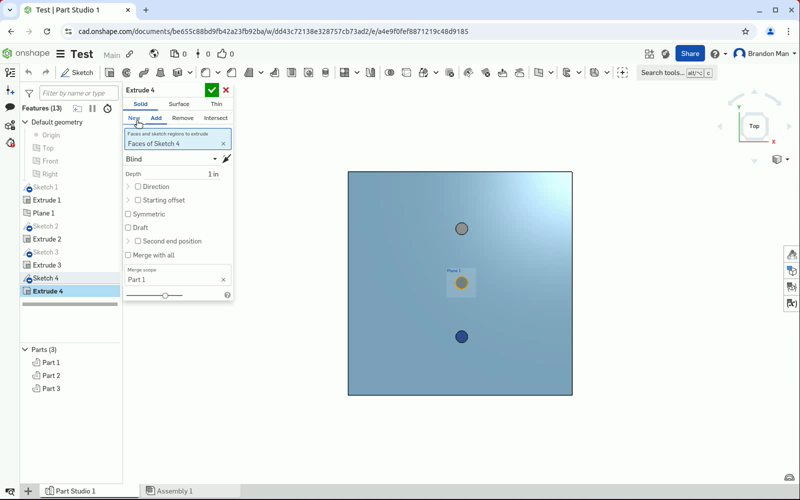
click(137, 120)
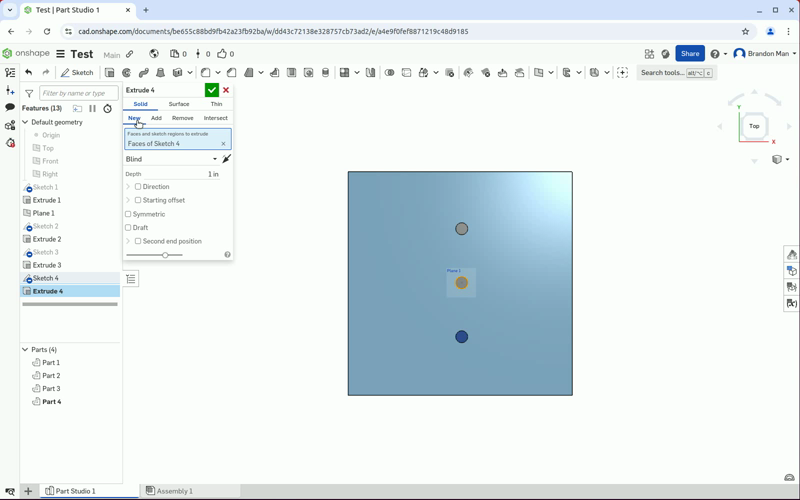
key(tab, 4)
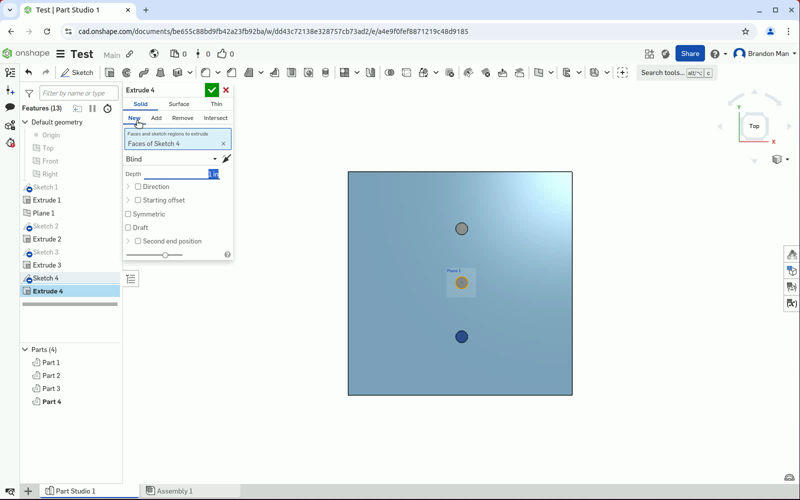
text(5.777)
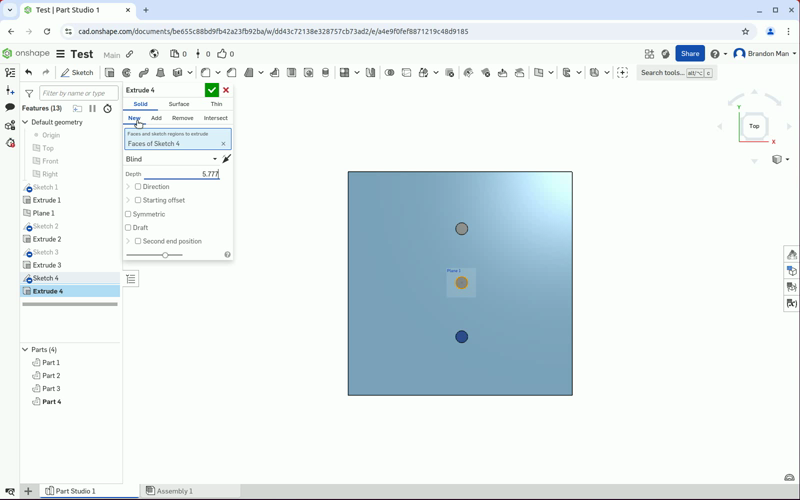
key(enter)
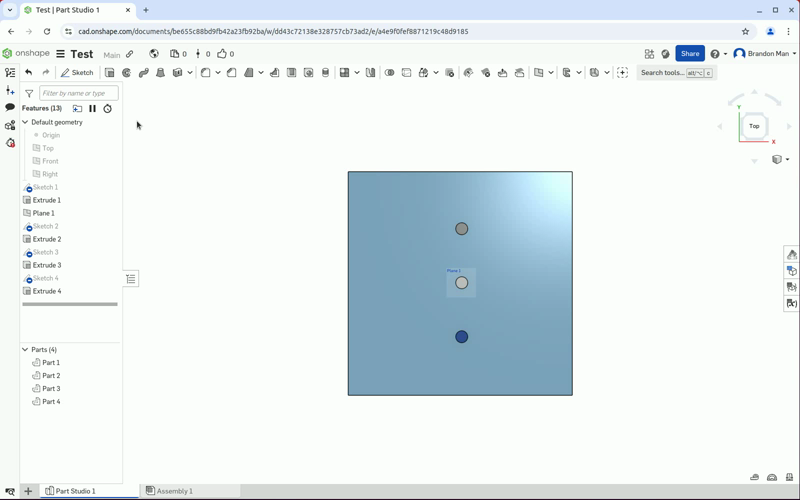
key(shift+h)
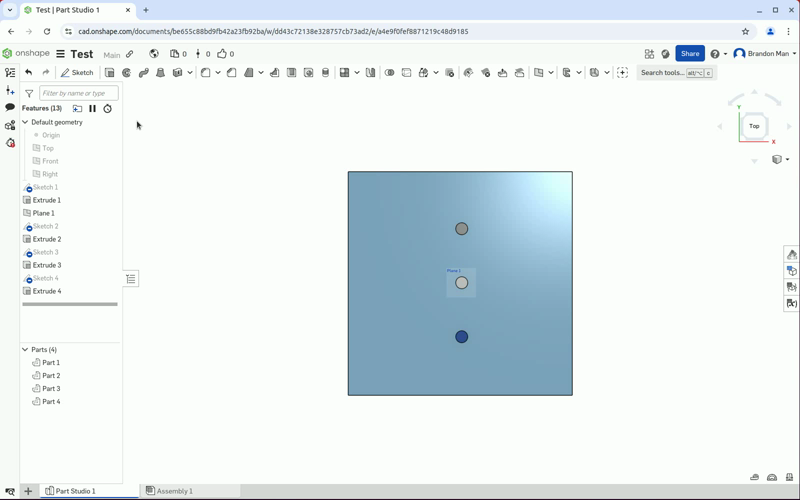
key(shift+h)
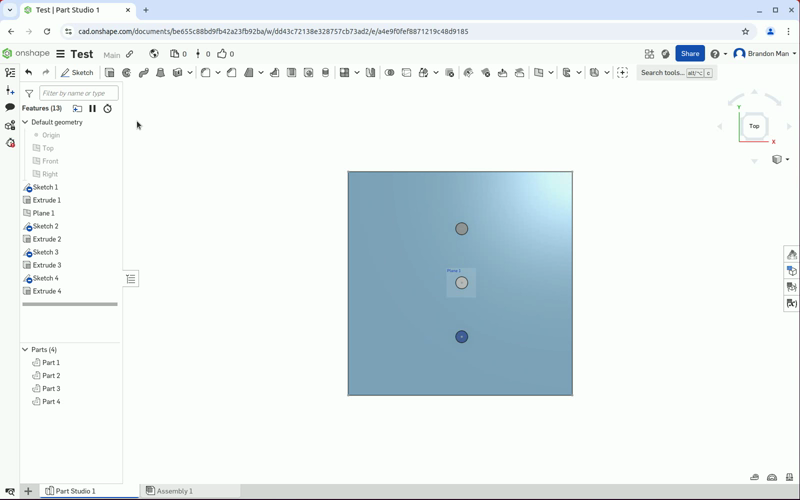
key(shift+7)
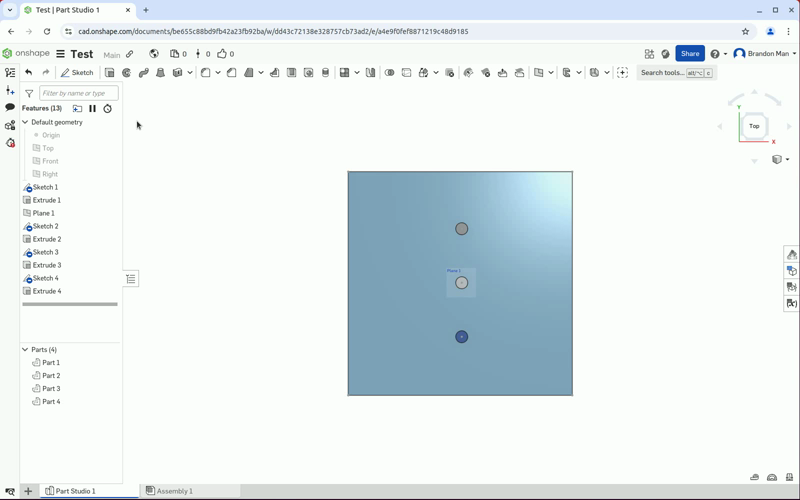
key(up, 3)
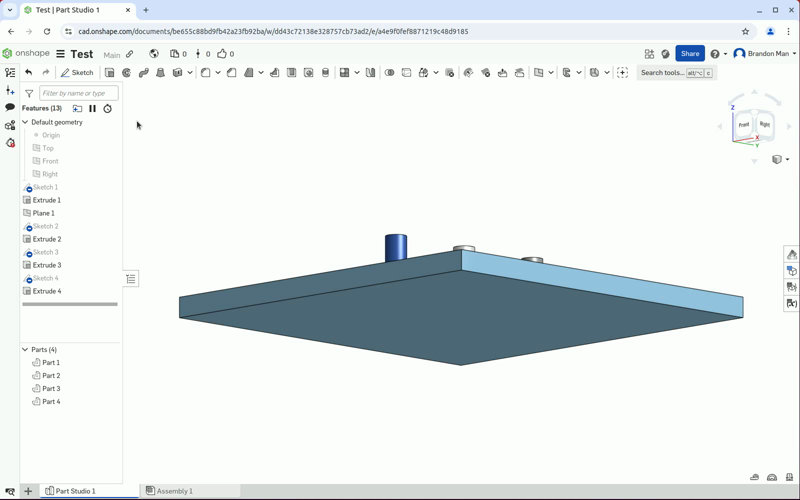
key(left, 3)
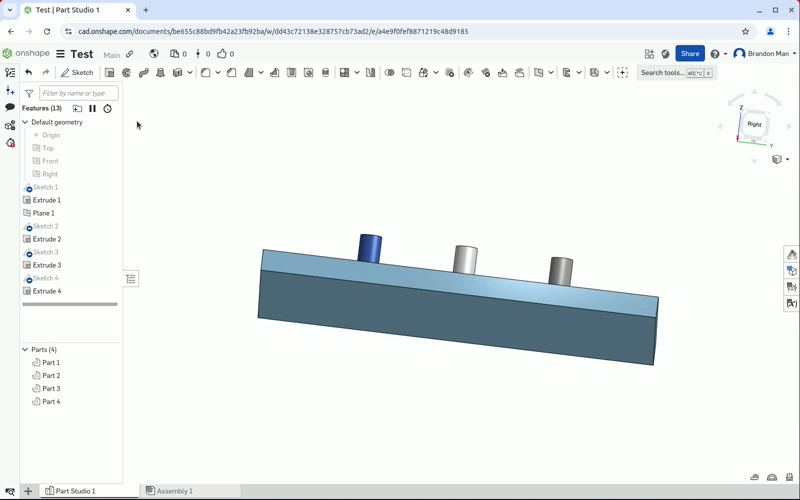
key(right, 3)
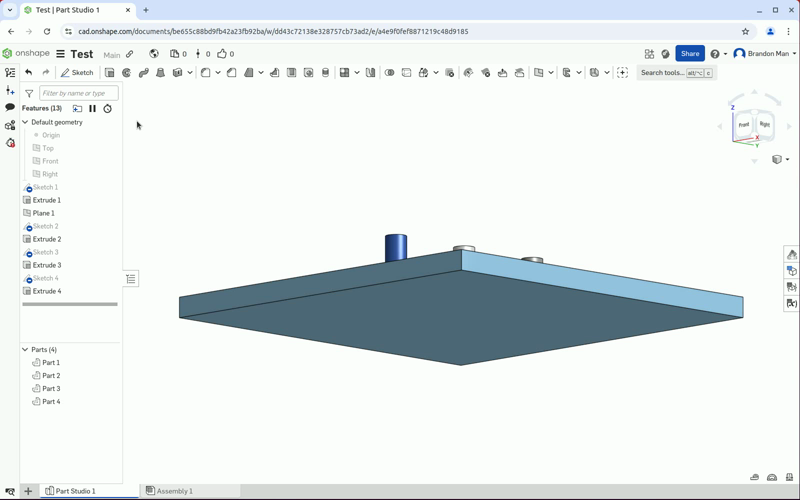
key(down, 3)
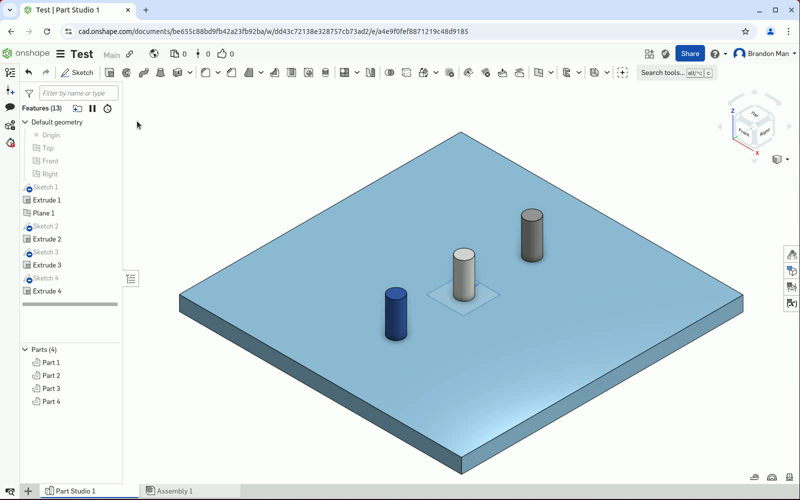
mouse_move(73, 189)
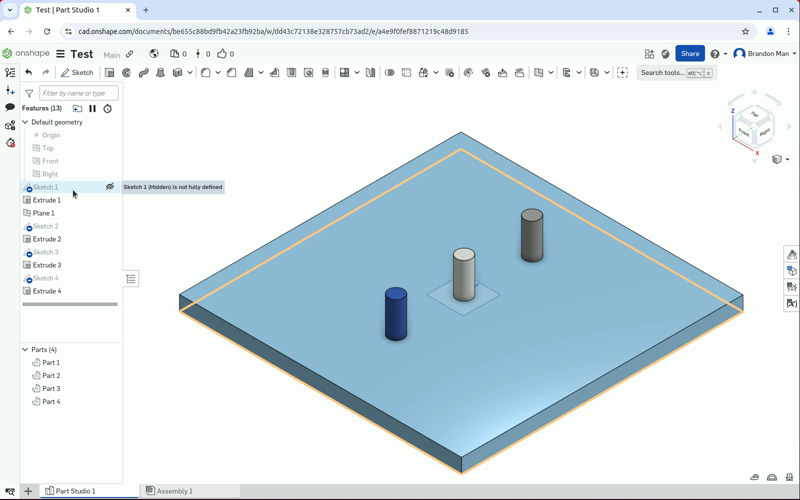
click(73, 189)